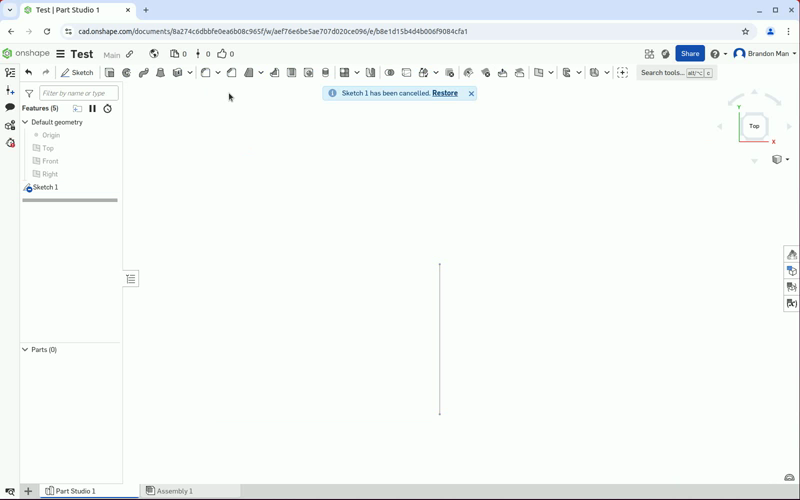
key(shift+h)
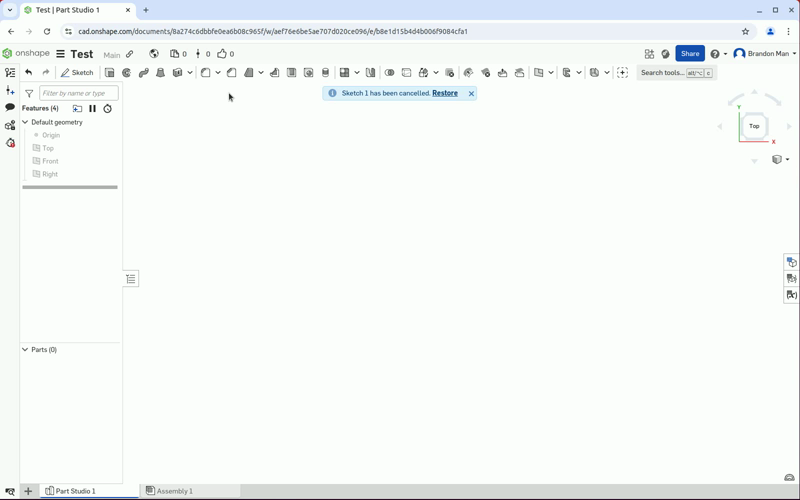
mouse_move(73, 352)
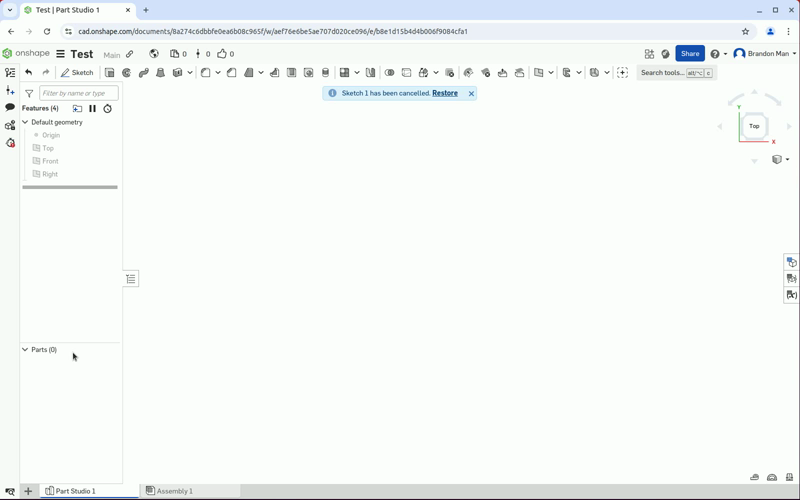
key(y)
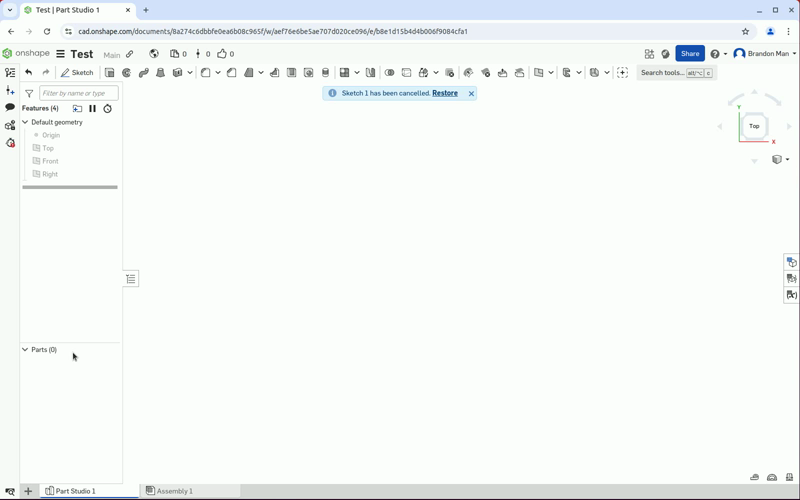
key(shift+p)
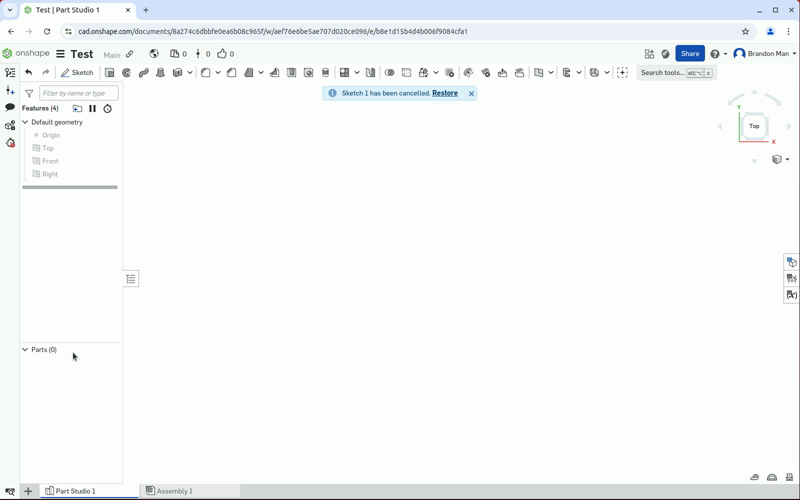
key(space)
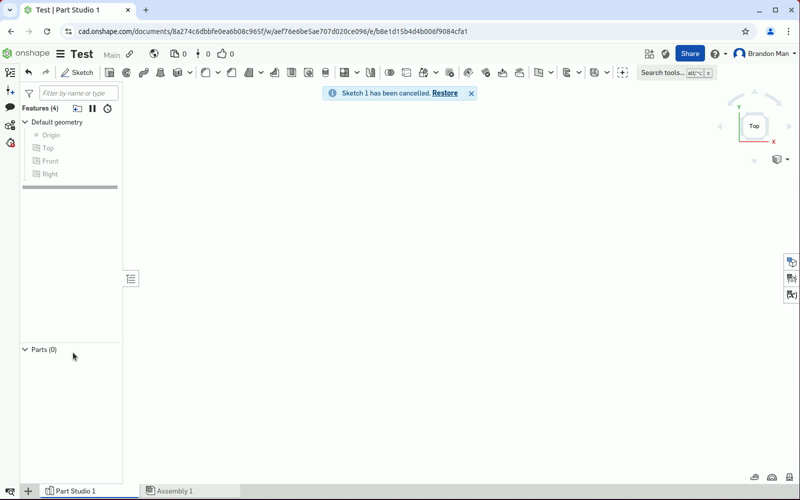
key_down(shift)
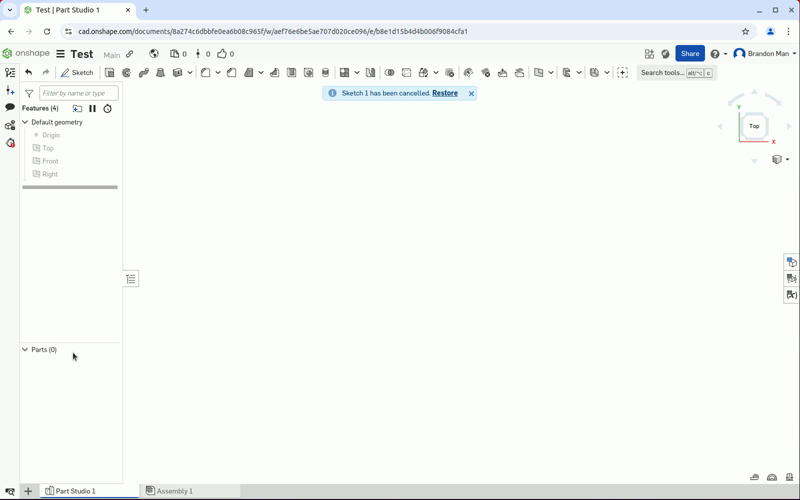
key(up)
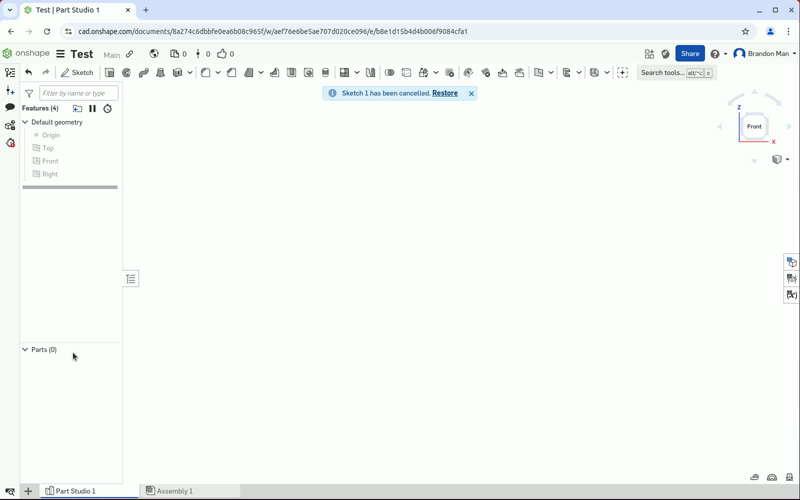
key_up(shift)
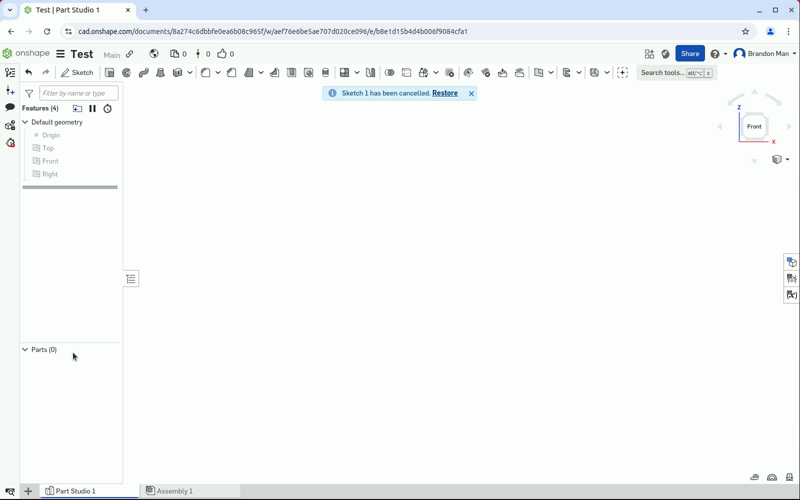
mouse_move(73, 352)
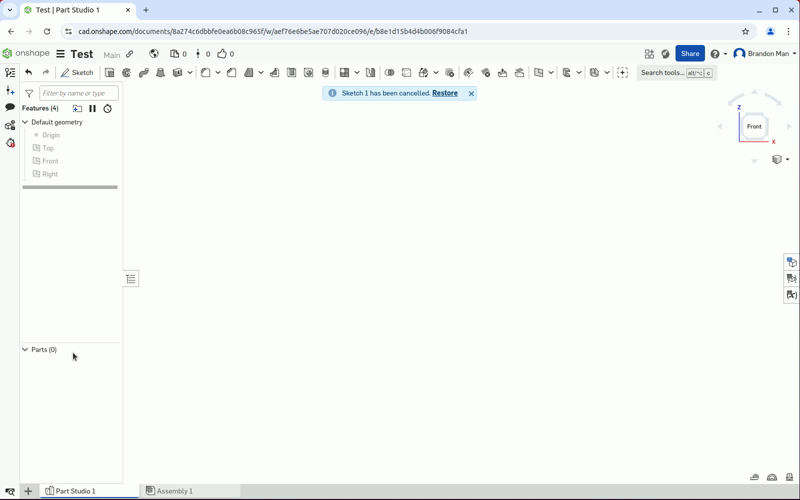
key(shift+y)
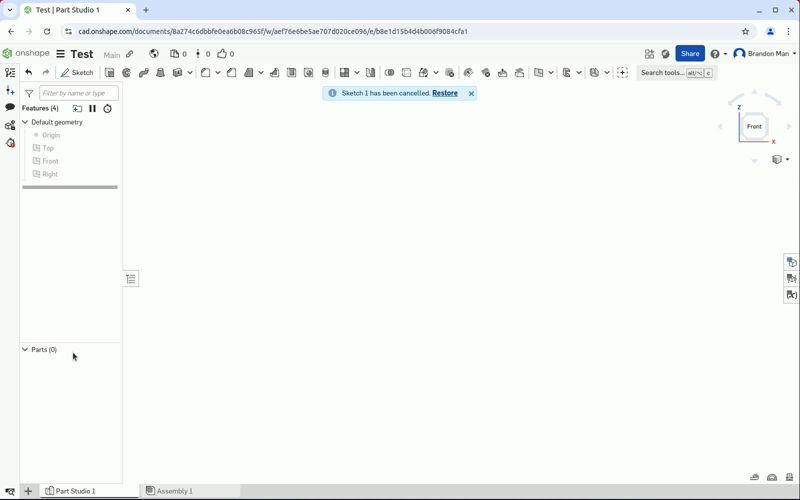
key(shift+s)
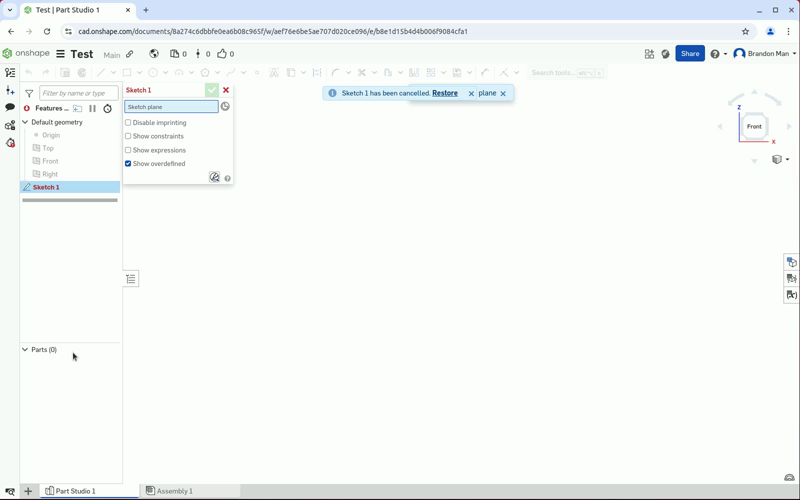
mouse_move(73, 163)
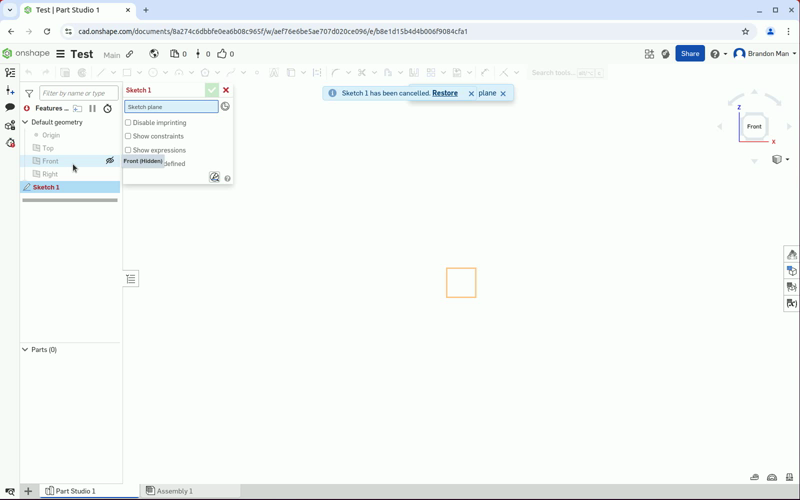
click(73, 163)
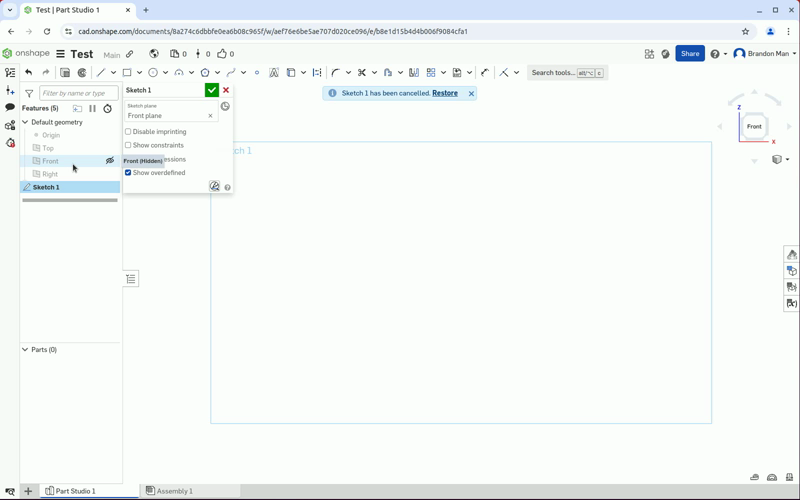
mouse_move(73, 352)
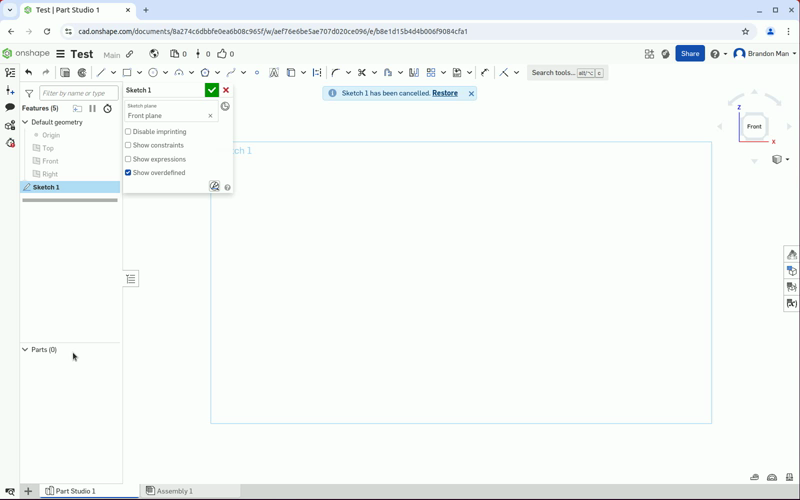
key(y)
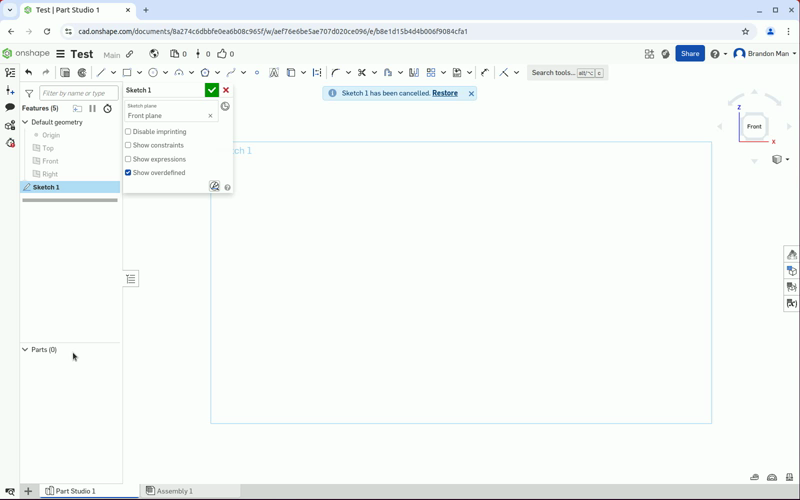
key(l)
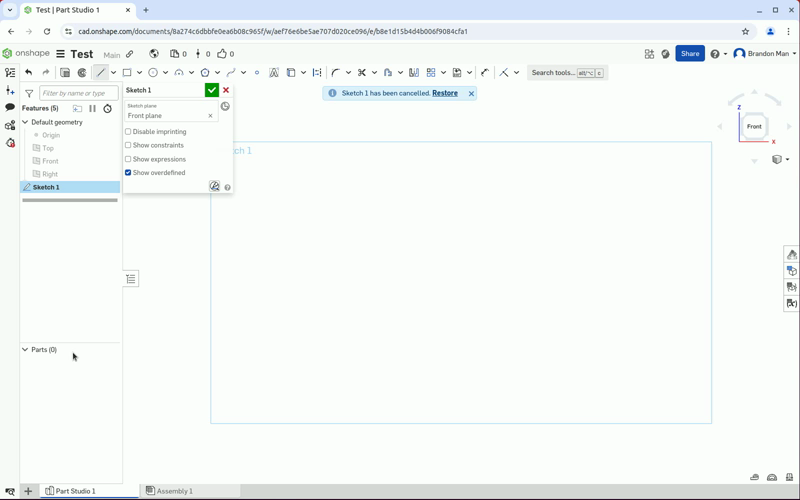
key_down(shift)
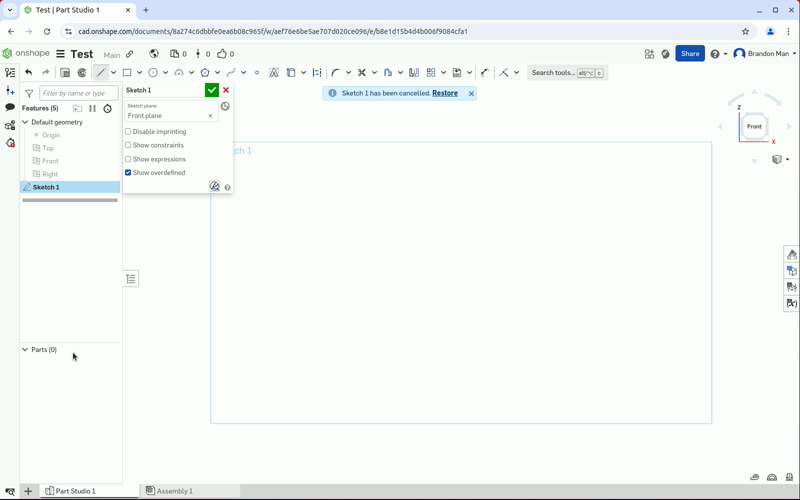
mouse_move(348, 282)
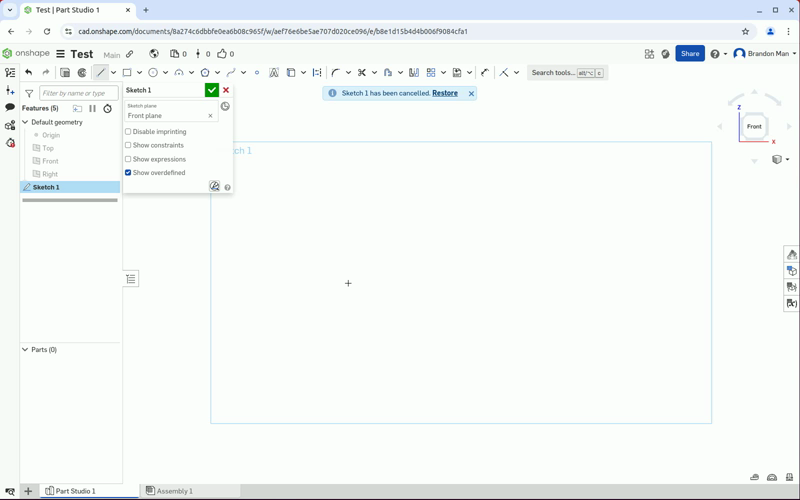
click(348, 282)
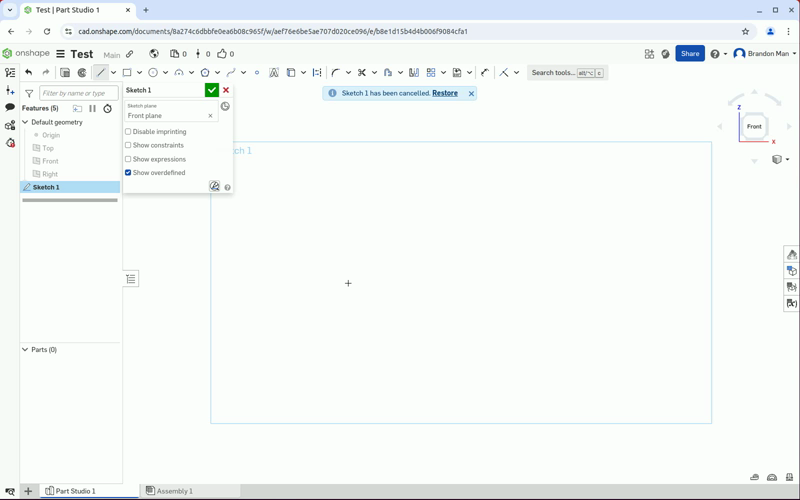
key_up(shift)
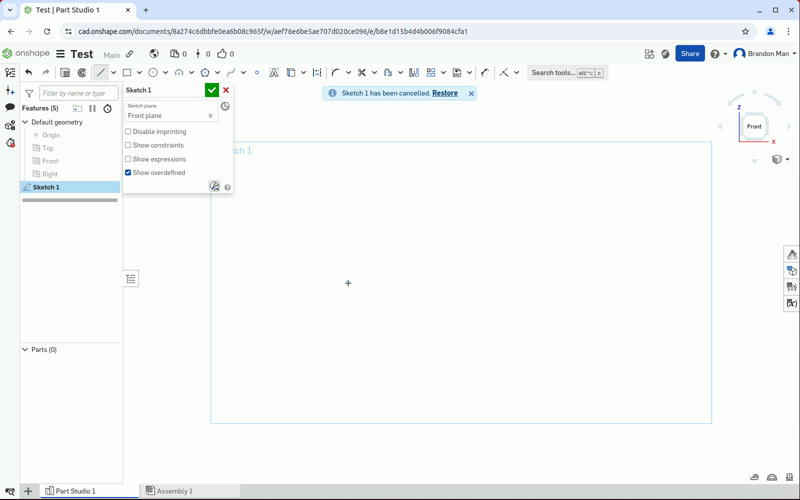
key_down(shift)
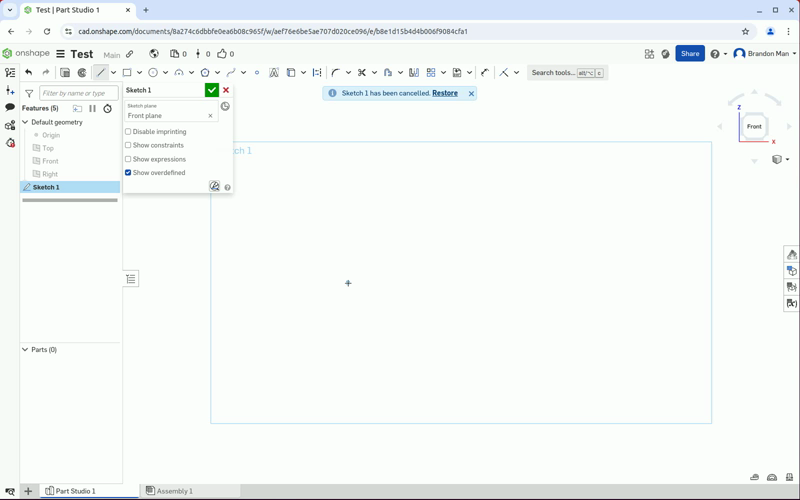
mouse_move(378, 282)
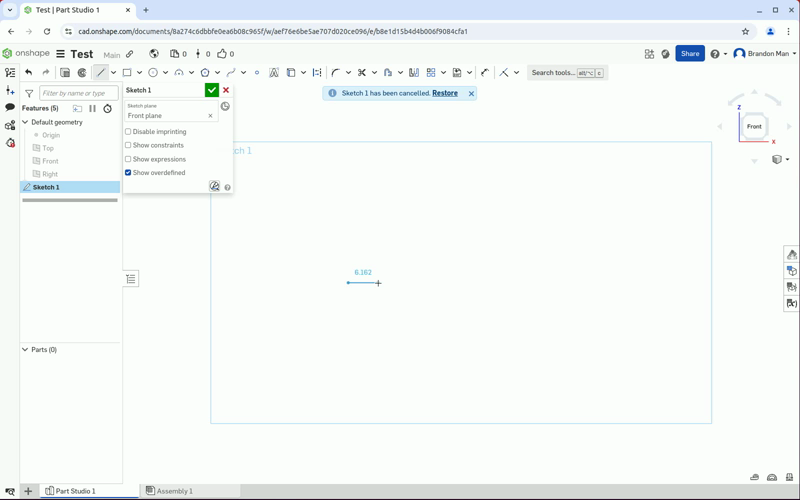
mouse_move(376, 282)
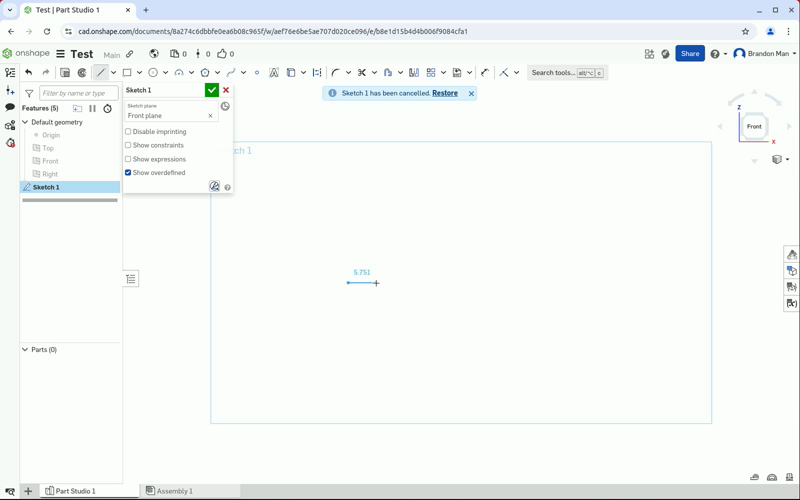
click(376, 282)
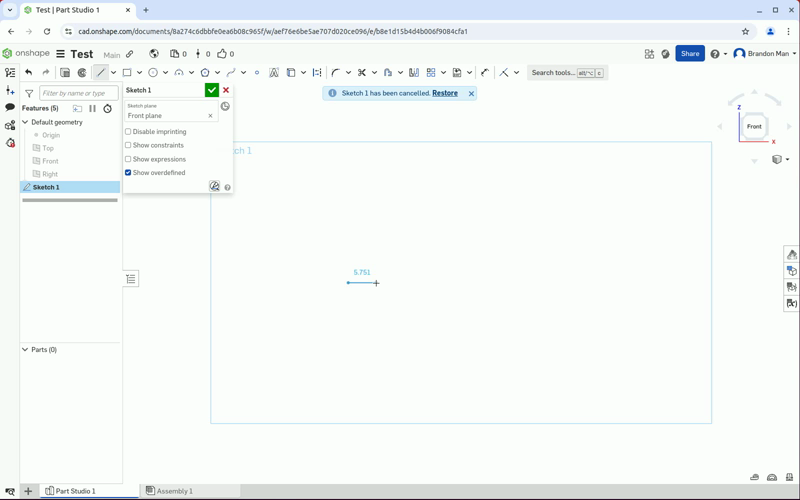
key_up(shift)
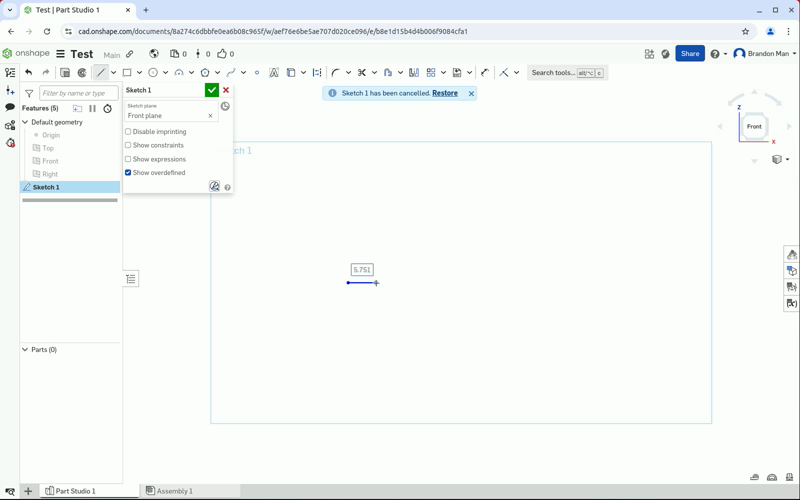
key_down(shift)
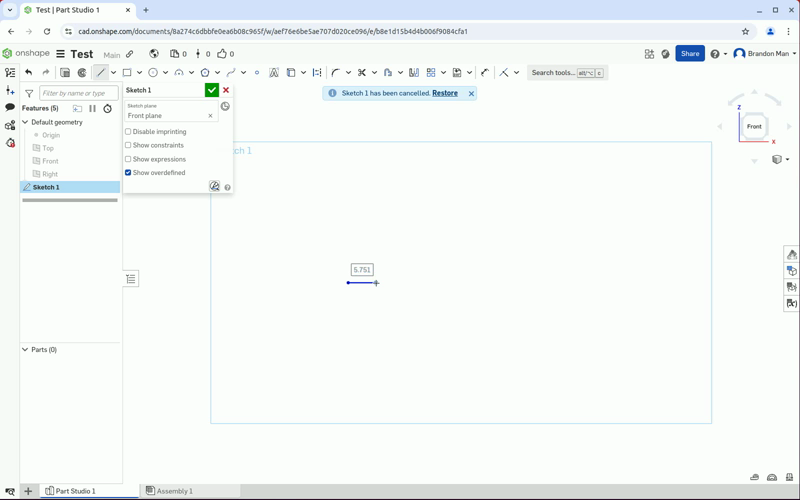
mouse_move(363, 214)
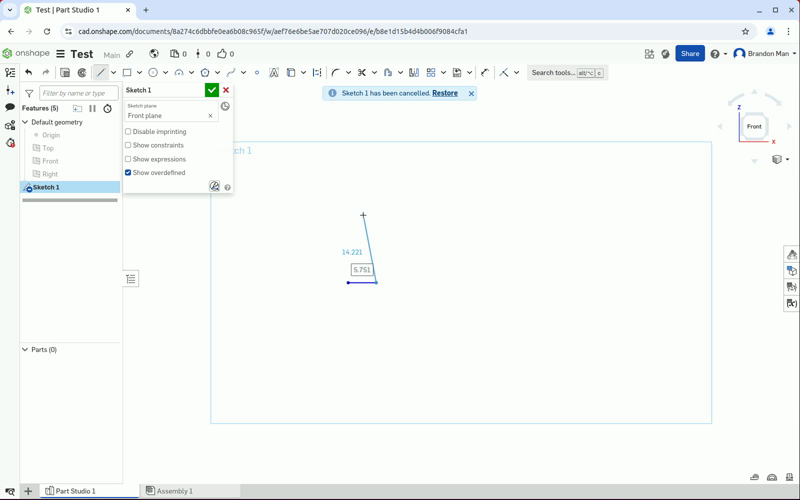
click(363, 214)
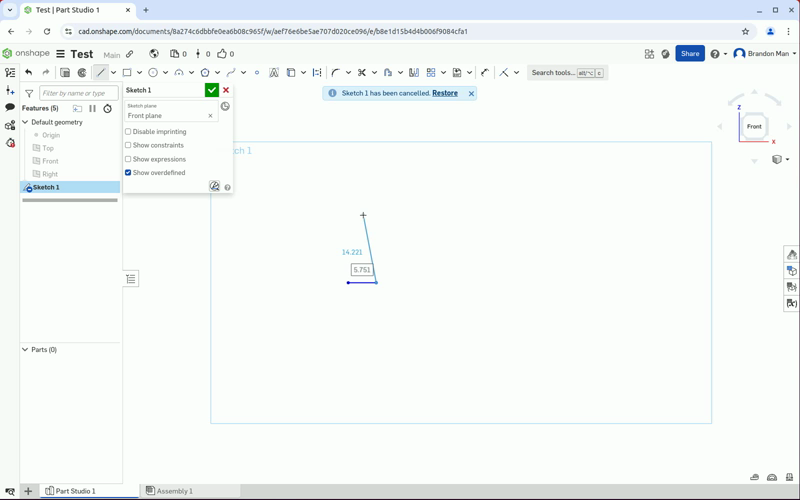
key_up(shift)
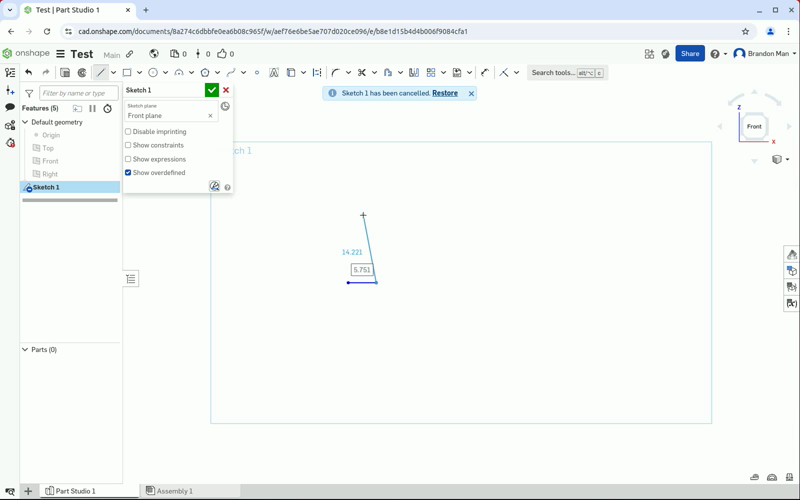
key_down(shift)
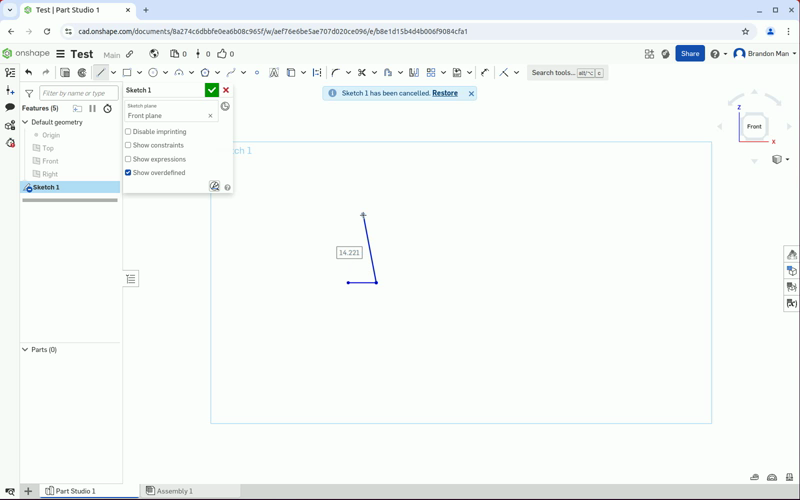
mouse_move(348, 282)
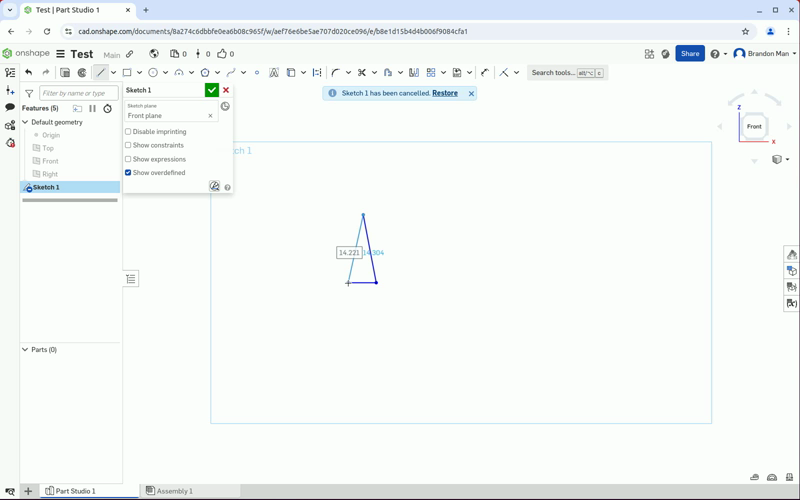
key_up(shift)
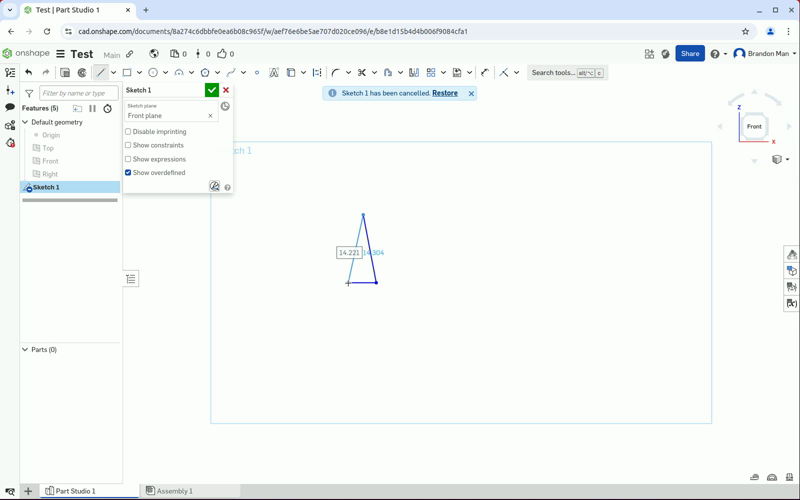
click(348, 282)
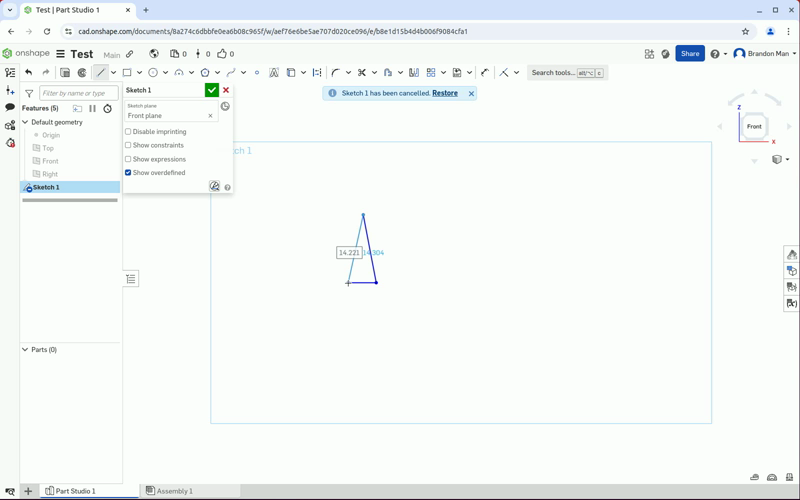
key(esc)
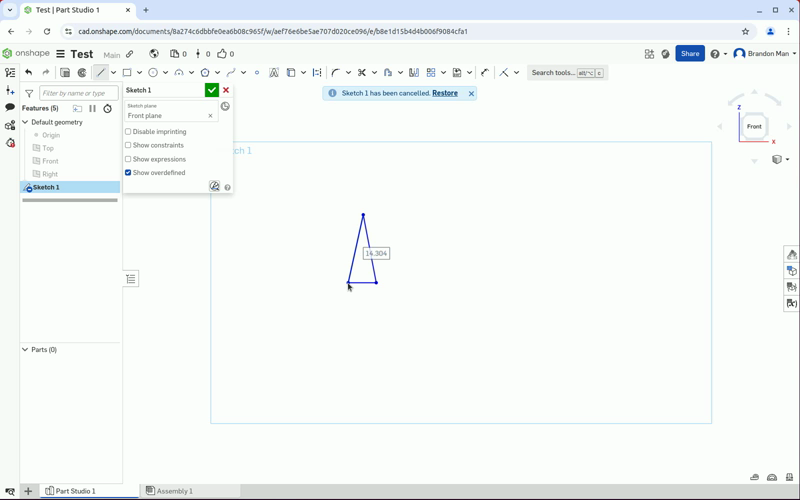
mouse_move(366, 269)
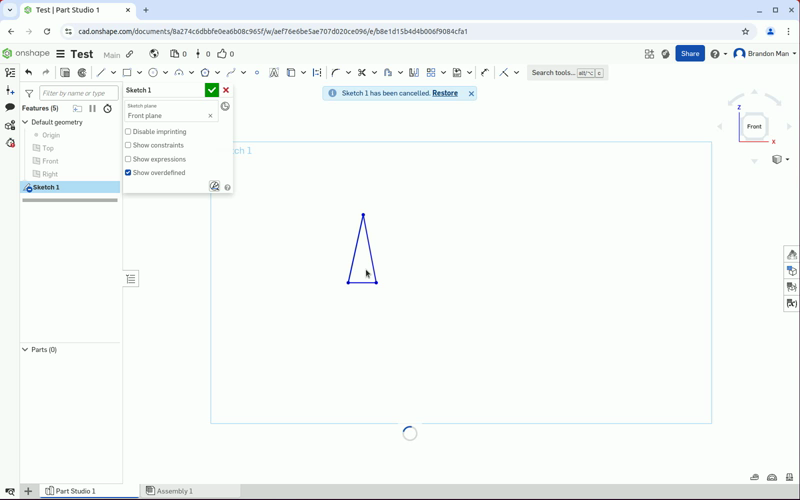
scroll(6)
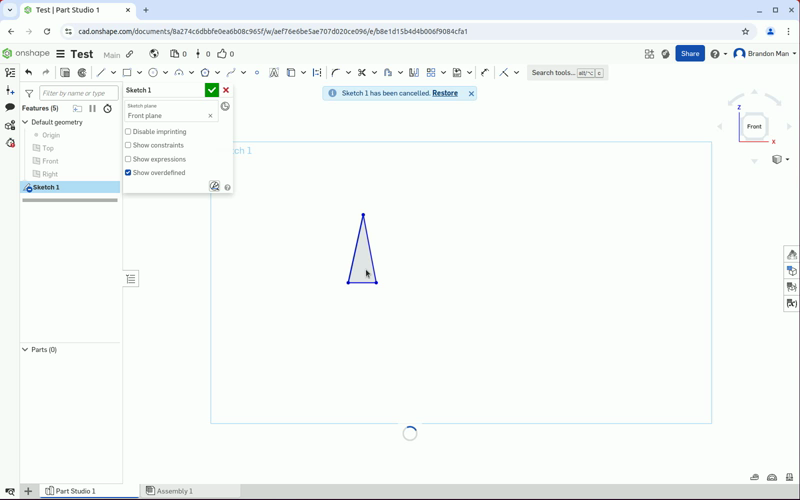
scroll(6)
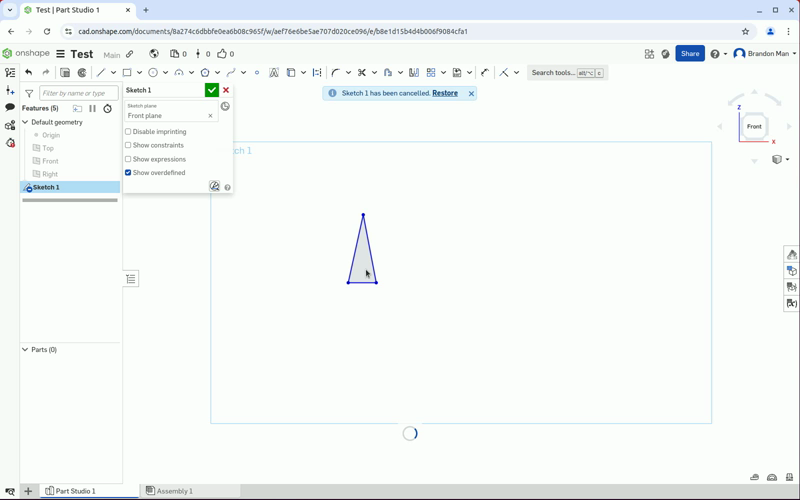
scroll(6)
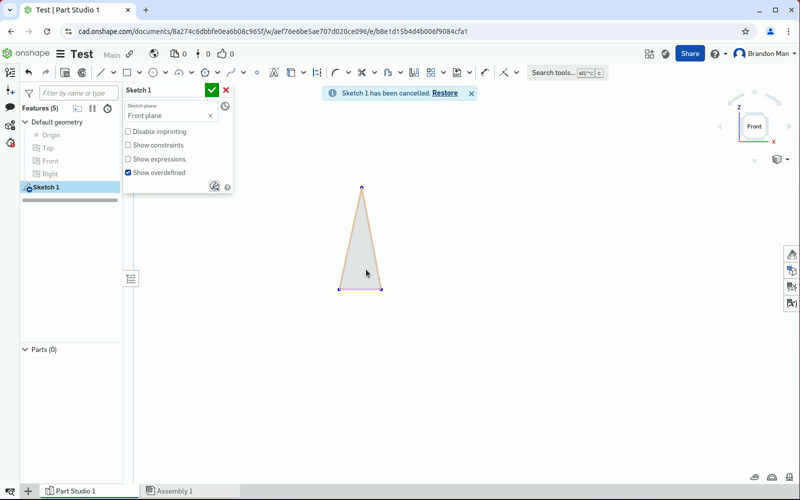
scroll(6)
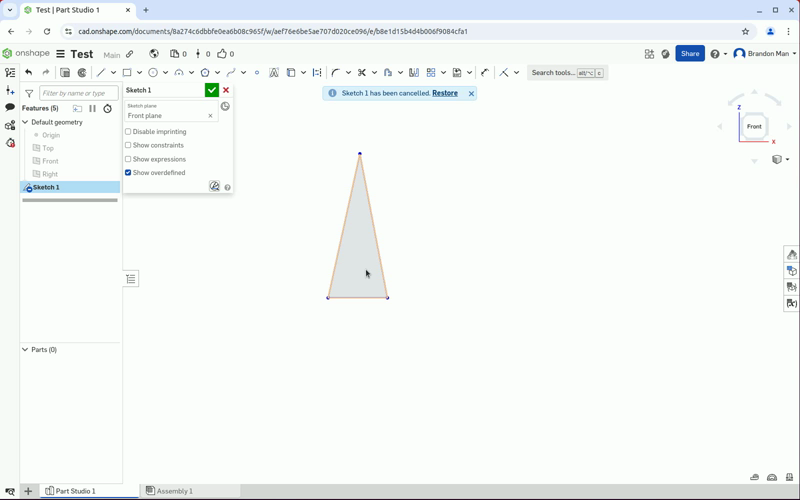
scroll(6)
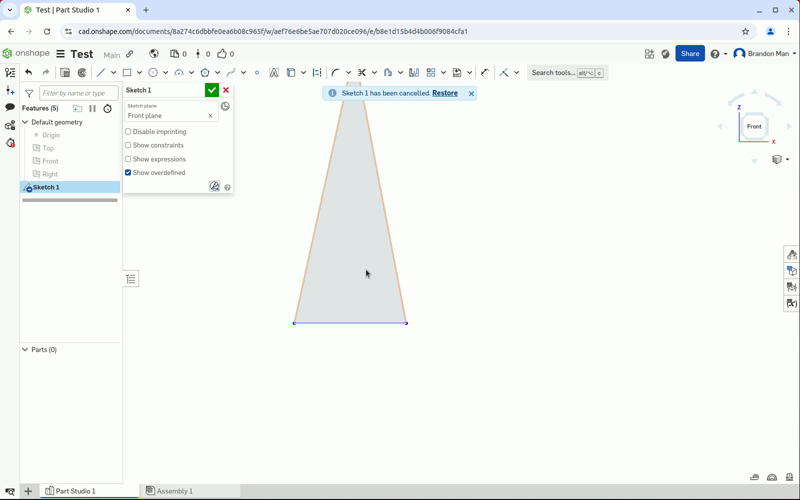
scroll(6)
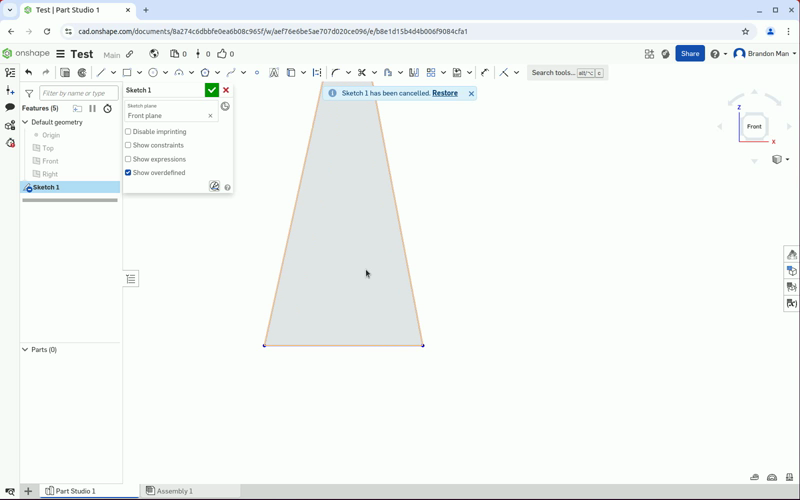
scroll(6)
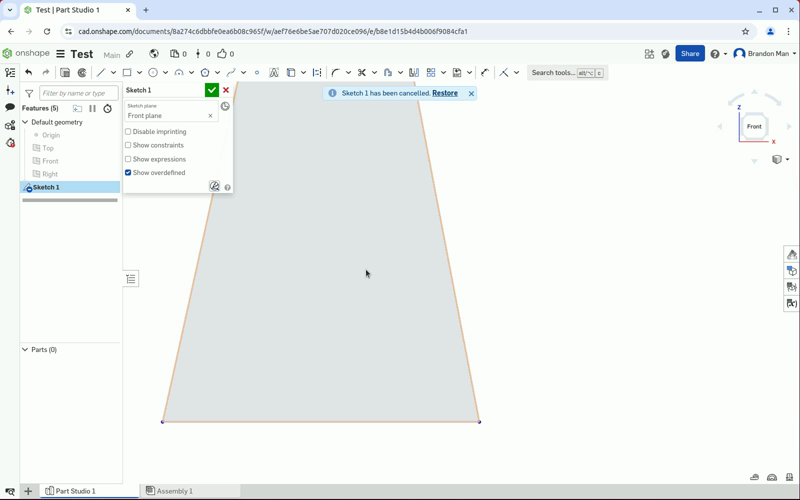
click(366, 269)
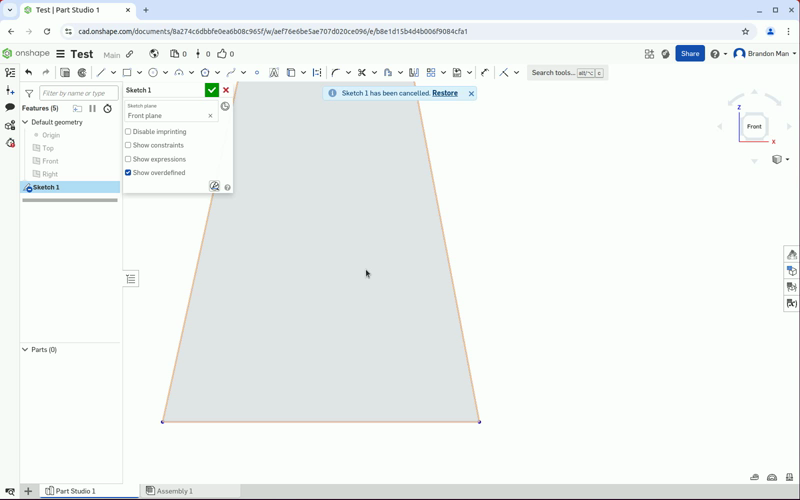
scroll(-6)
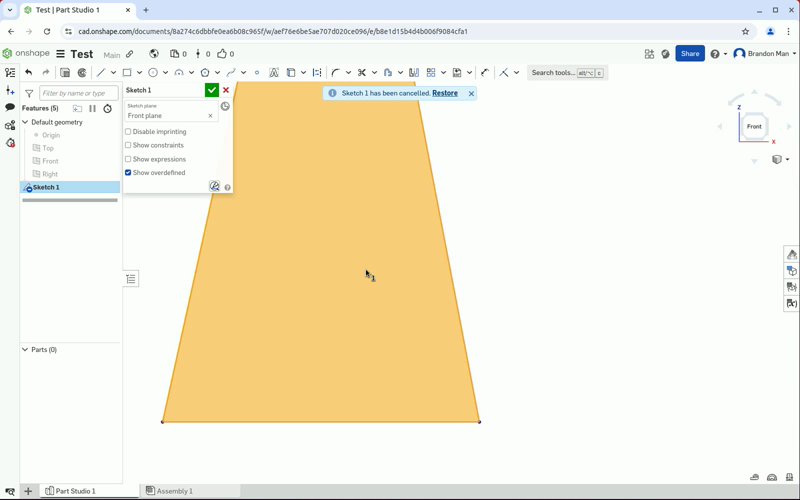
scroll(-6)
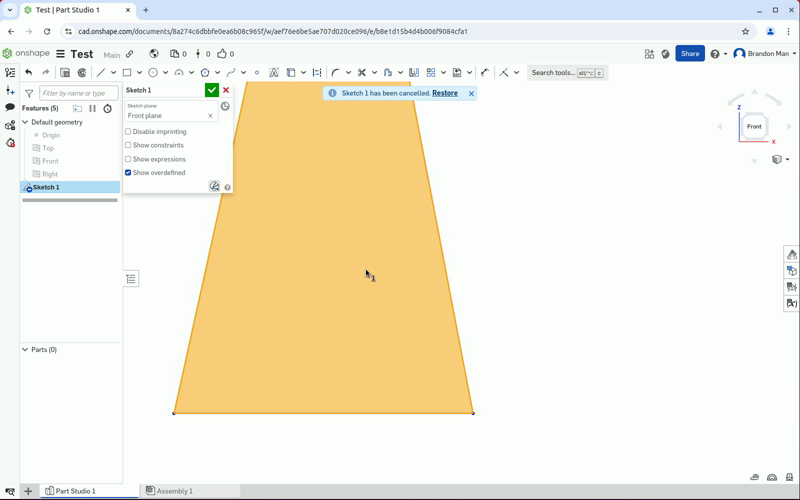
scroll(-6)
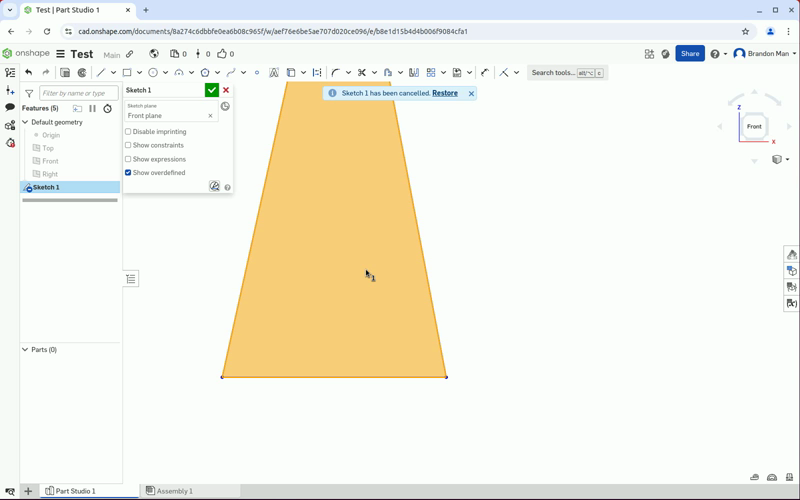
scroll(-6)
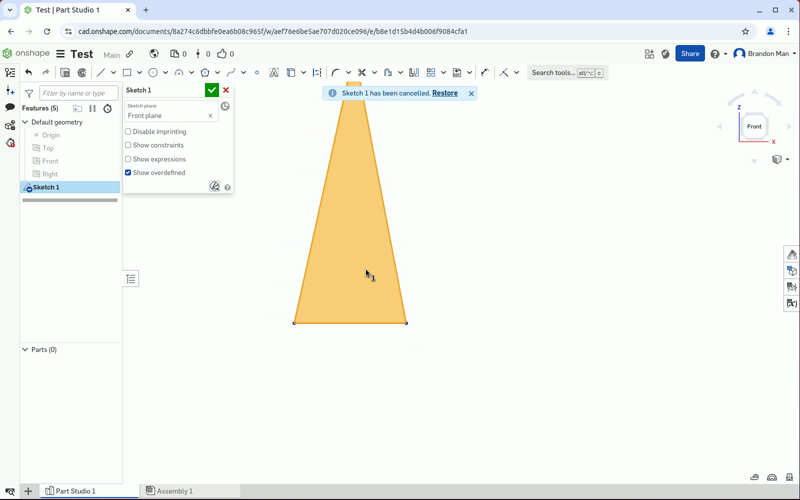
scroll(-6)
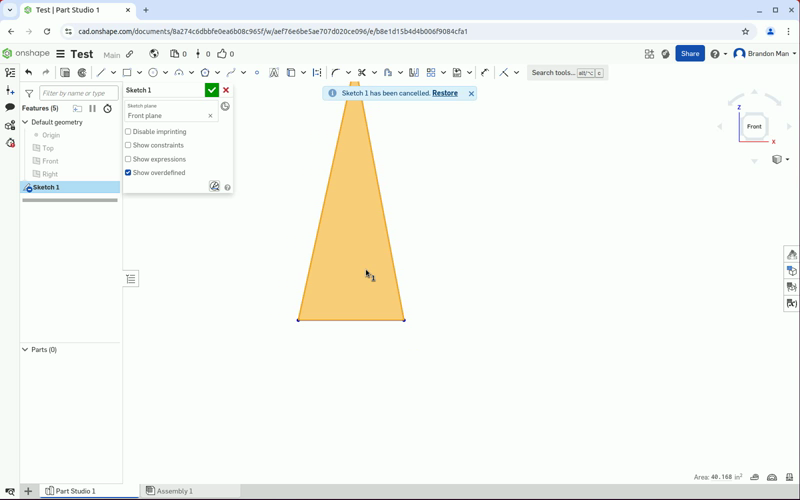
scroll(-6)
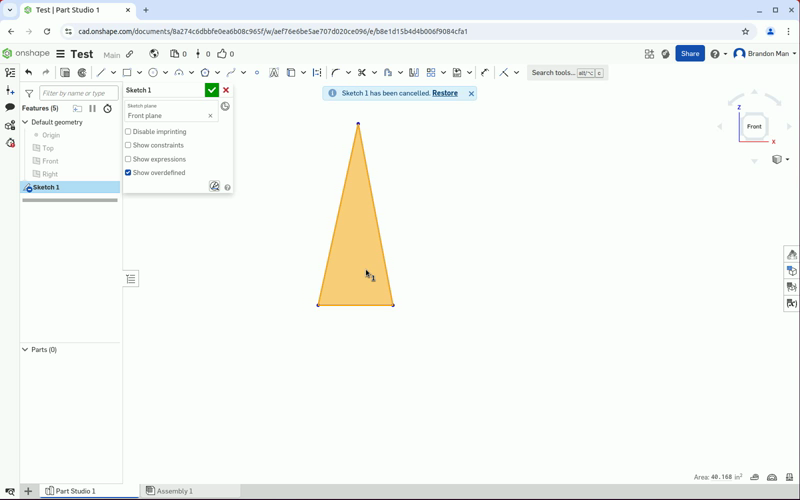
scroll(-6)
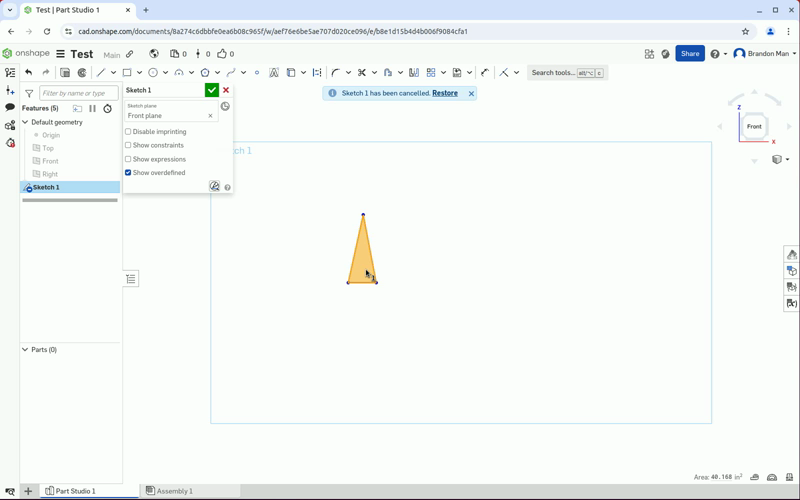
mouse_move(73, 352)
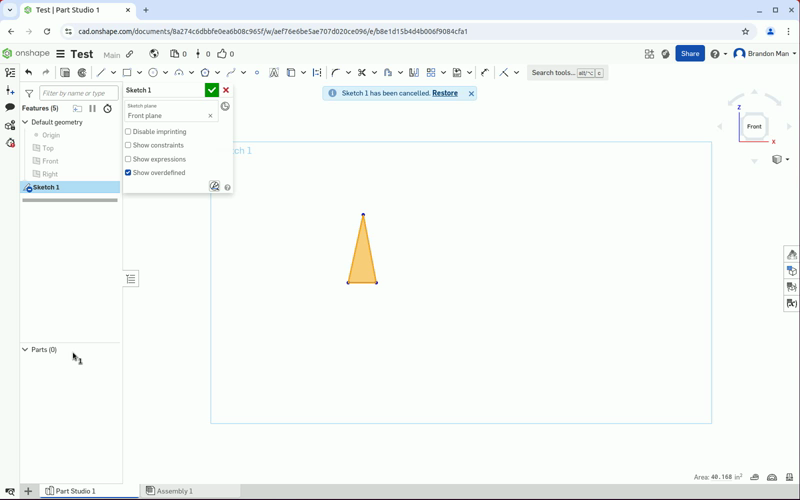
key(shift+y)
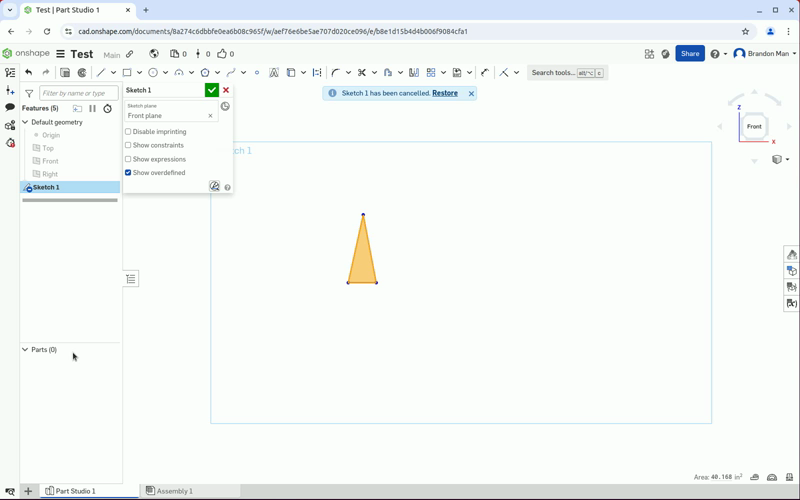
key(shift+e)
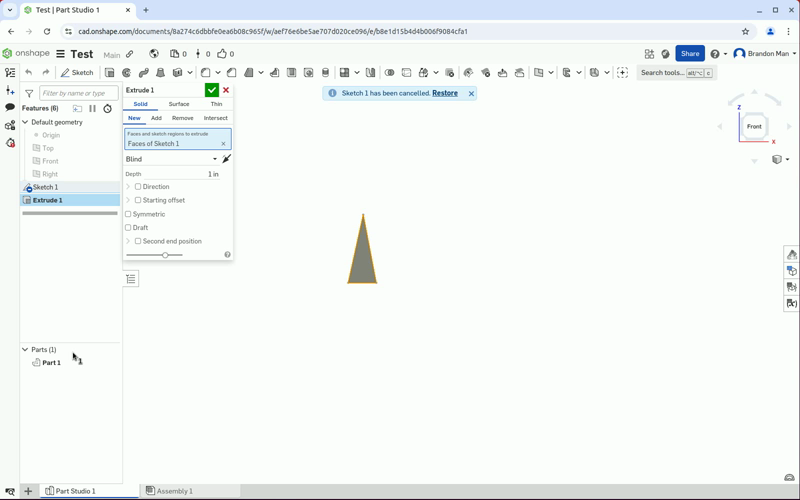
mouse_move(143, 106)
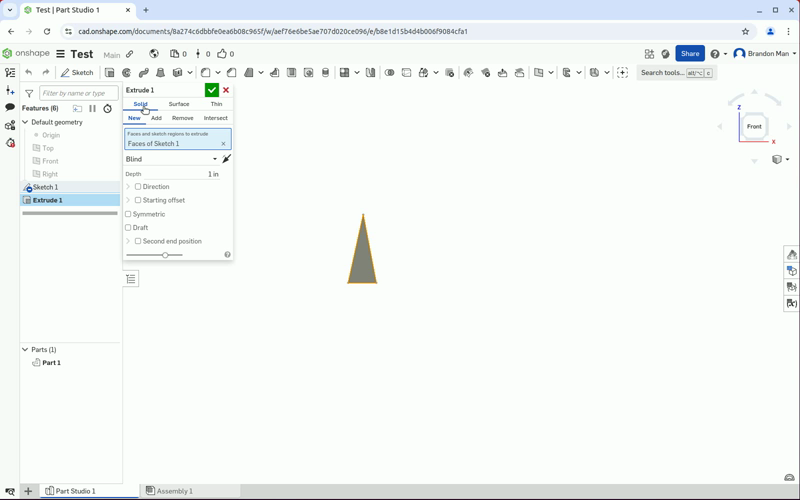
click(143, 106)
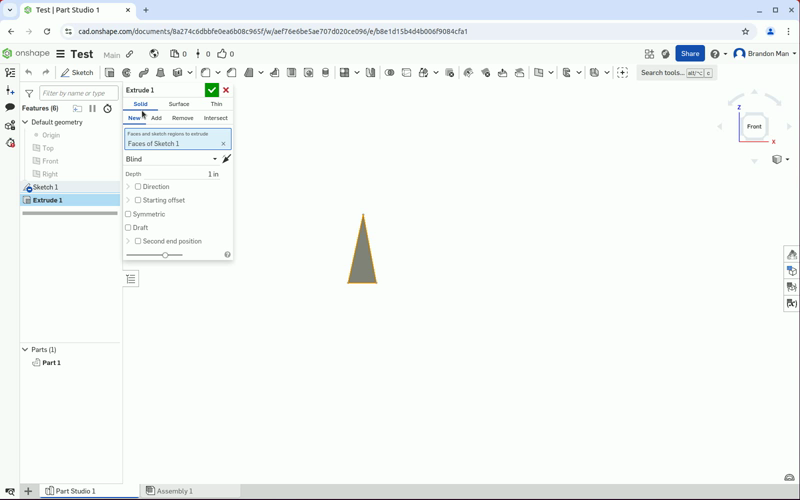
mouse_move(137, 120)
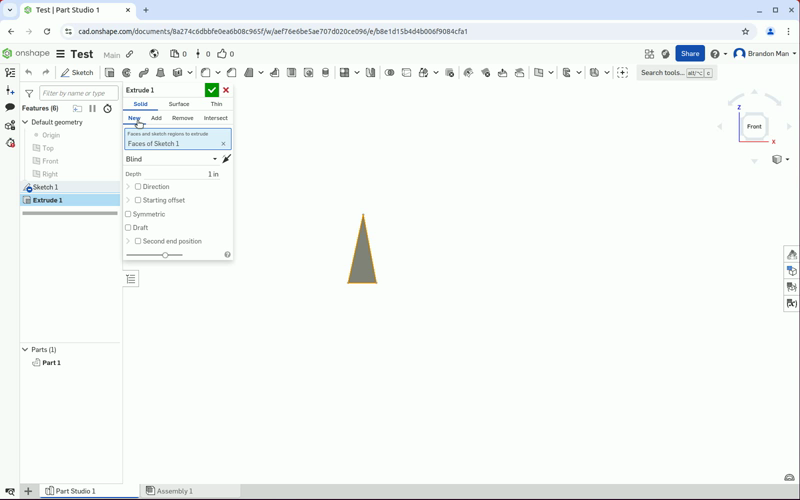
click(137, 120)
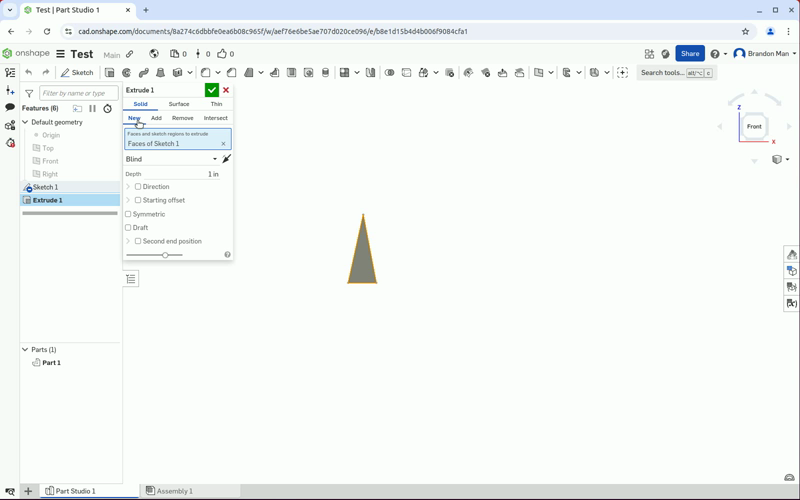
key(tab, 4)
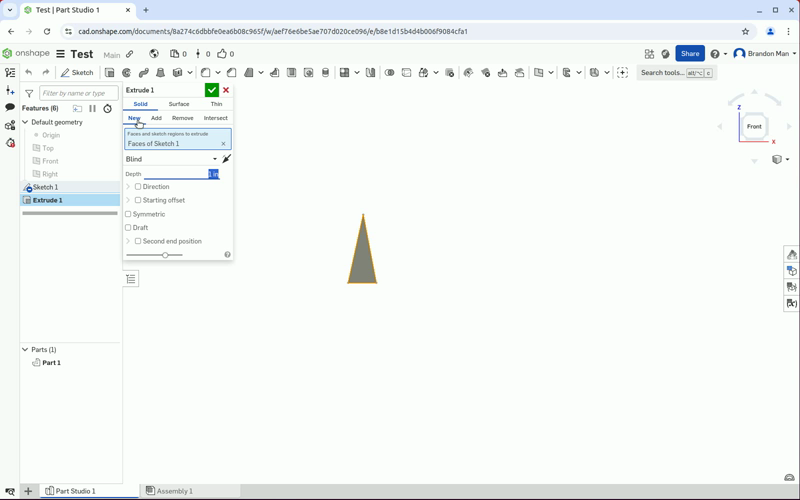
text(-8.425)
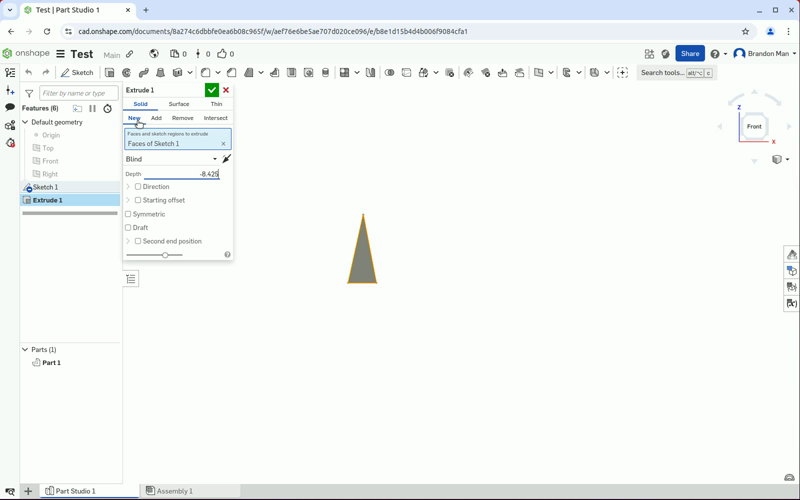
key(enter)
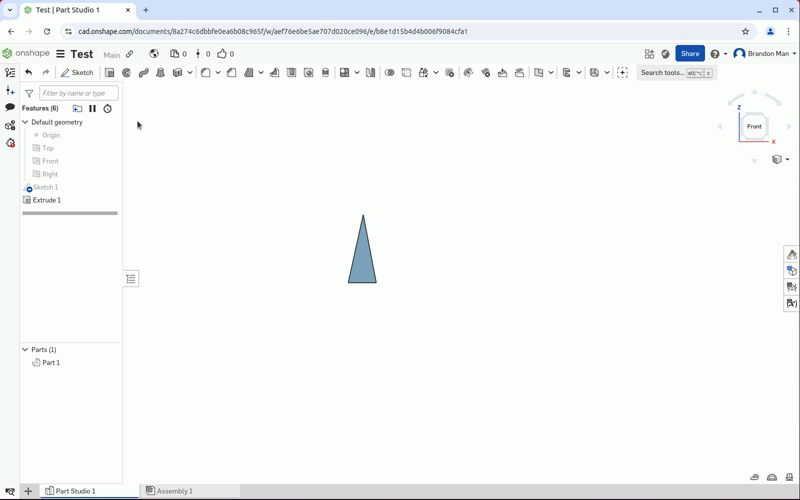
key(shift+h)
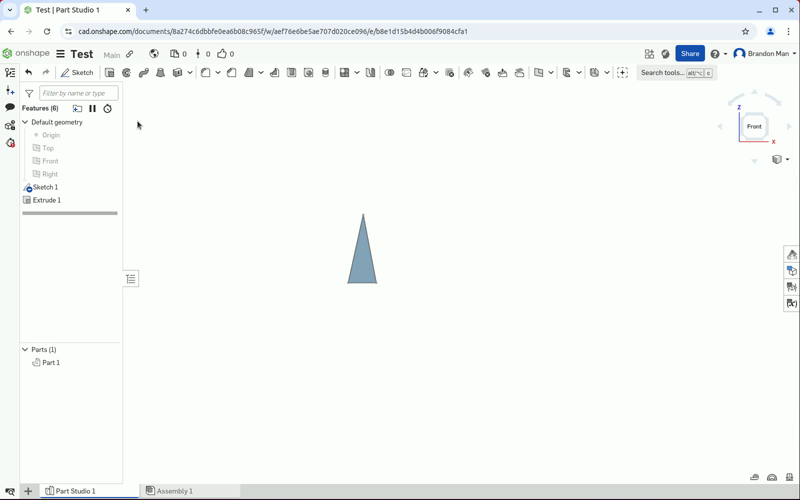
key(shift+h)
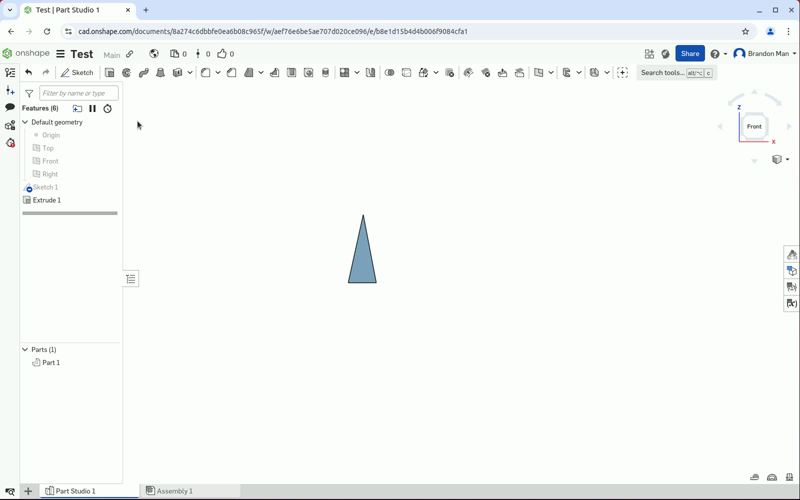
mouse_move(73, 189)
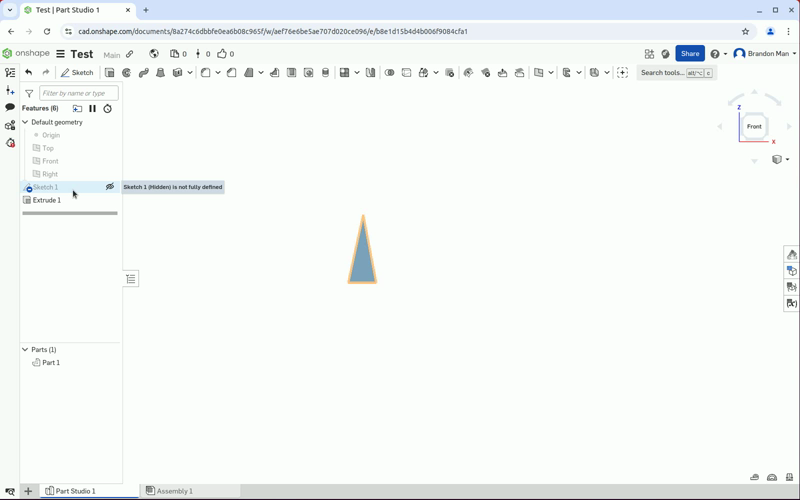
click(73, 189)
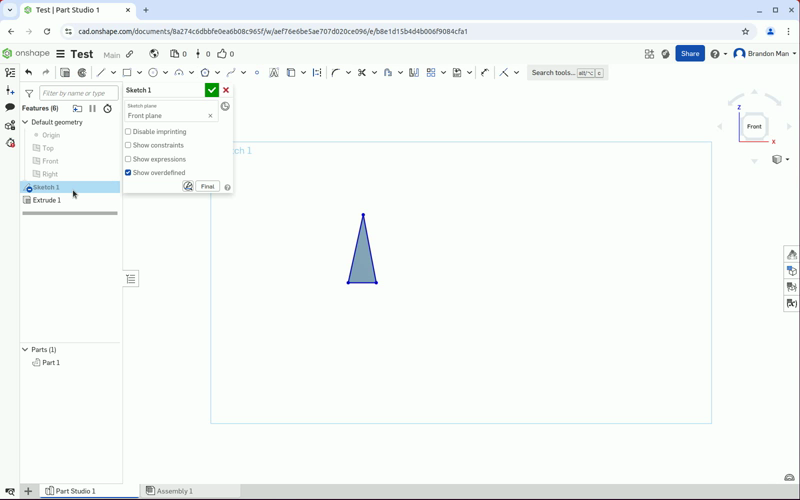
mouse_move(229, 92)
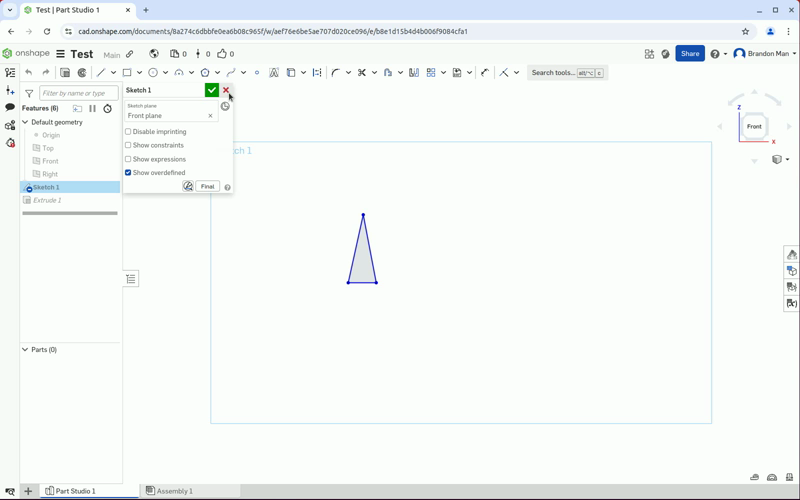
click(229, 92)
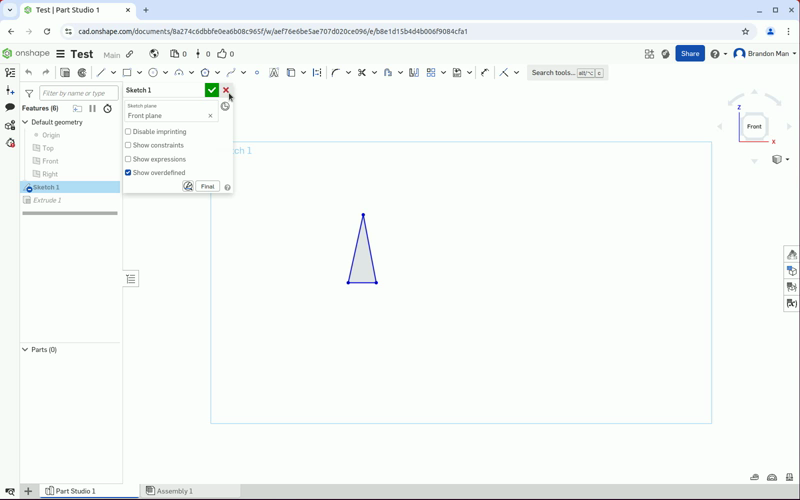
key(shift+s)
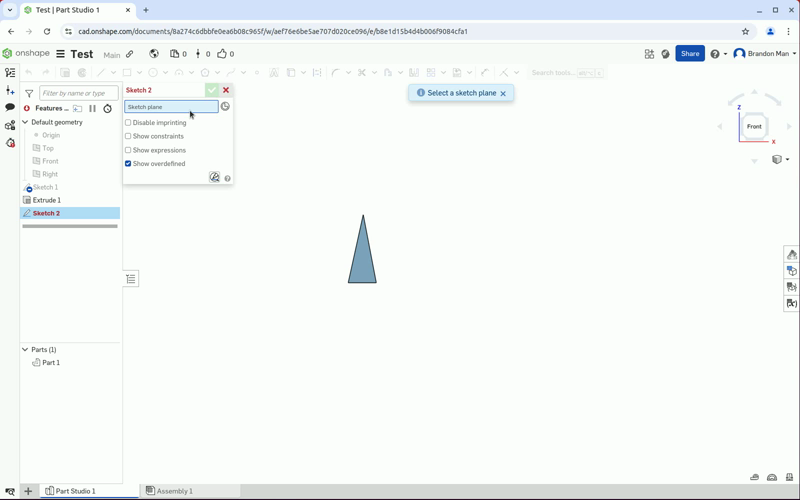
mouse_move(73, 163)
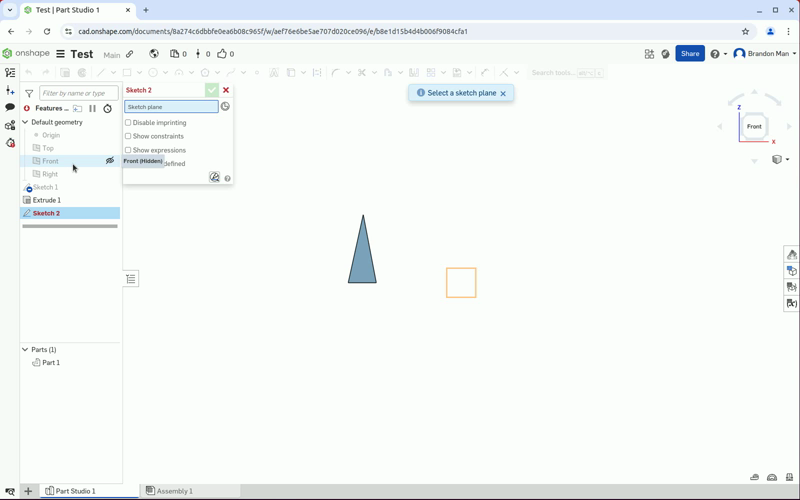
click(73, 163)
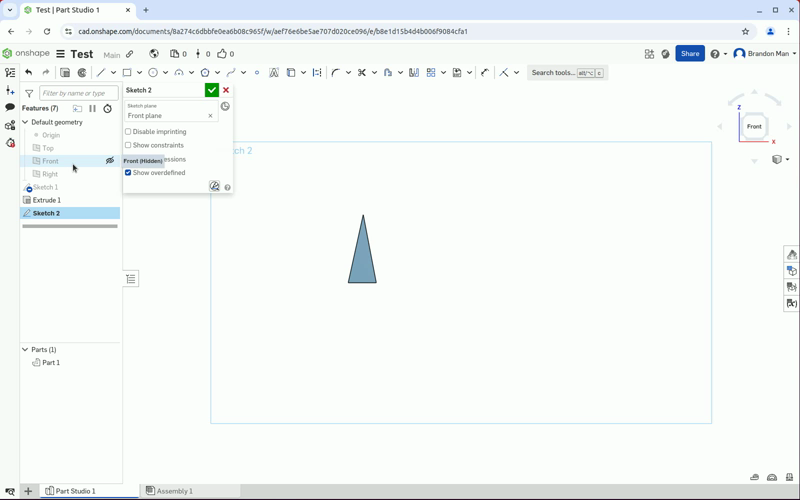
mouse_move(73, 352)
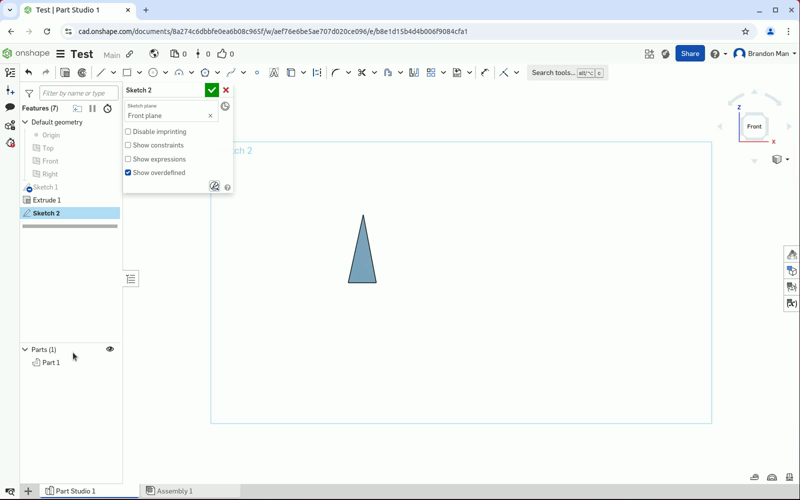
key(y)
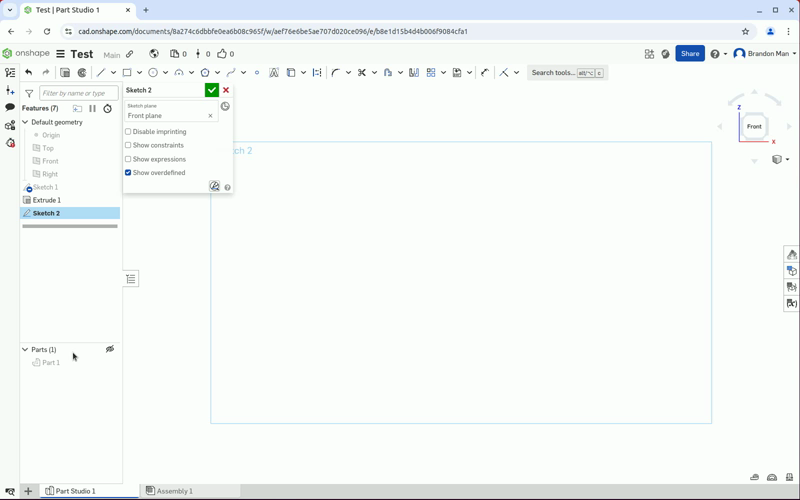
key(l)
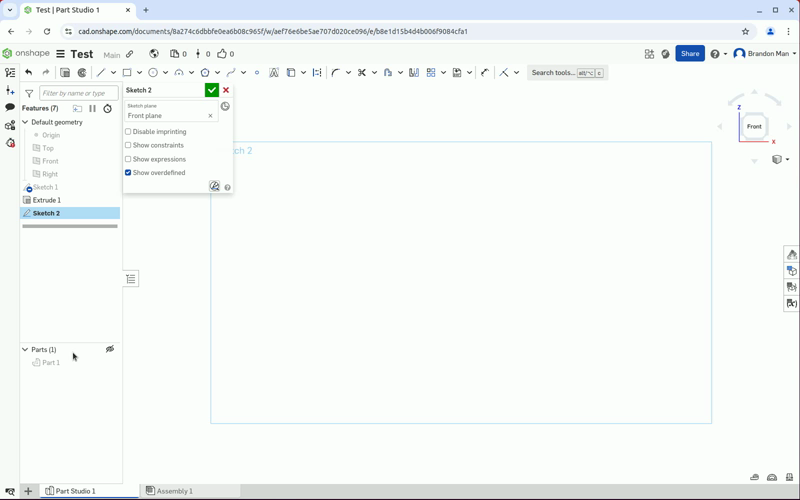
key_down(shift)
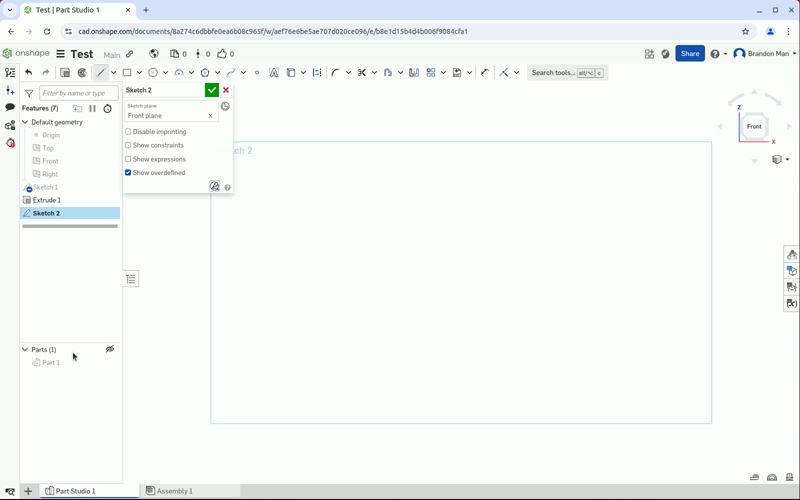
mouse_move(389, 282)
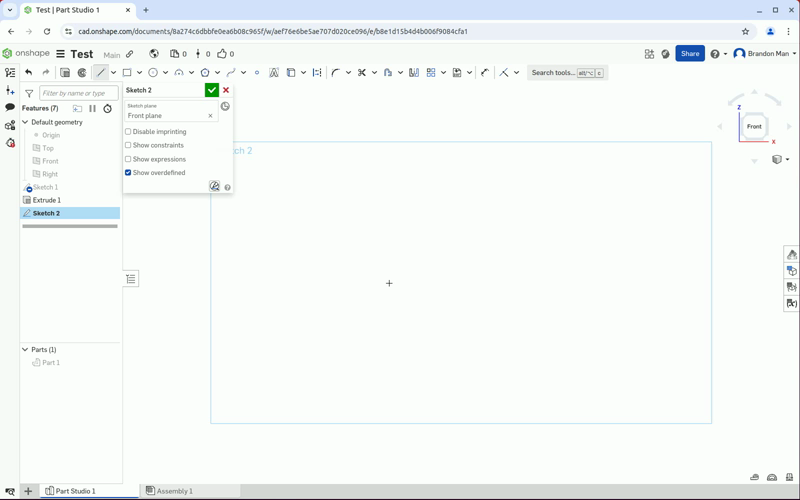
click(389, 282)
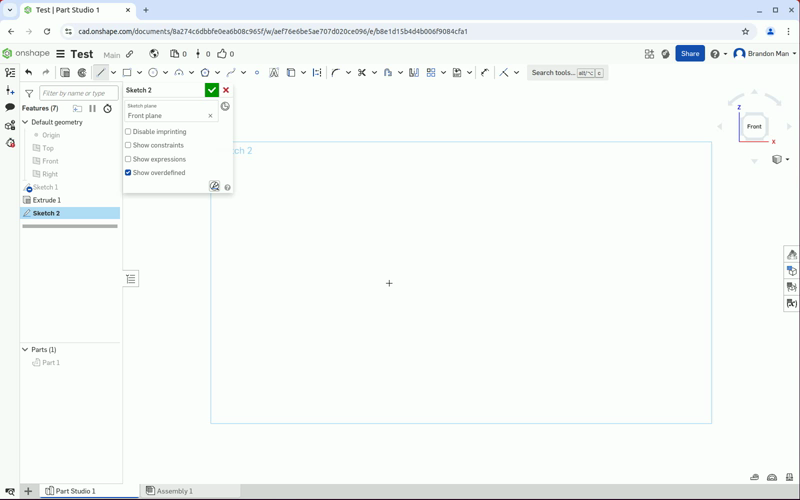
key_up(shift)
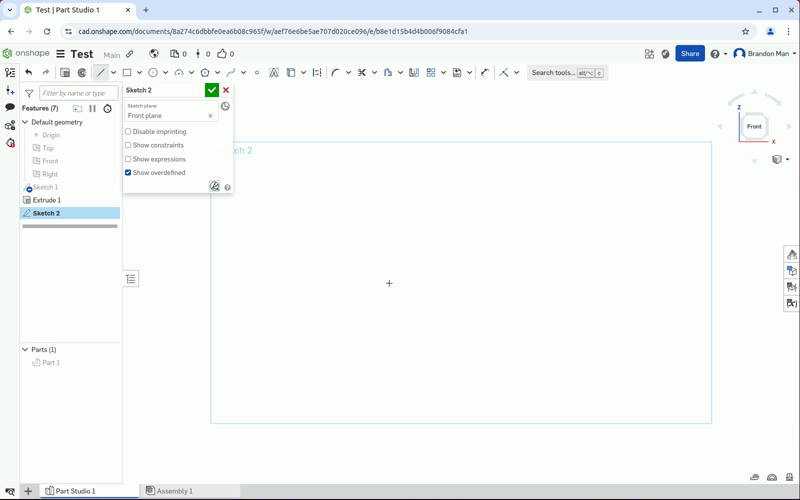
key_down(shift)
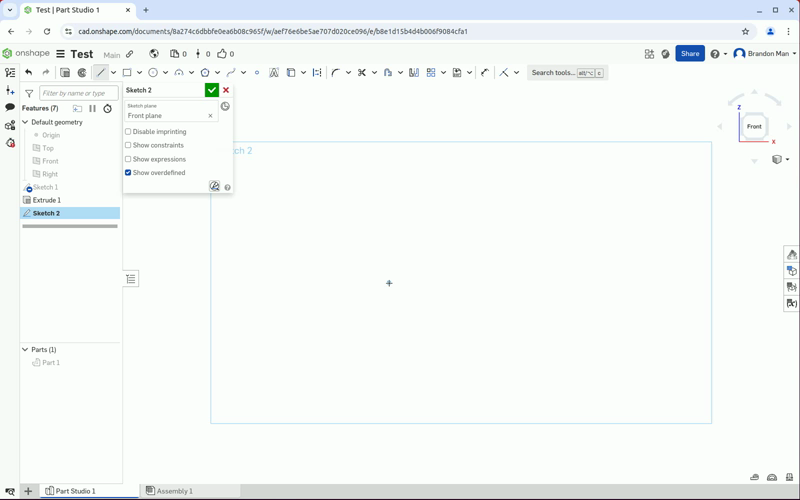
mouse_move(419, 282)
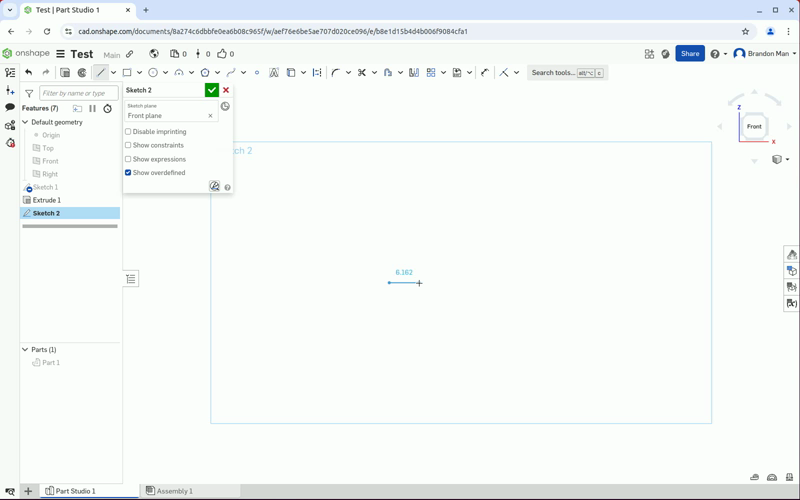
mouse_move(429, 282)
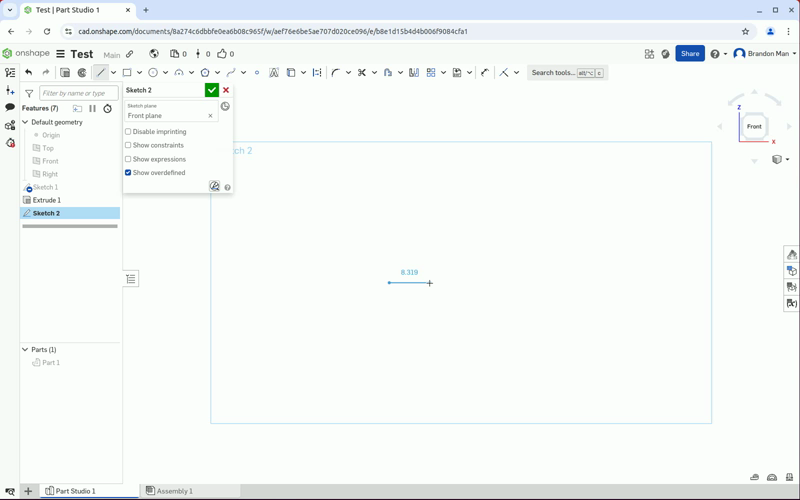
click(429, 282)
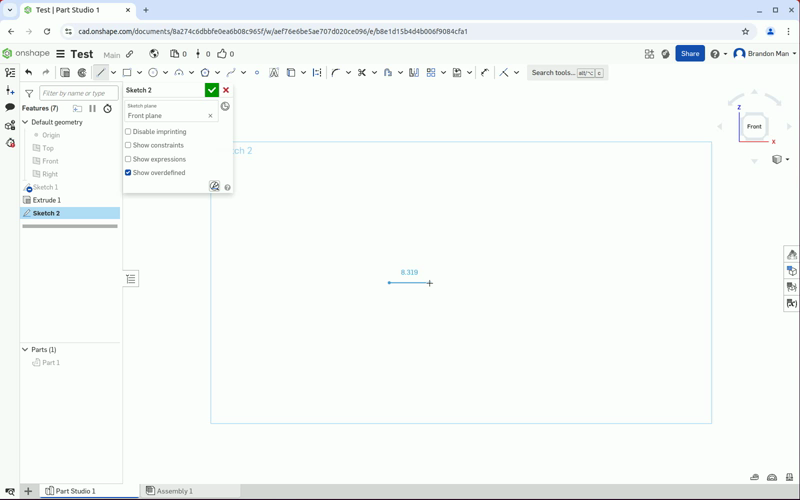
key_up(shift)
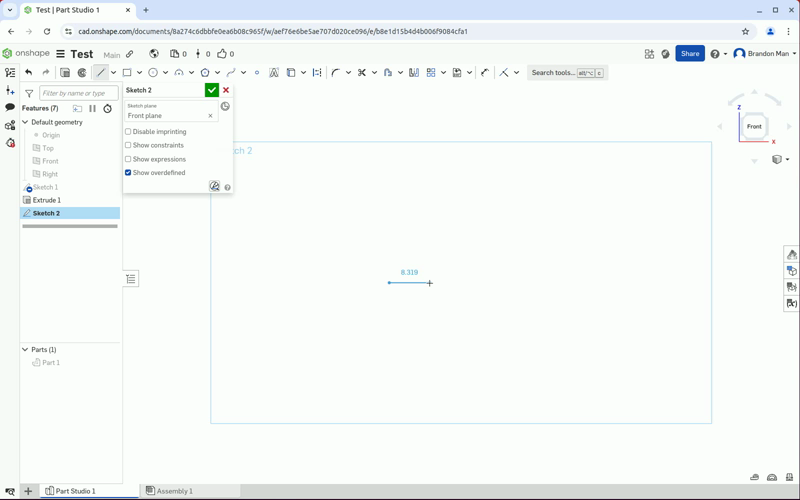
key_down(shift)
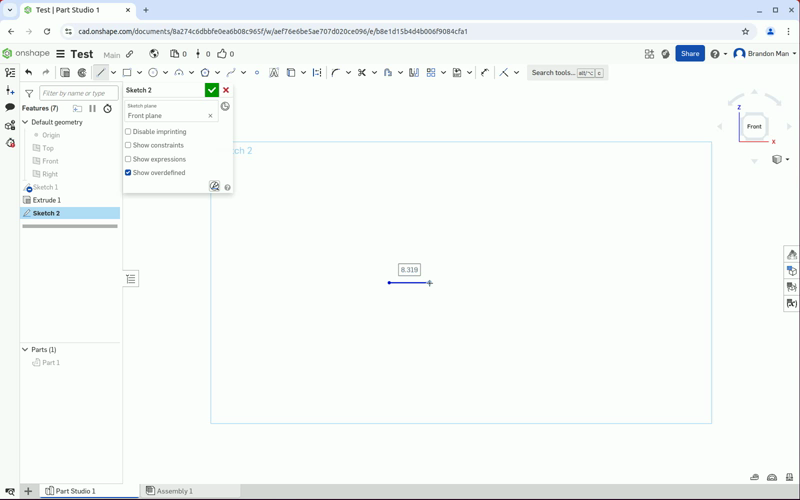
mouse_move(407, 214)
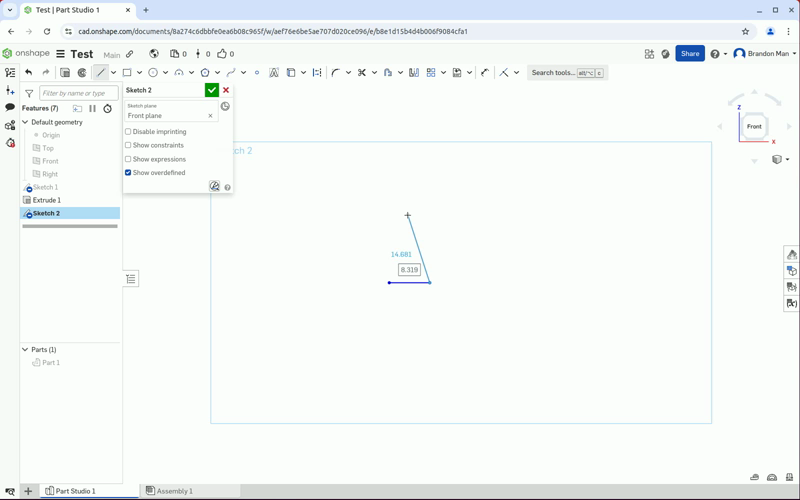
click(407, 214)
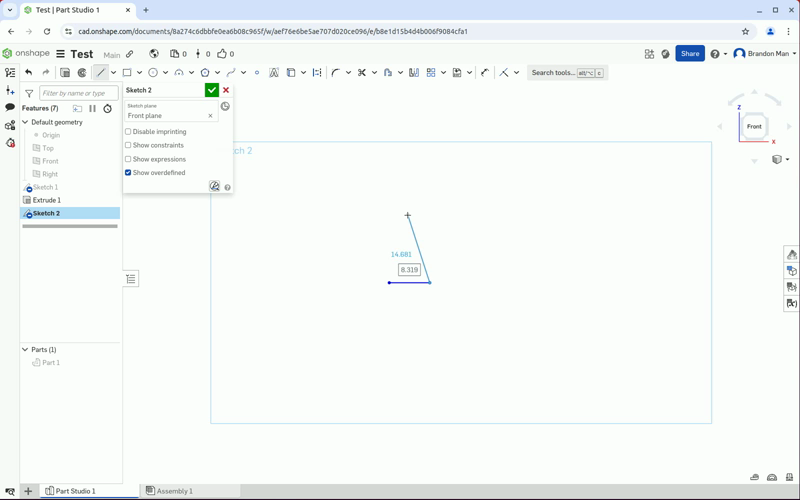
key_up(shift)
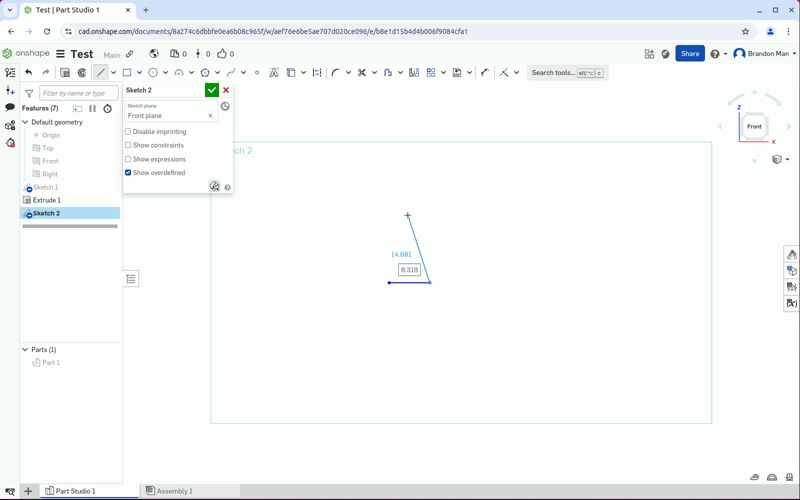
key_down(shift)
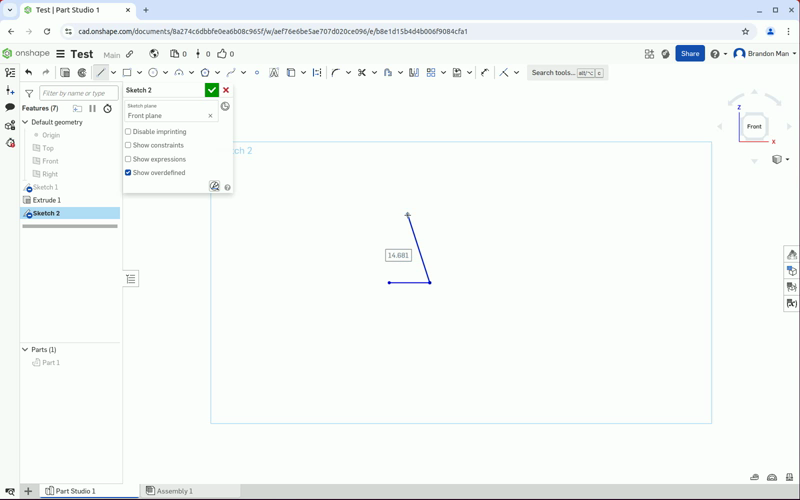
mouse_move(389, 282)
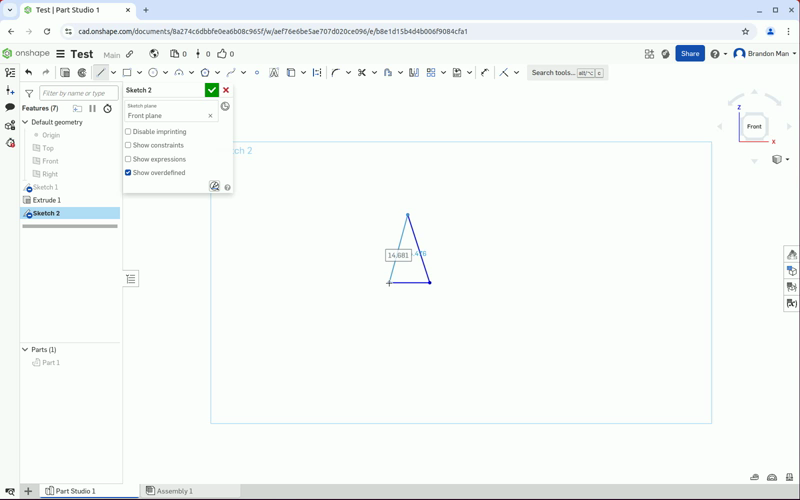
key_up(shift)
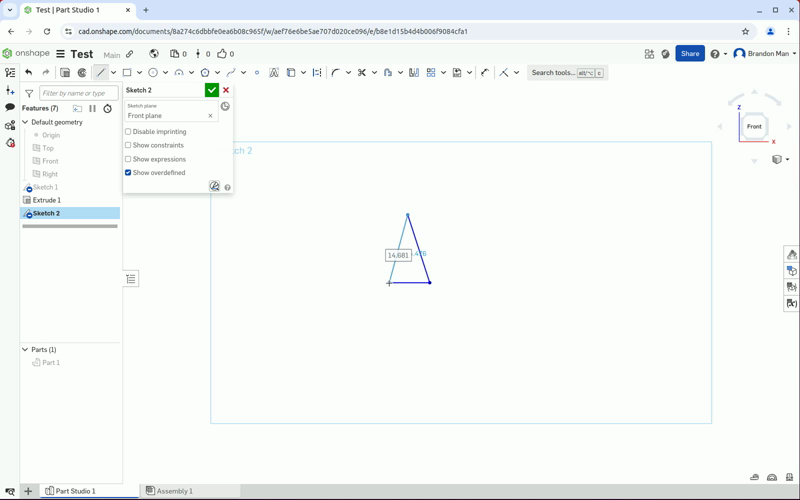
click(389, 282)
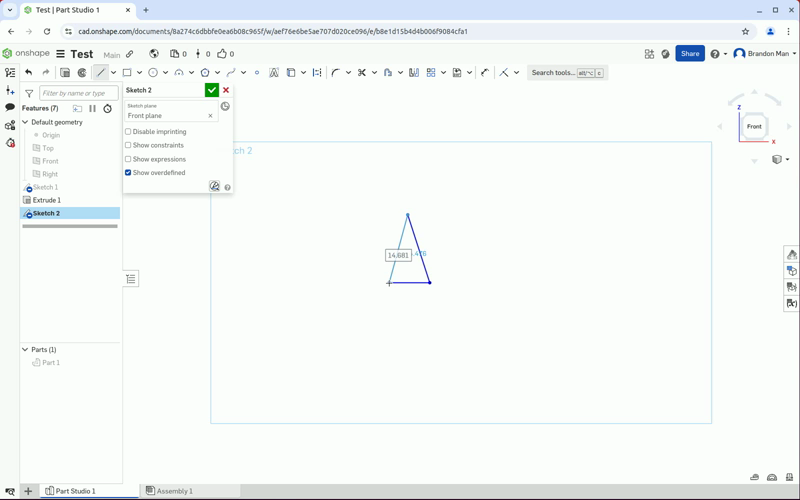
key(esc)
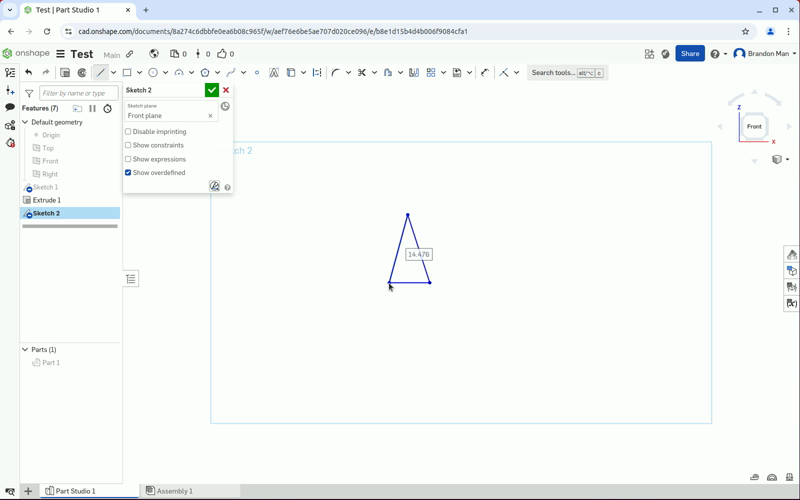
mouse_move(410, 265)
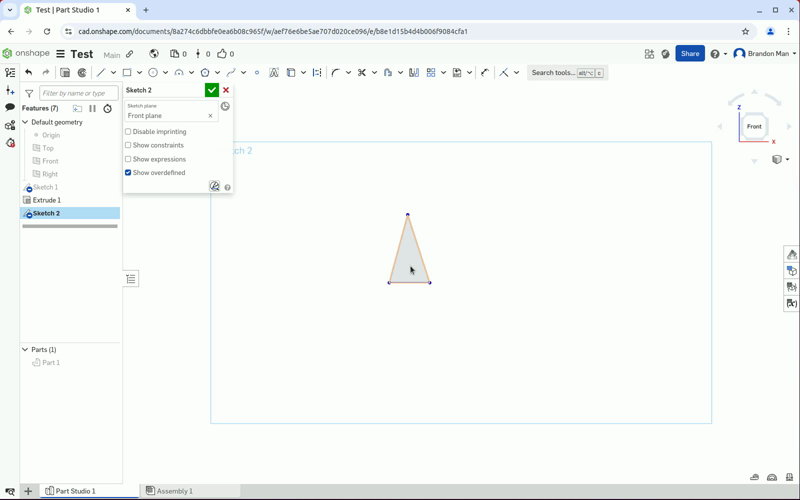
scroll(6)
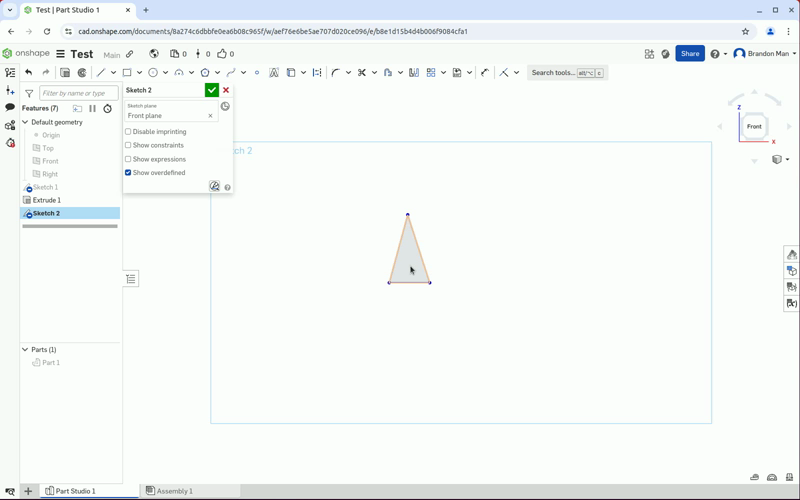
scroll(6)
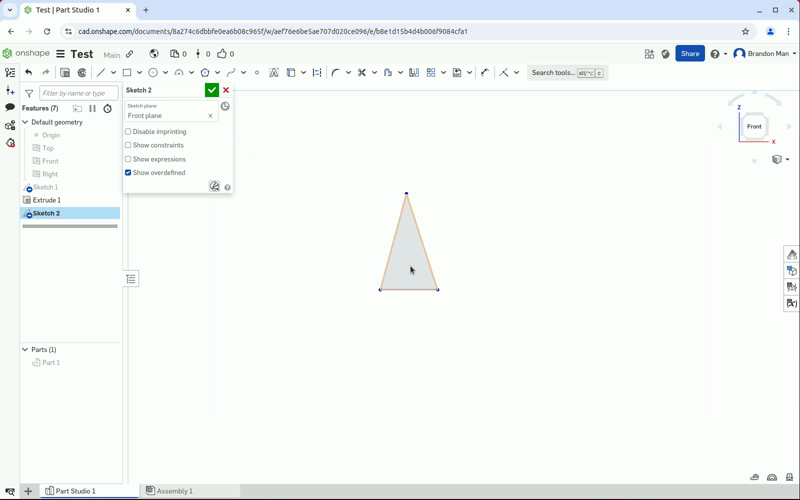
scroll(6)
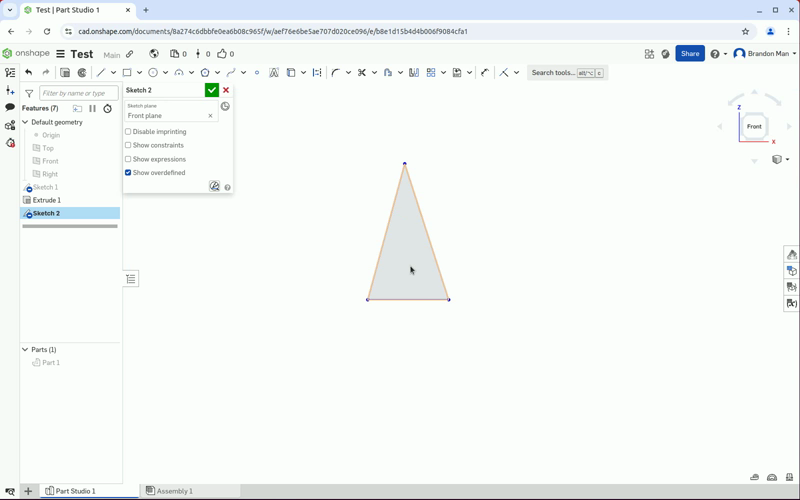
scroll(6)
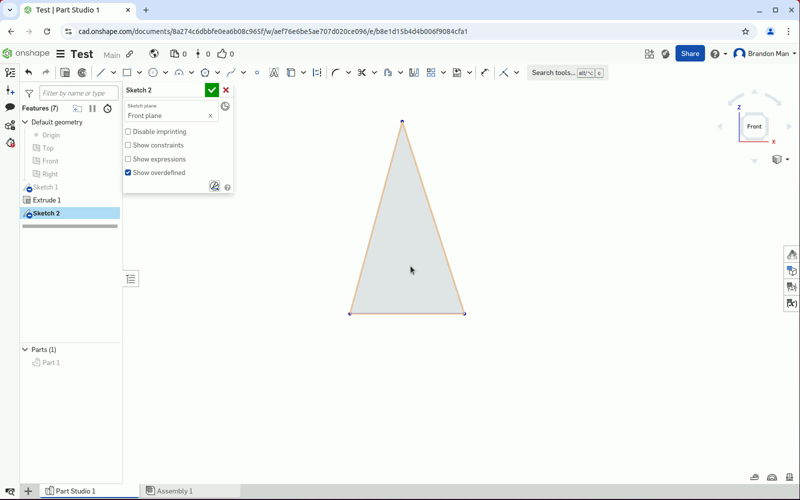
scroll(6)
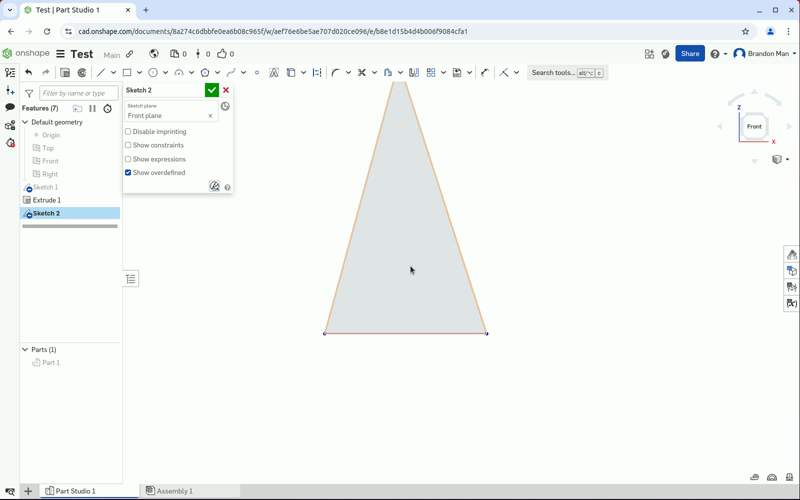
scroll(6)
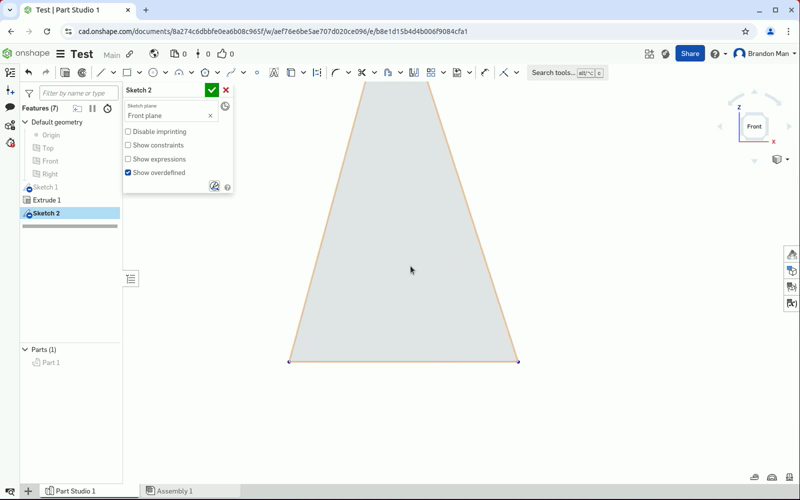
scroll(6)
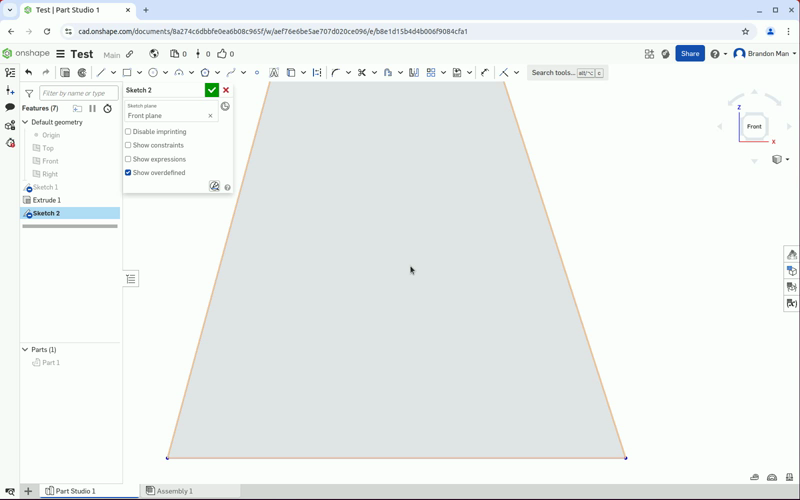
click(410, 265)
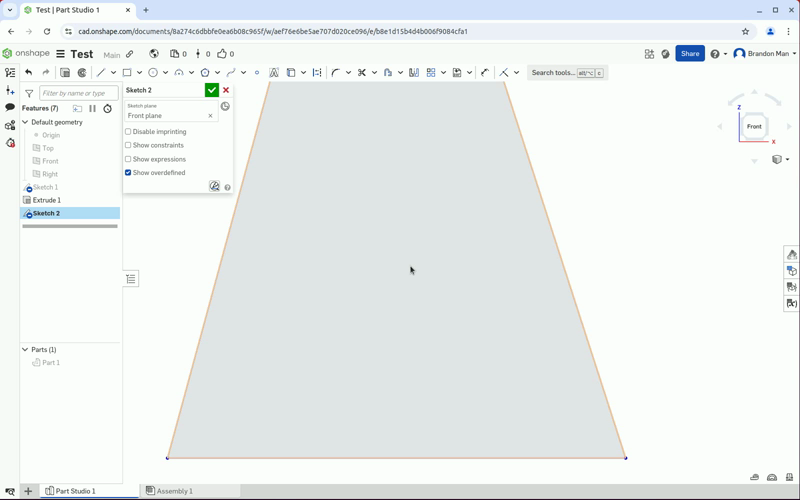
scroll(-6)
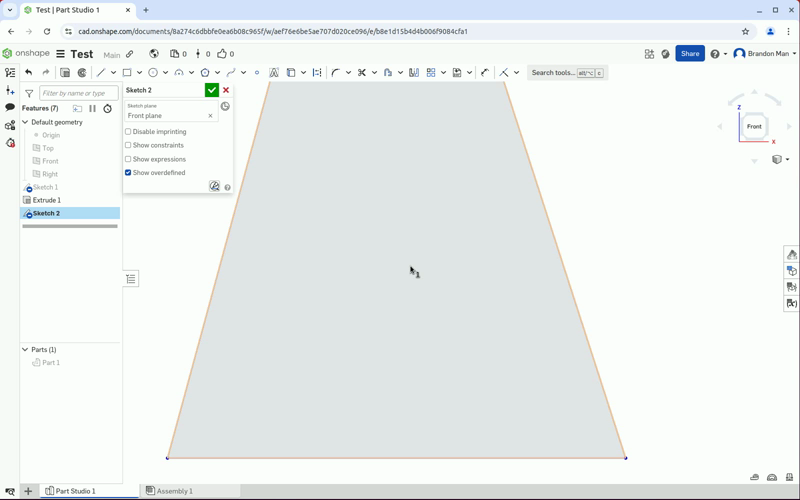
scroll(-6)
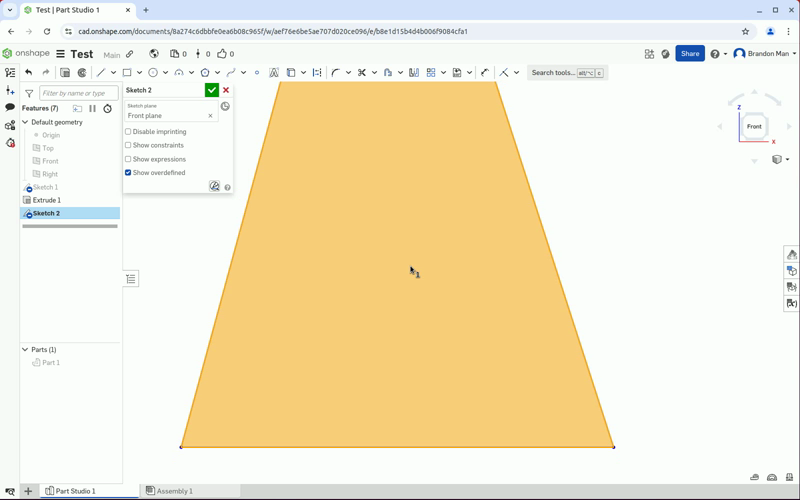
scroll(-6)
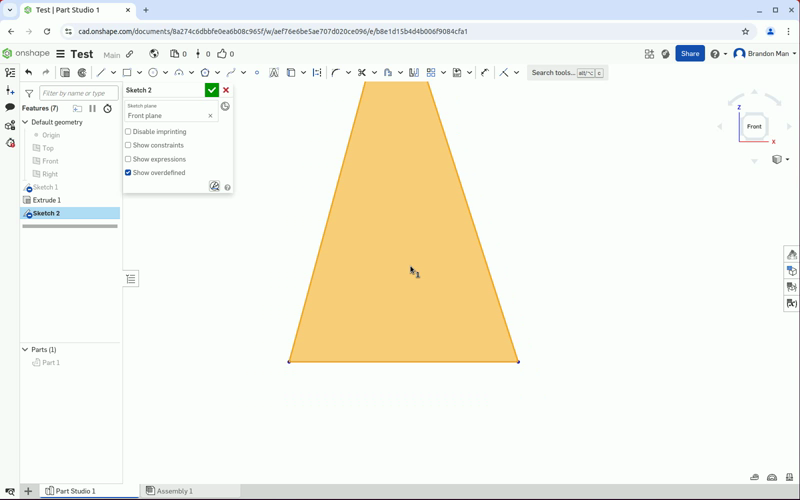
scroll(-6)
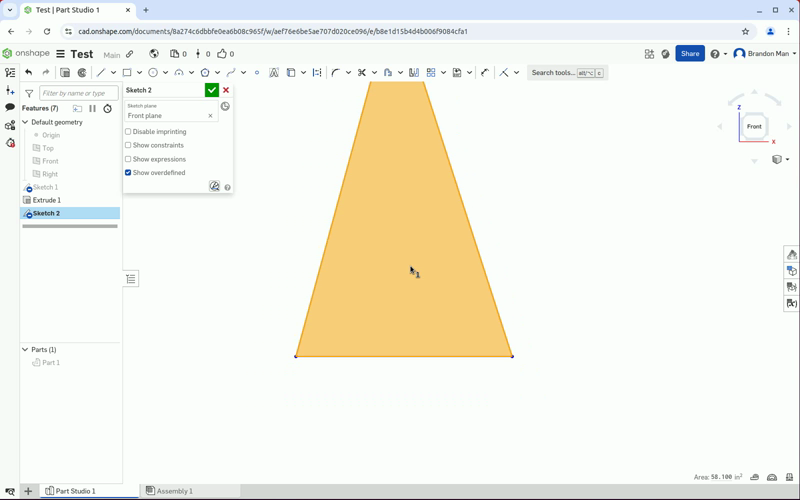
scroll(-6)
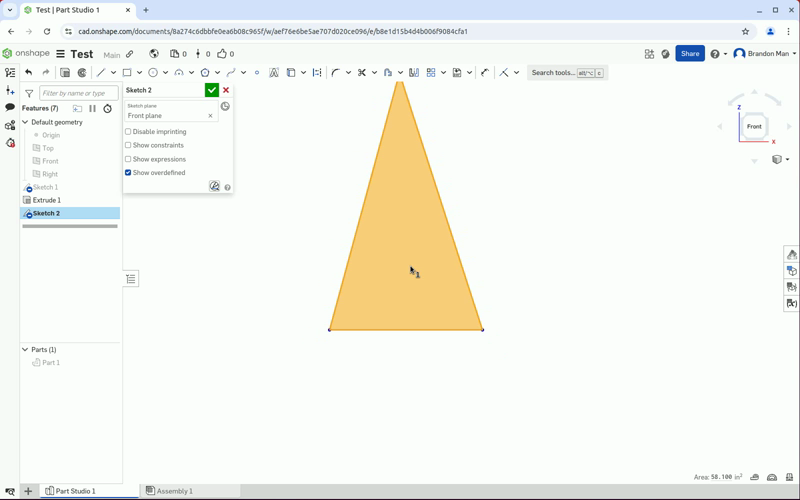
scroll(-6)
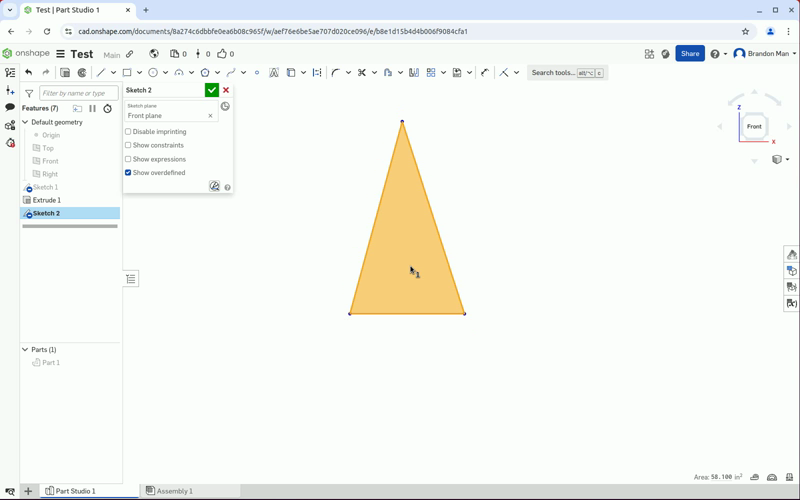
scroll(-6)
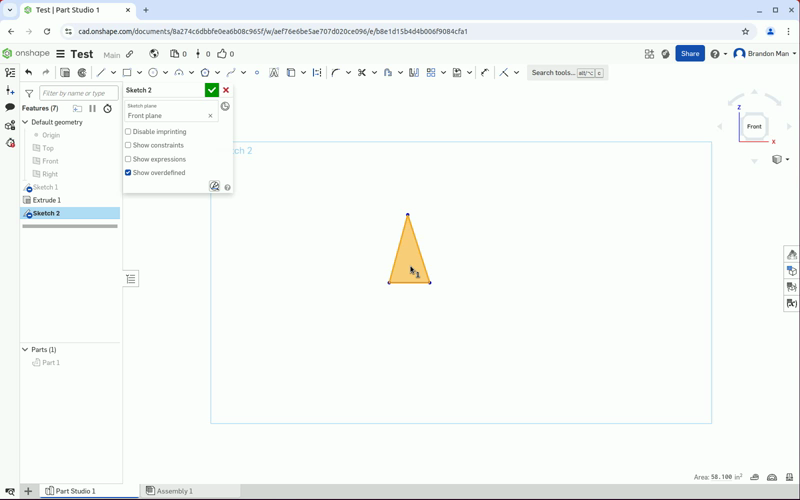
mouse_move(73, 352)
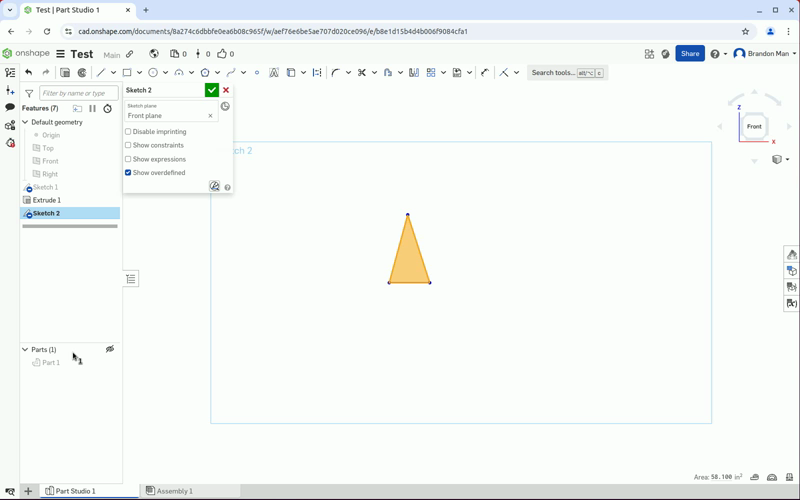
key(shift+y)
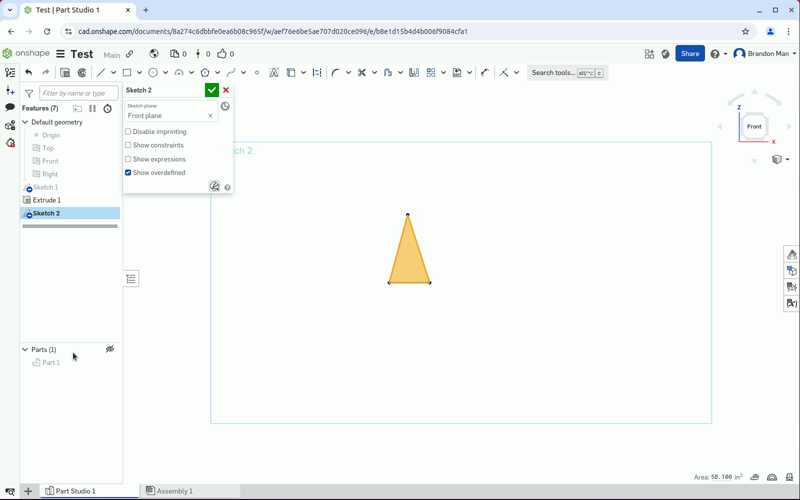
key(shift+e)
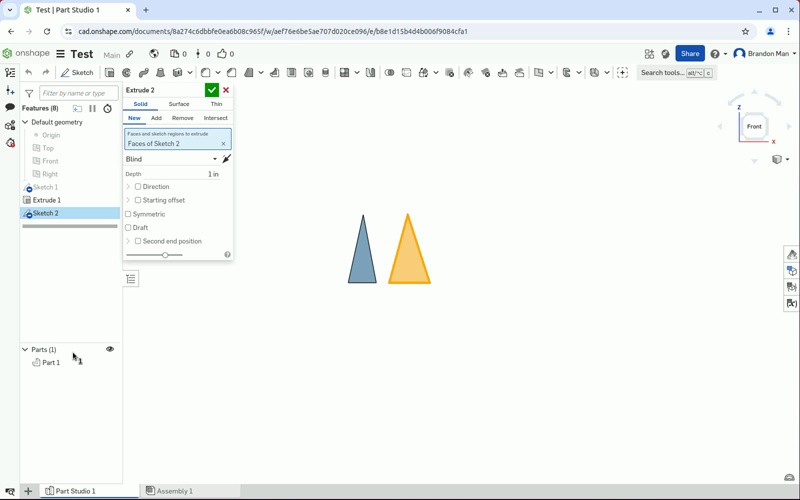
mouse_move(143, 106)
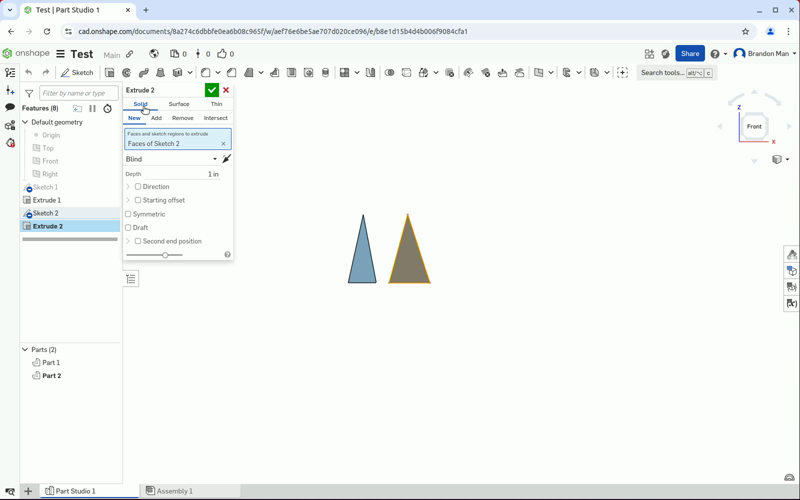
click(143, 106)
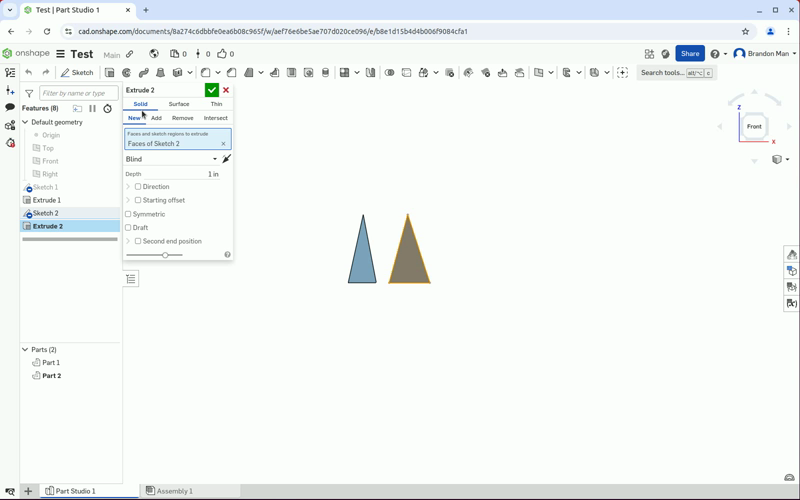
mouse_move(137, 120)
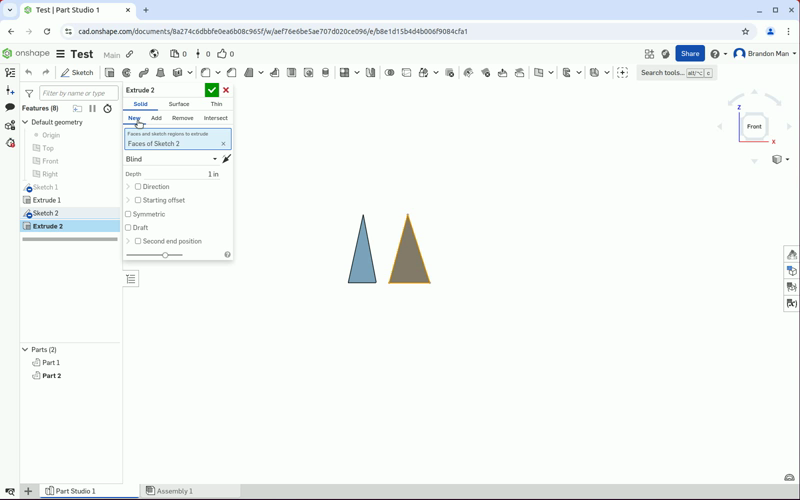
click(137, 120)
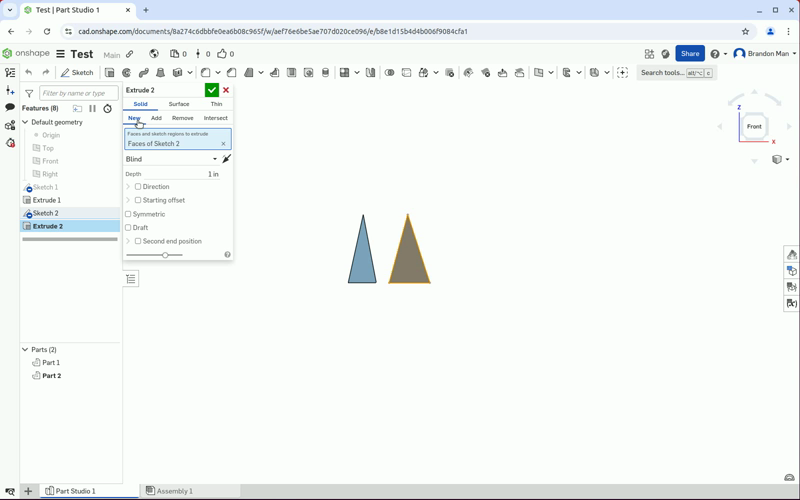
key(tab, 4)
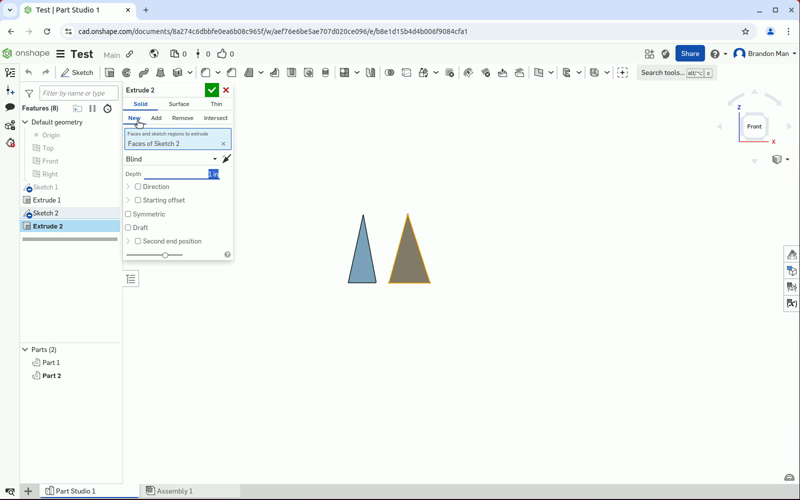
text(-8.425)
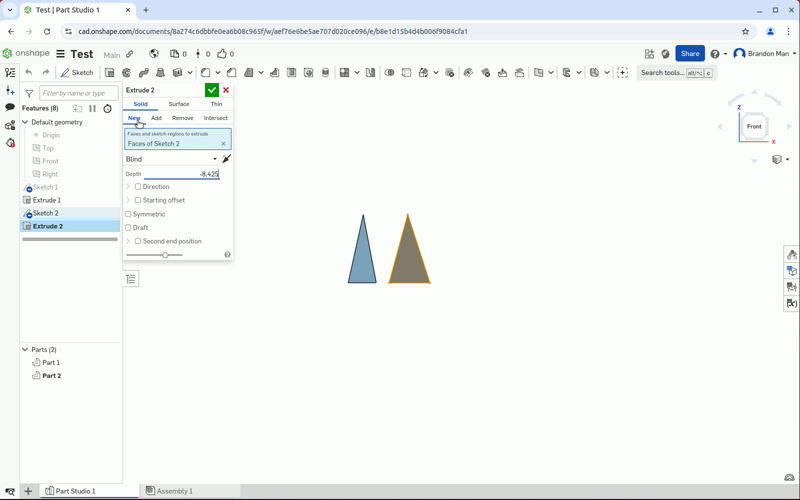
key(enter)
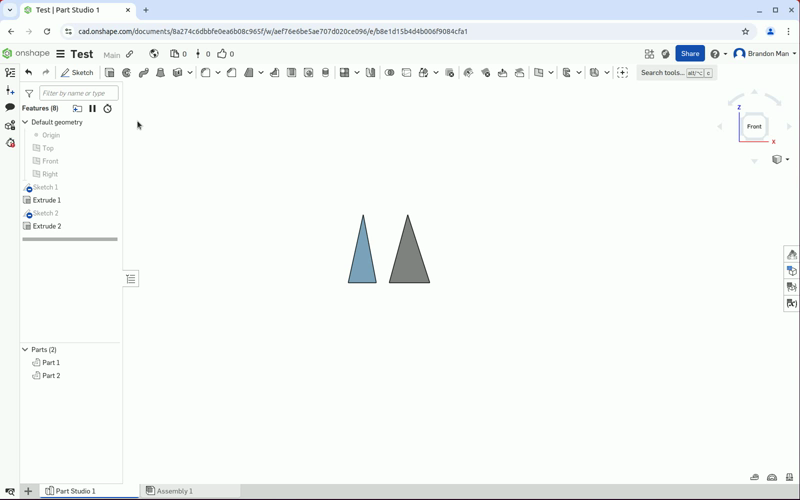
key(shift+h)
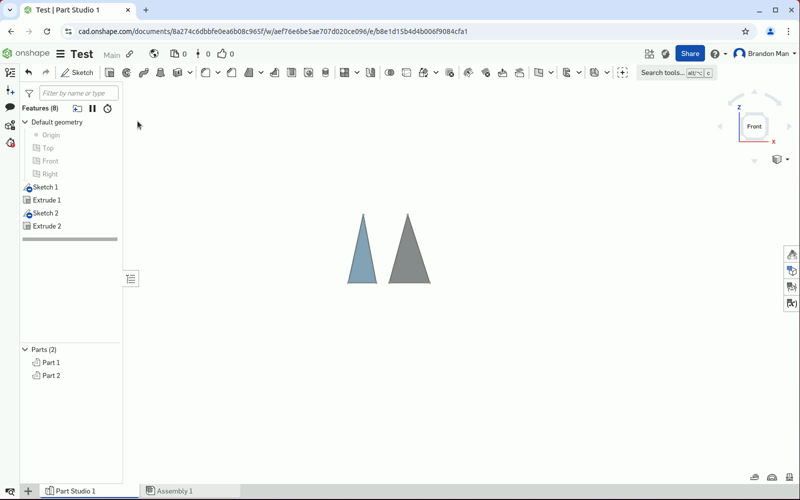
key(shift+h)
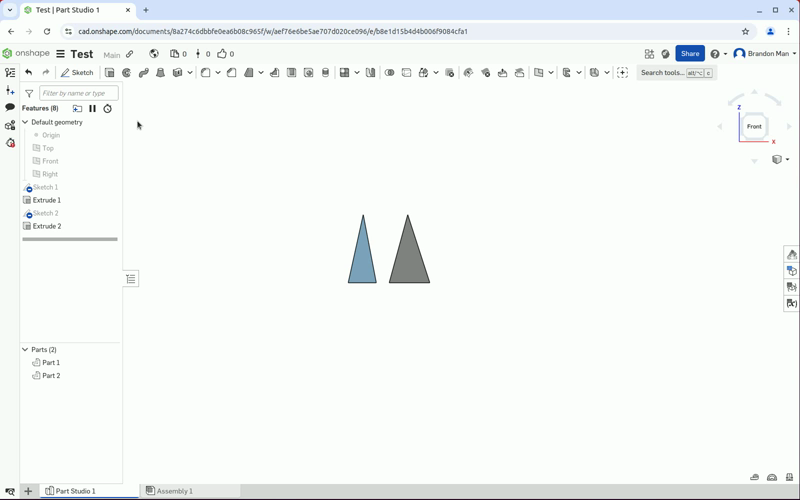
mouse_move(73, 189)
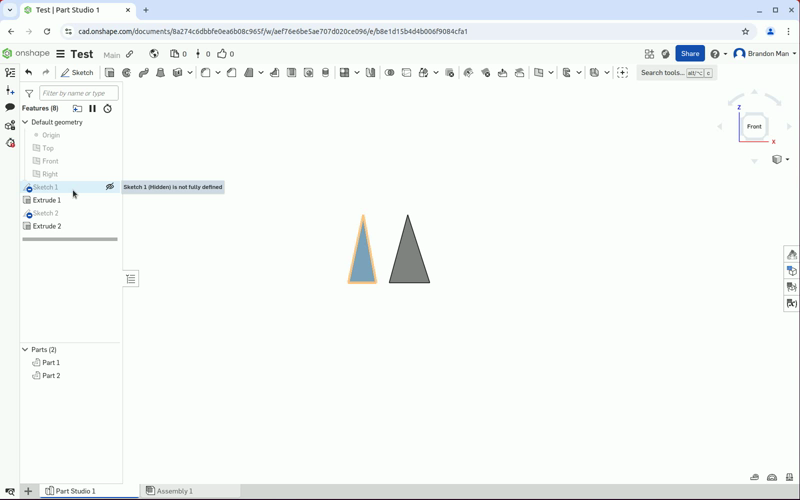
click(73, 189)
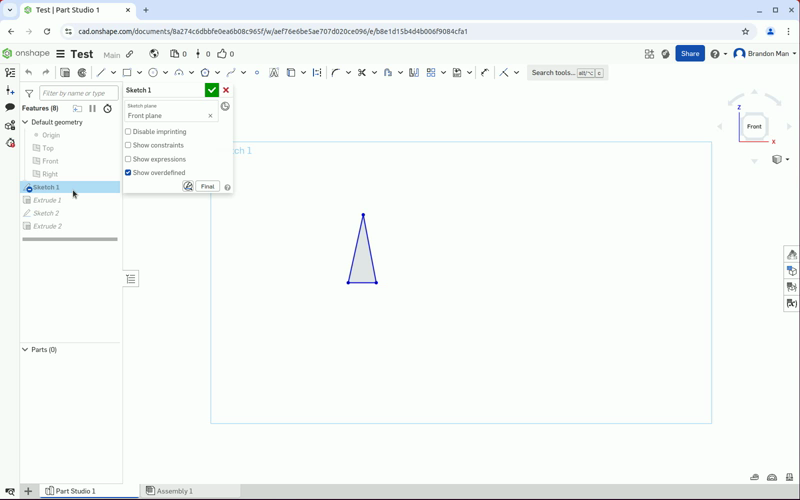
mouse_move(229, 92)
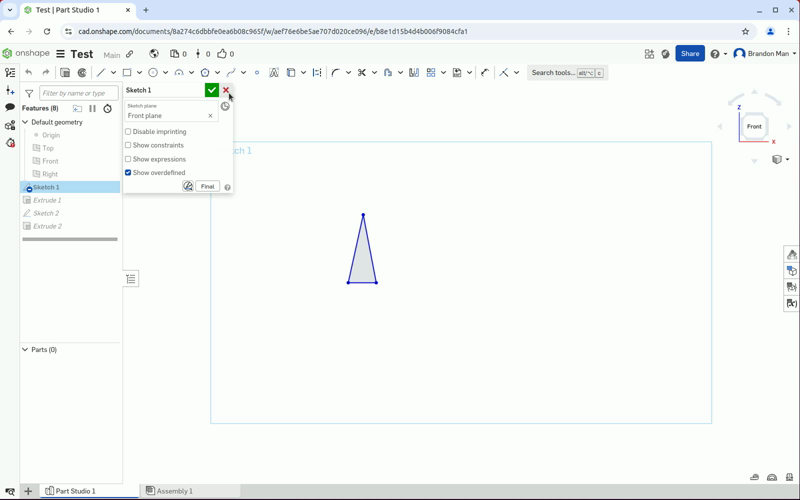
click(229, 92)
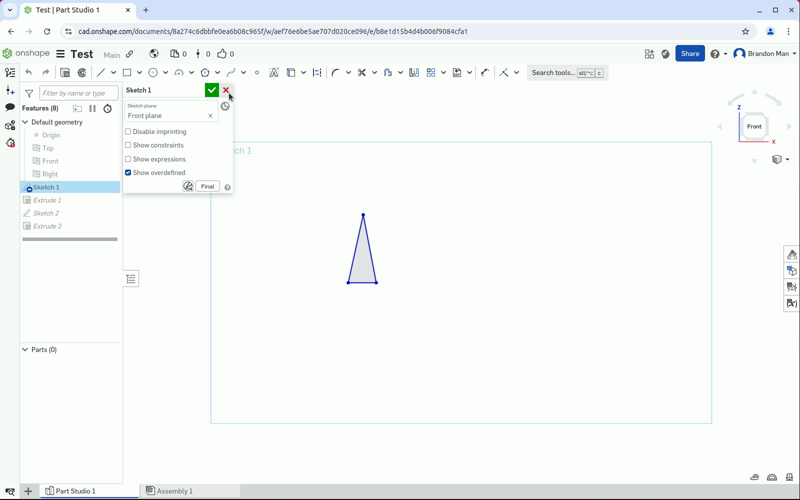
key(shift+s)
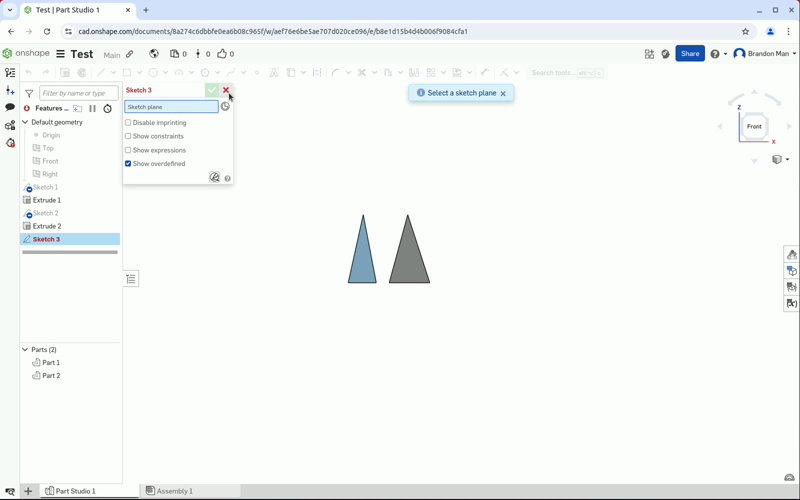
mouse_move(73, 163)
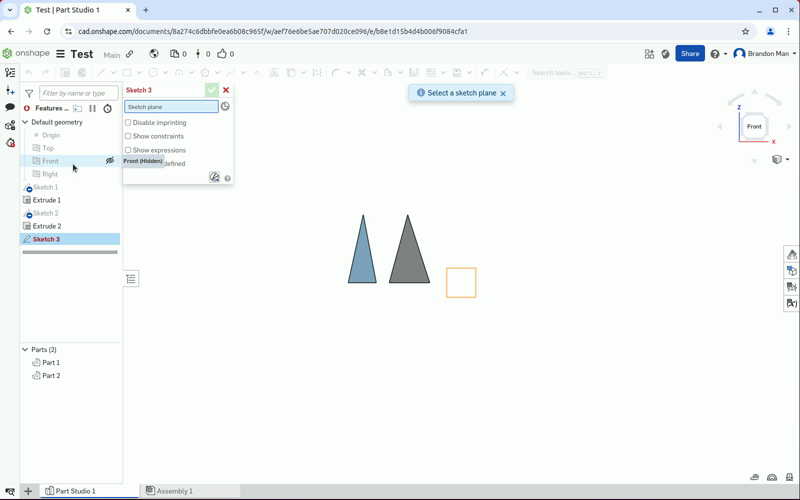
click(73, 163)
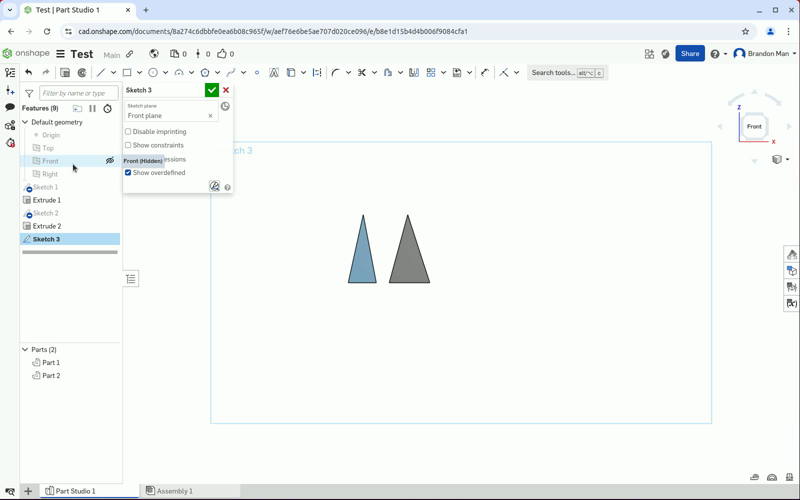
mouse_move(73, 352)
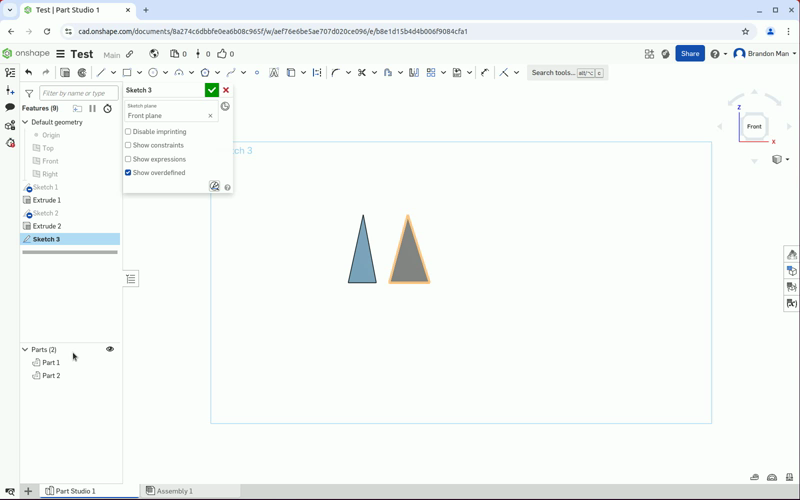
key(y)
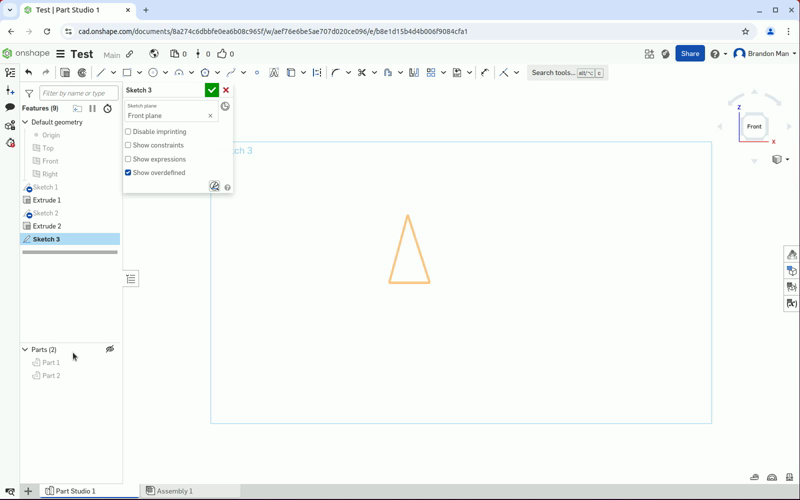
key(l)
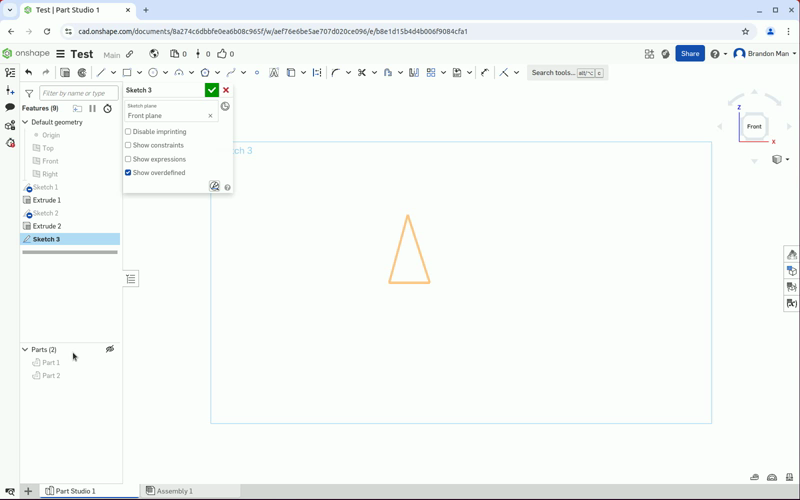
key_down(shift)
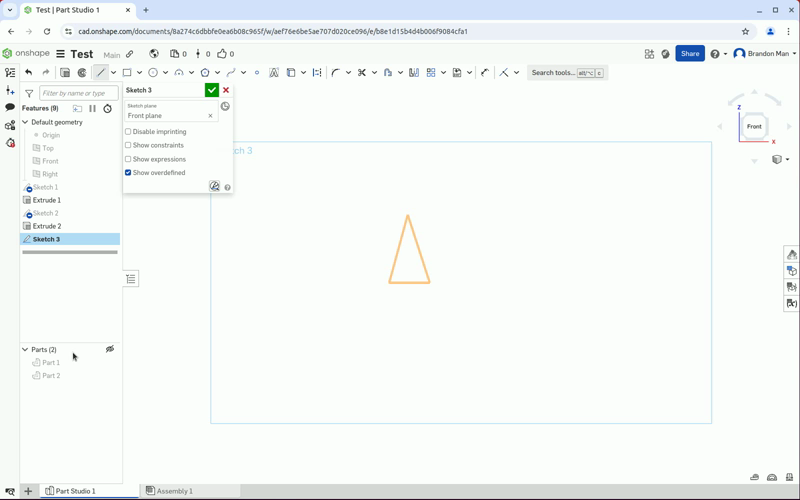
mouse_move(449, 282)
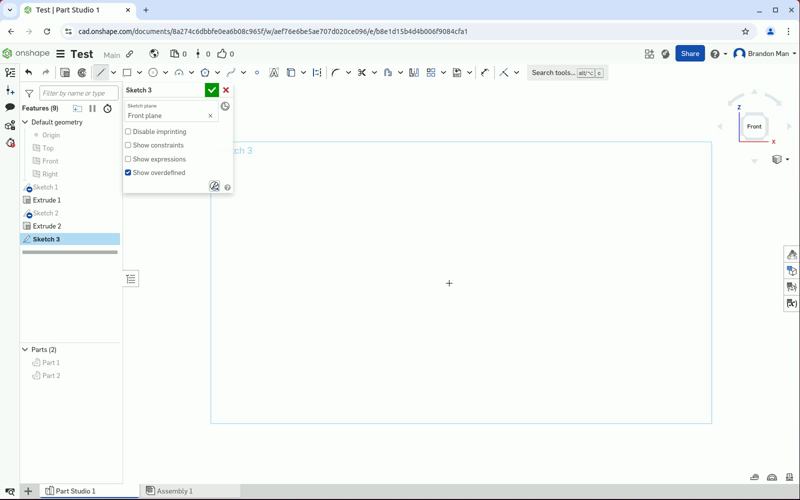
click(449, 282)
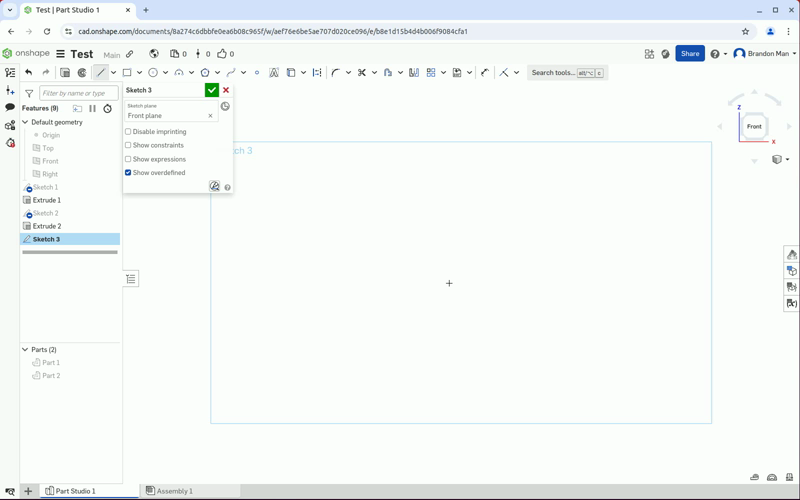
key_up(shift)
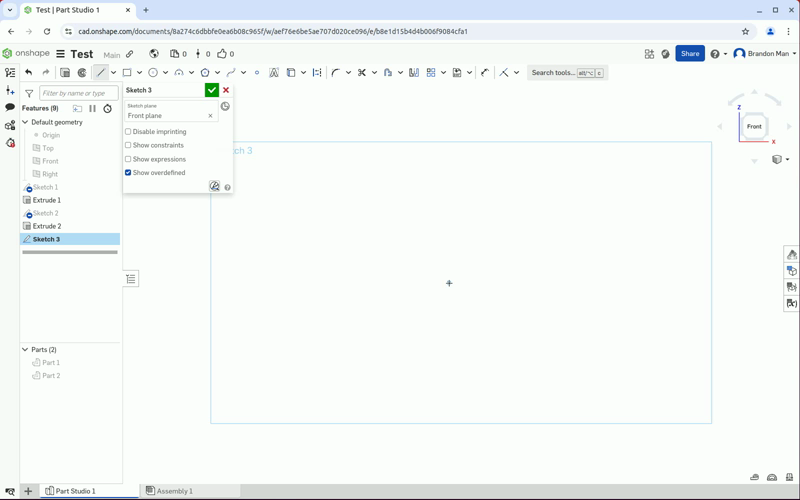
key_down(shift)
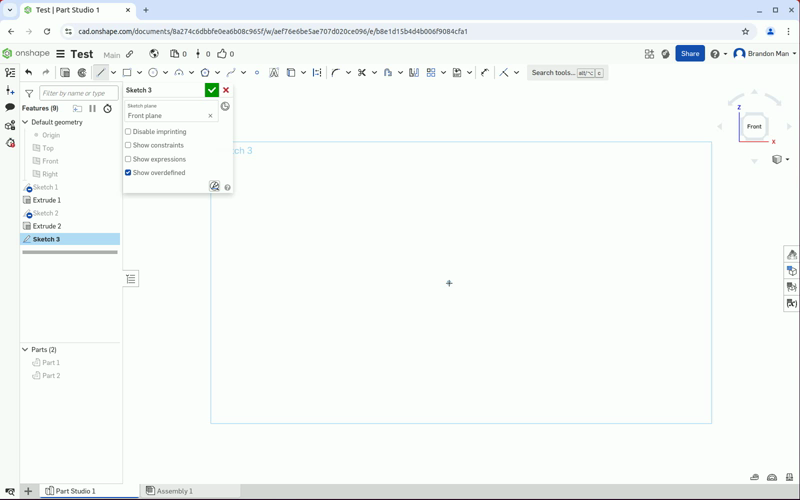
mouse_move(479, 282)
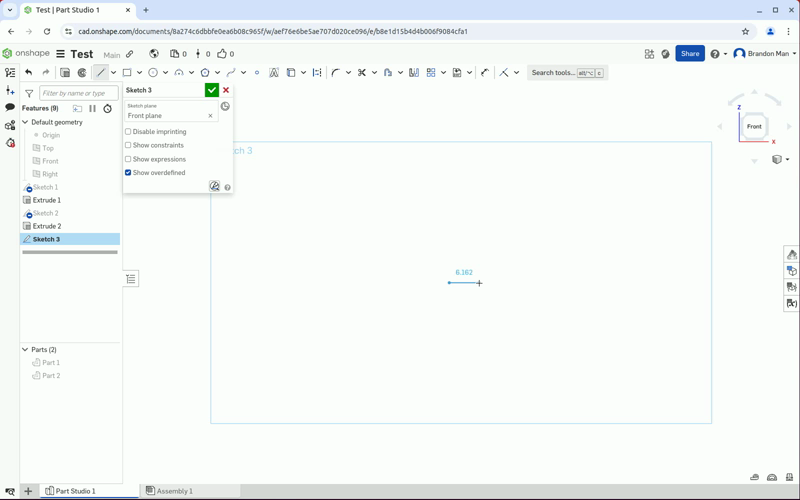
mouse_move(477, 282)
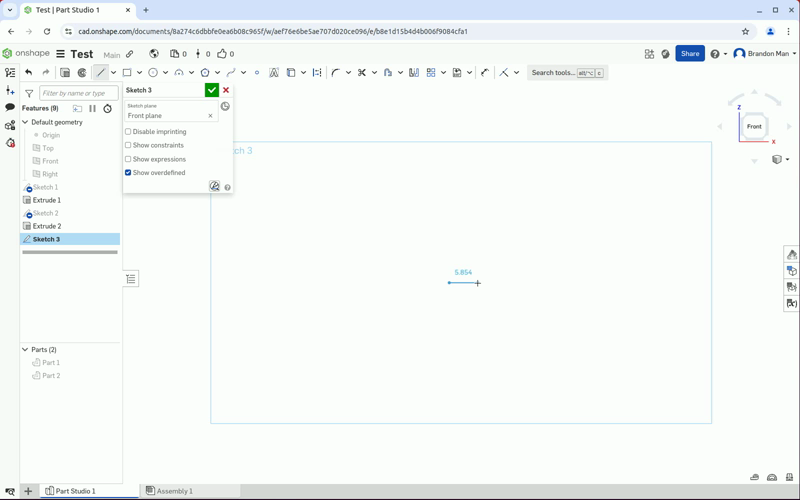
click(477, 282)
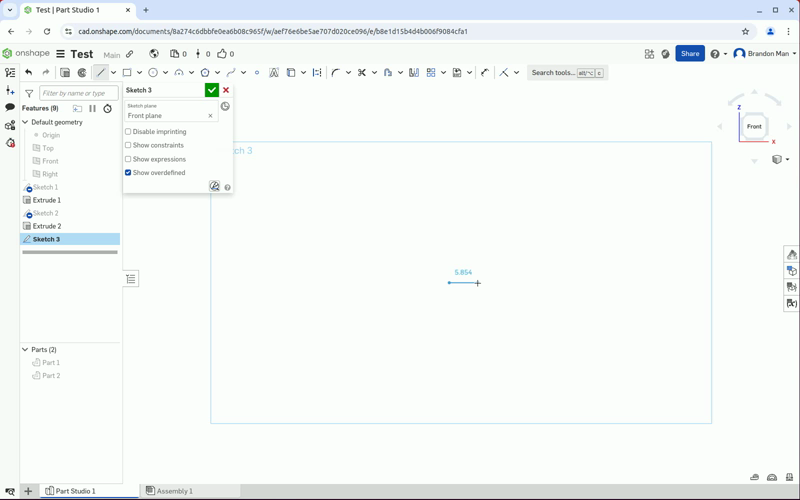
key_up(shift)
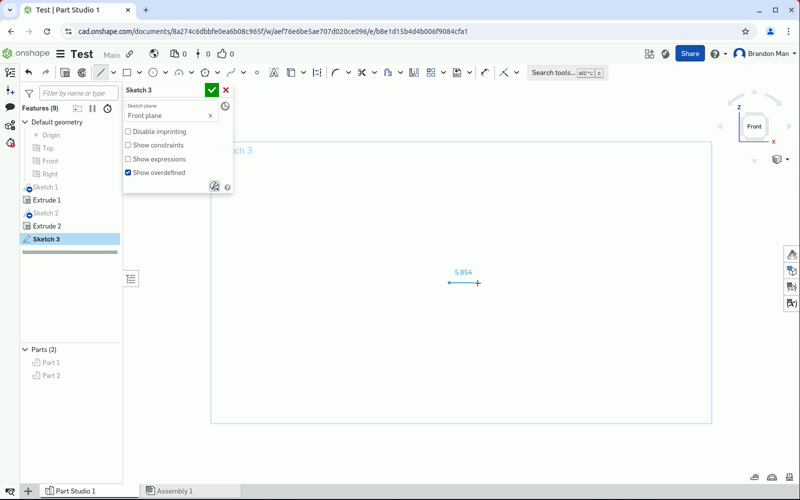
key_down(shift)
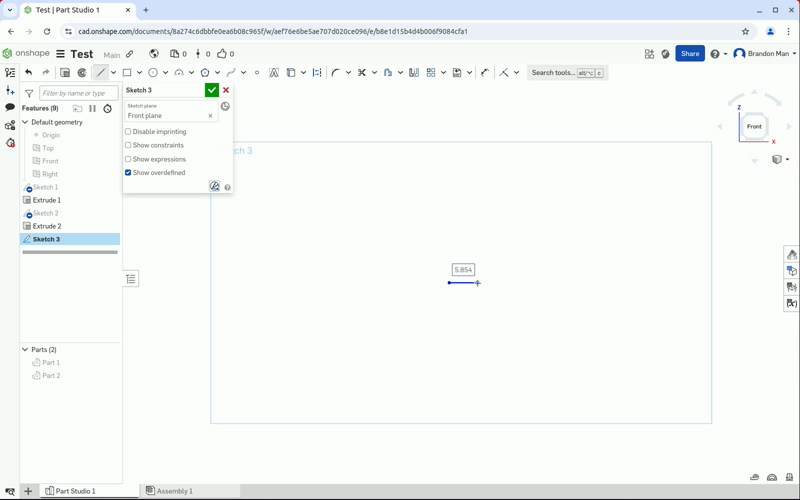
mouse_move(460, 214)
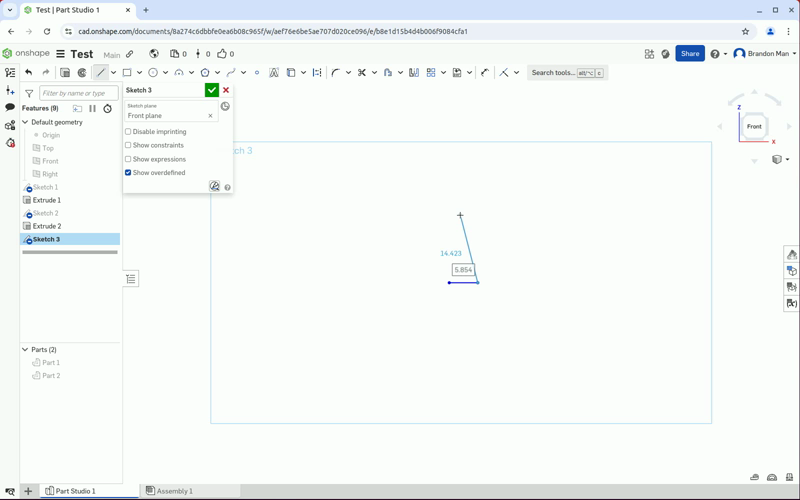
click(460, 214)
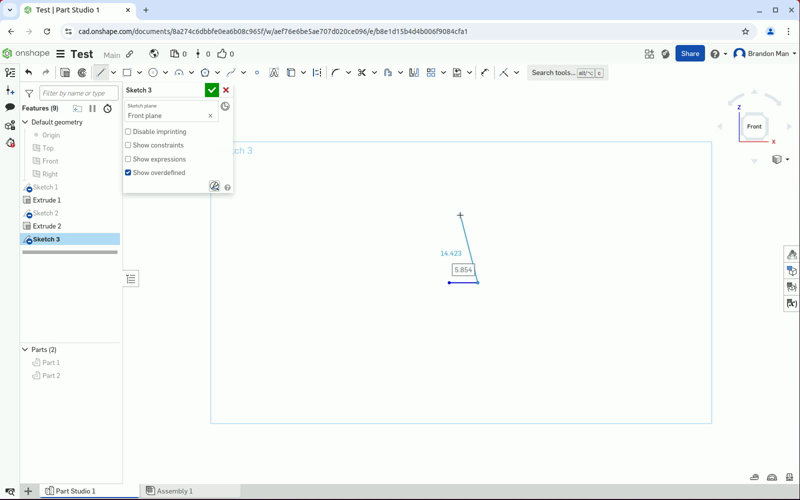
key_up(shift)
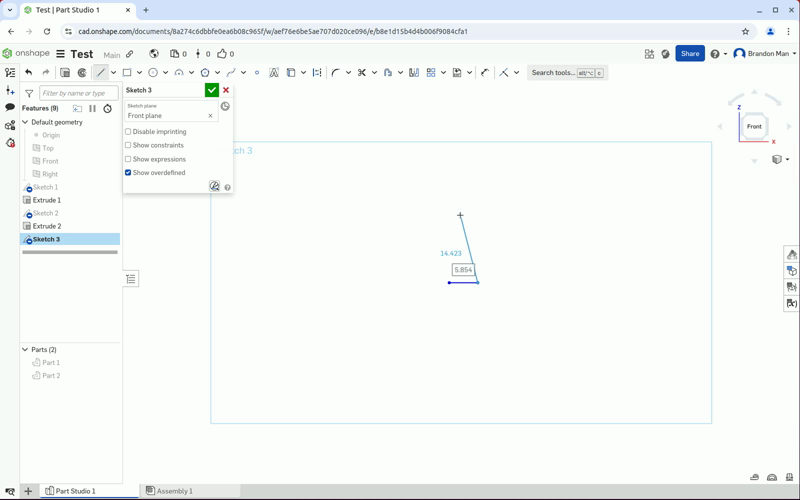
key_down(shift)
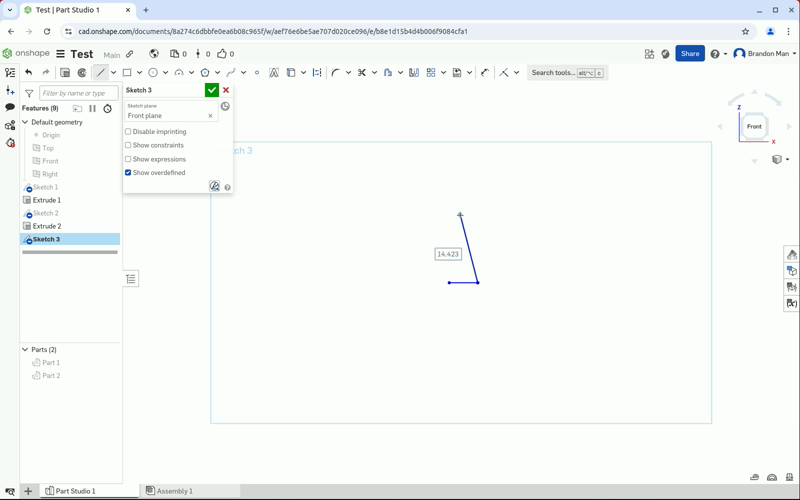
mouse_move(449, 282)
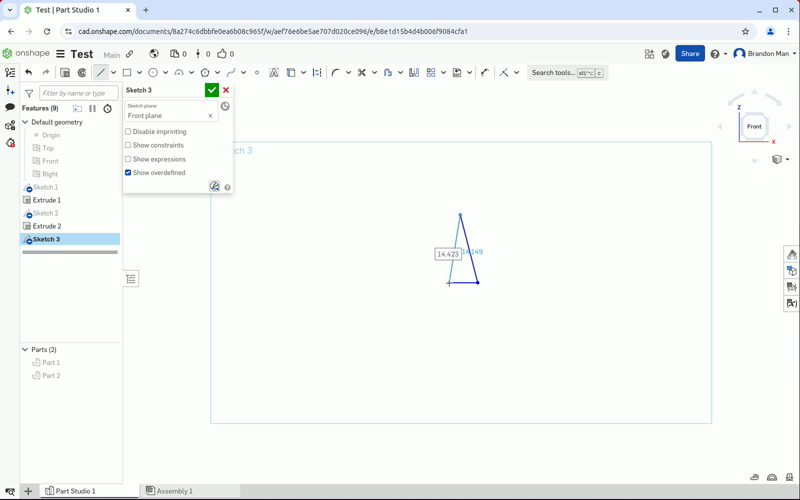
key_up(shift)
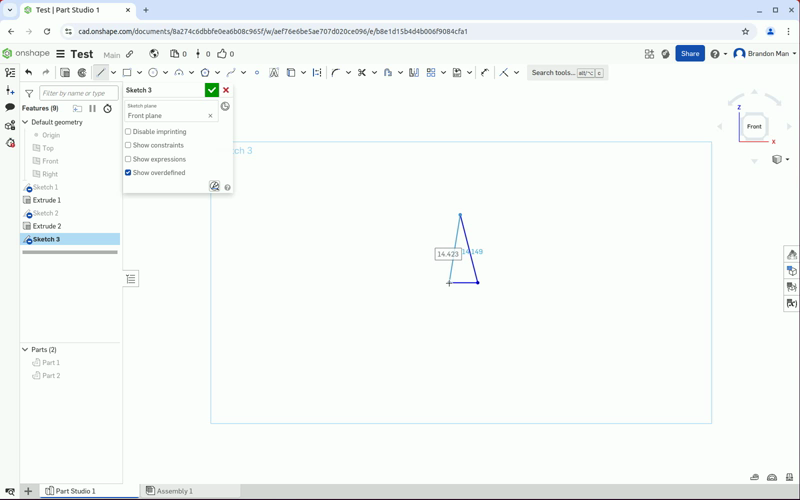
click(449, 282)
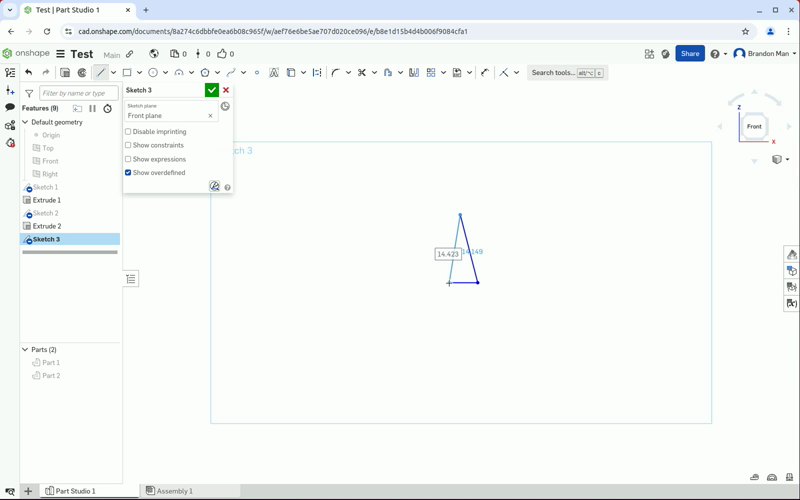
key(esc)
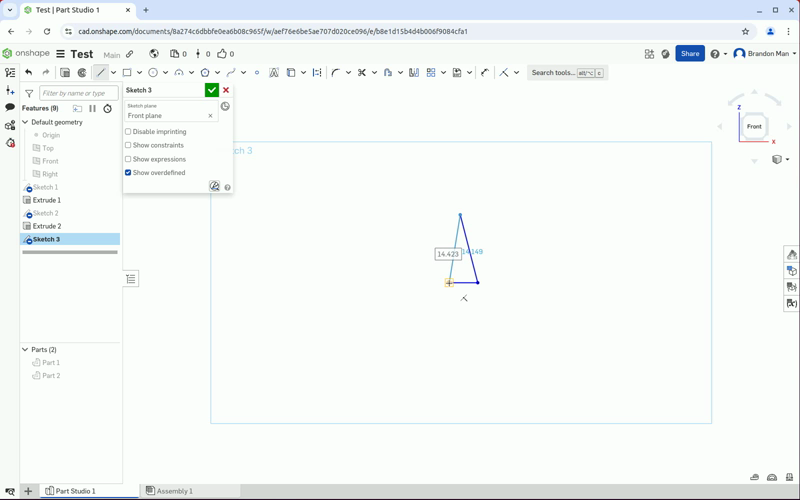
mouse_move(458, 271)
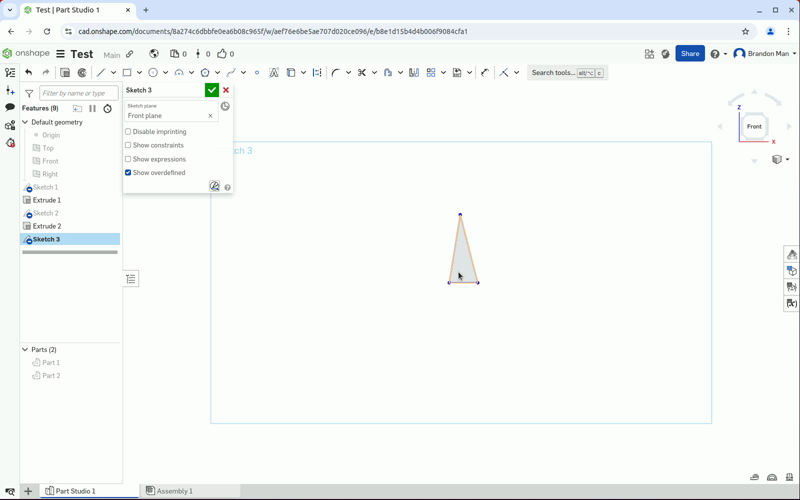
scroll(6)
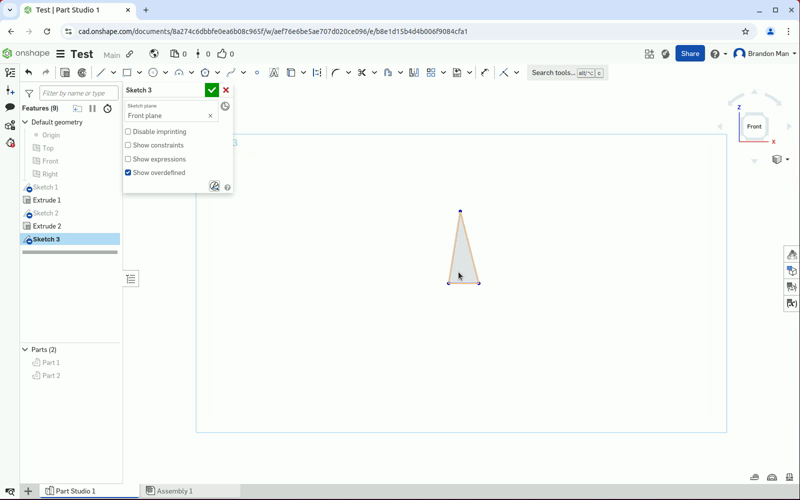
scroll(6)
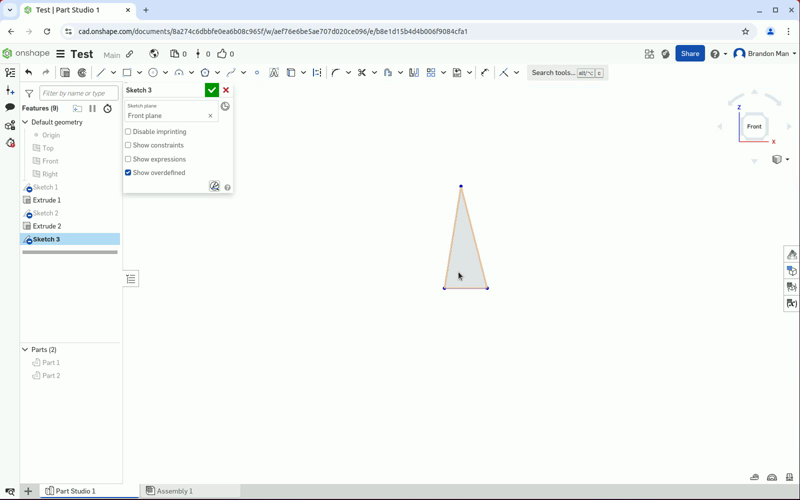
scroll(6)
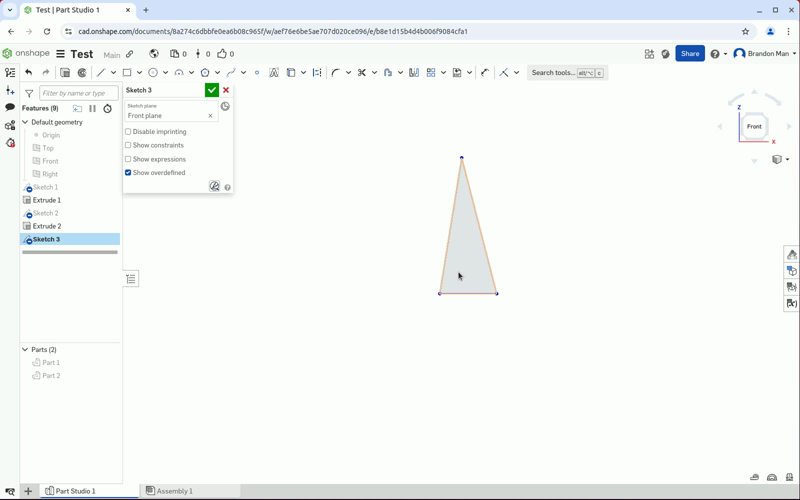
scroll(6)
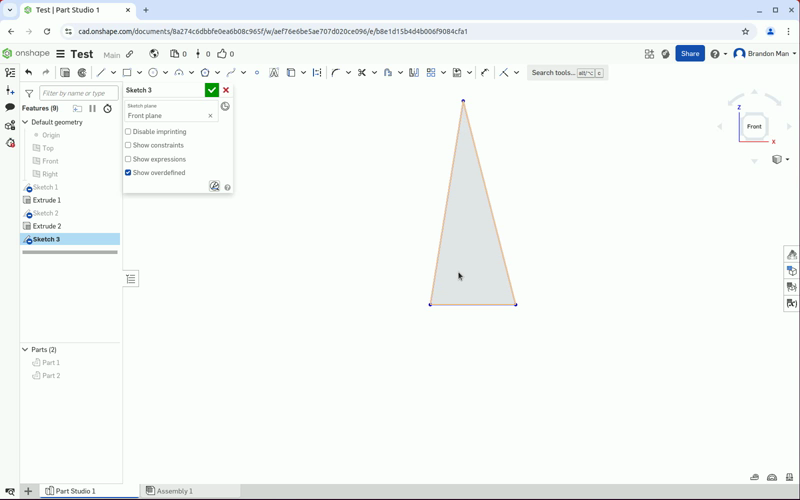
scroll(6)
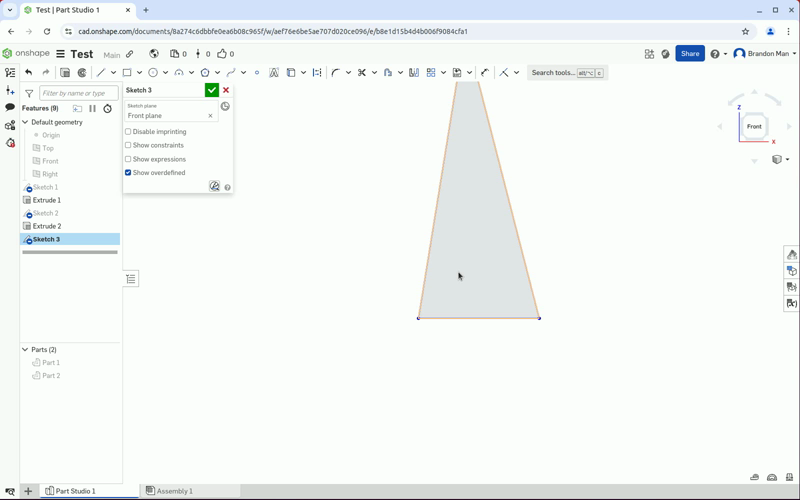
scroll(6)
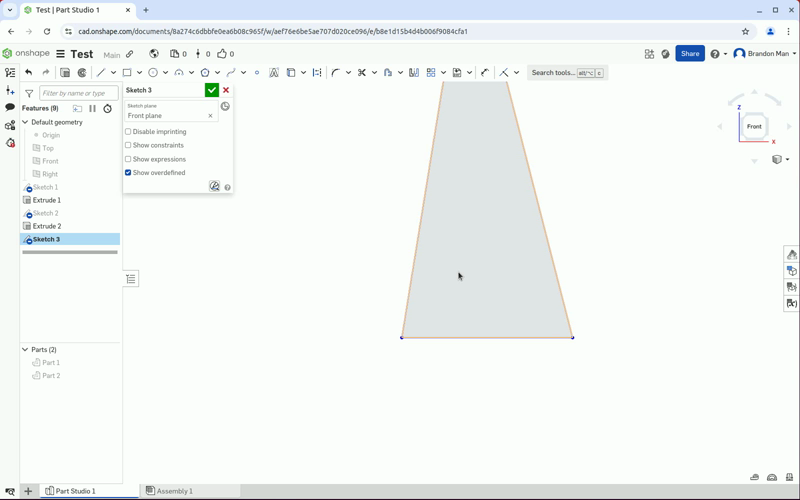
scroll(6)
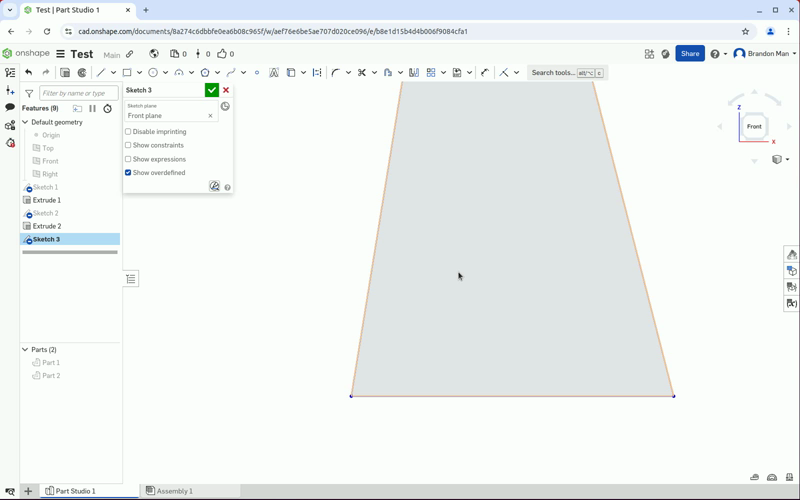
click(458, 271)
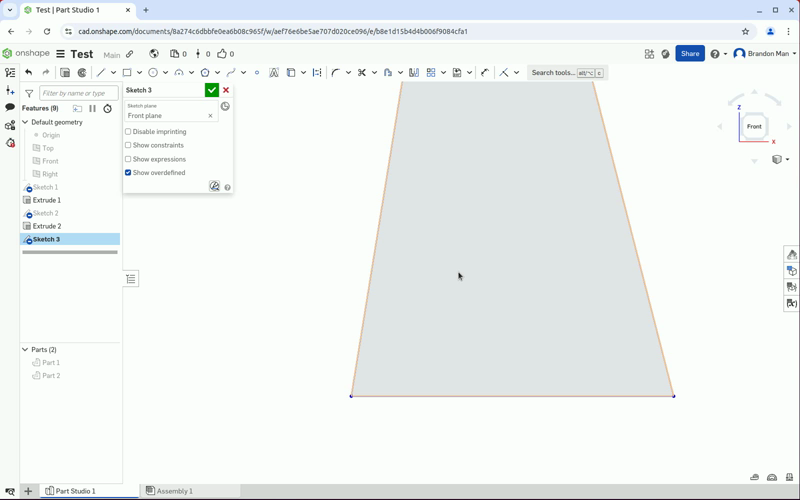
scroll(-6)
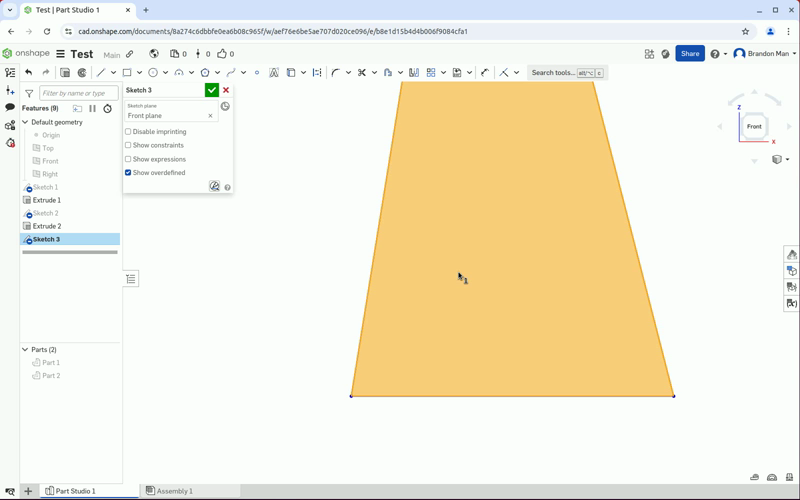
scroll(-6)
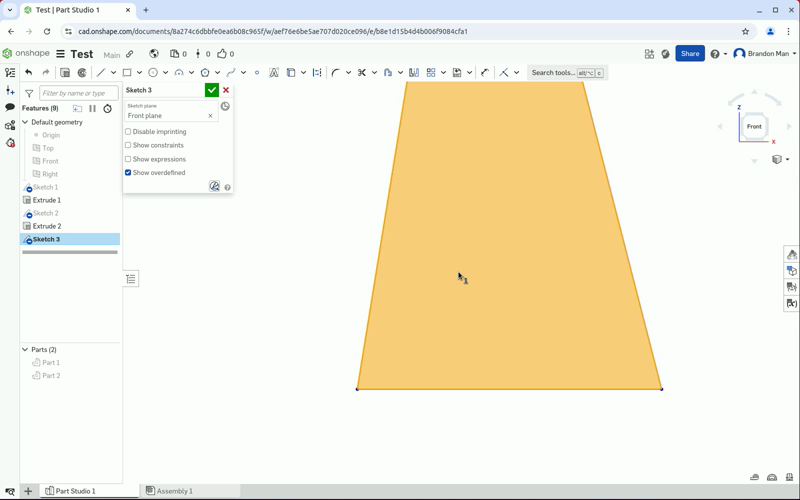
scroll(-6)
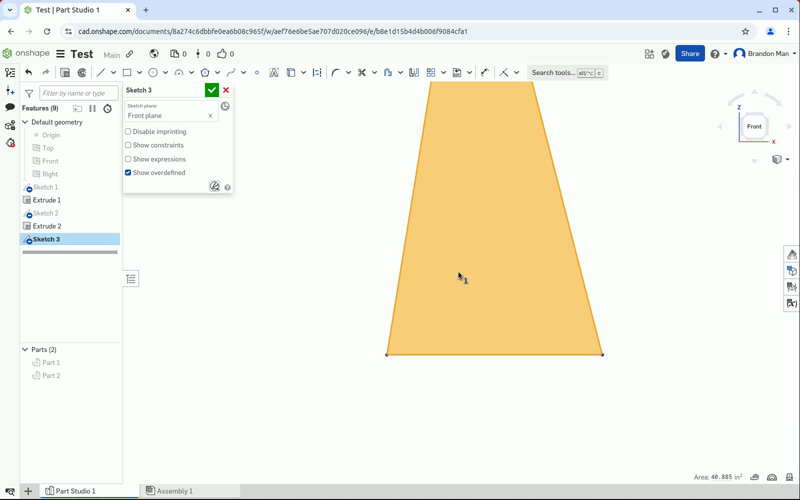
scroll(-6)
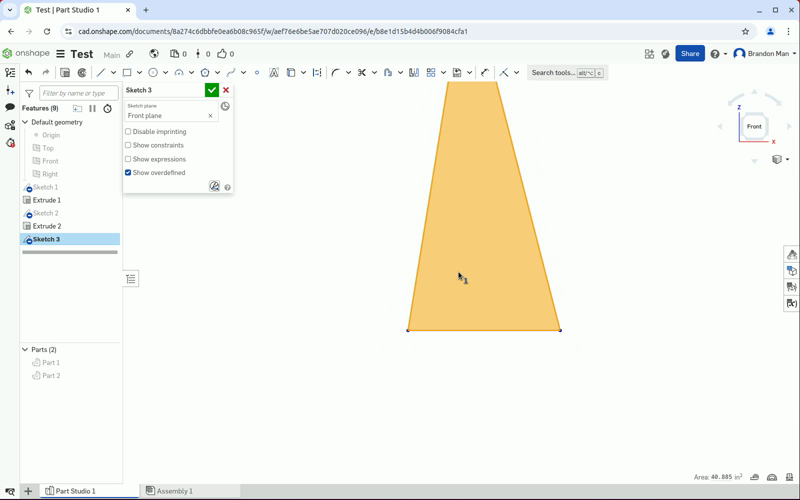
scroll(-6)
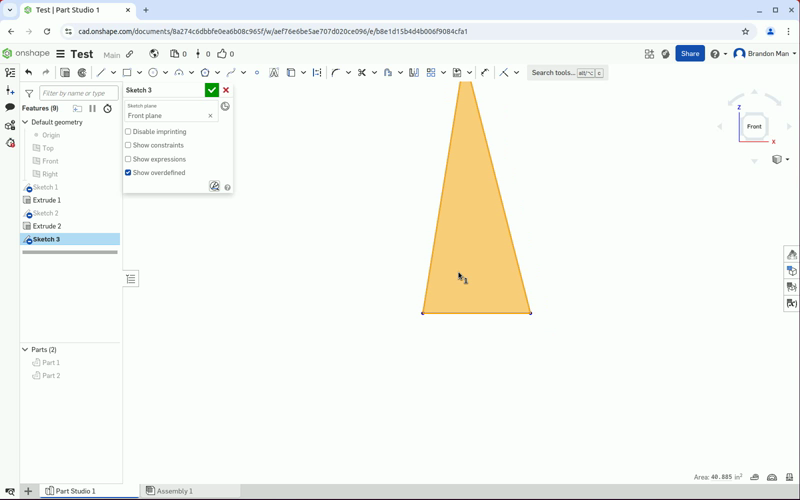
scroll(-6)
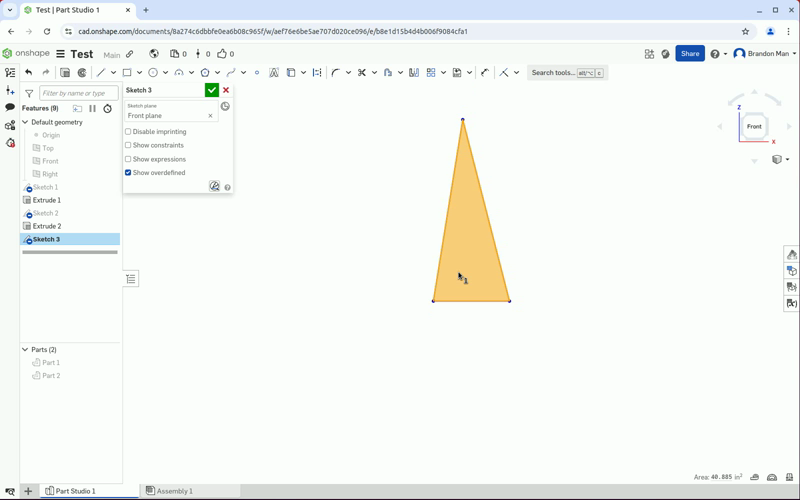
scroll(-6)
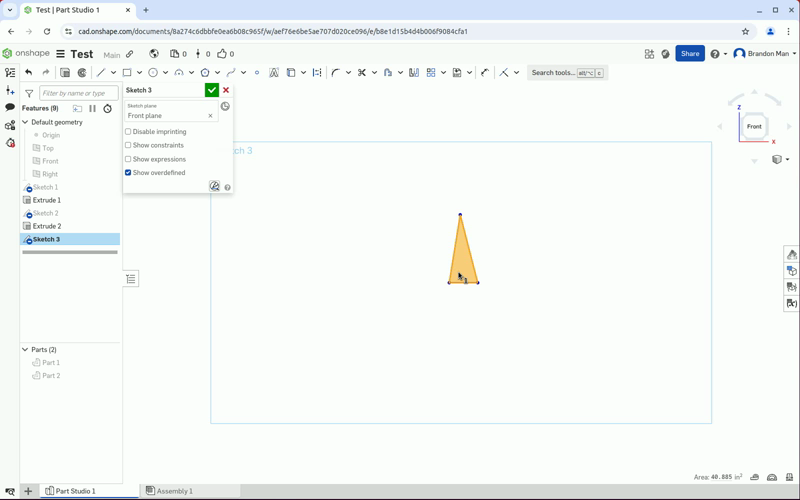
mouse_move(73, 352)
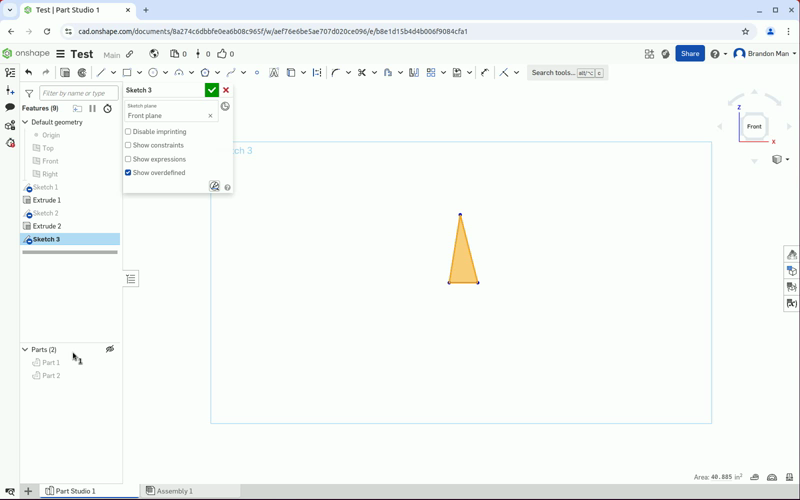
key(shift+y)
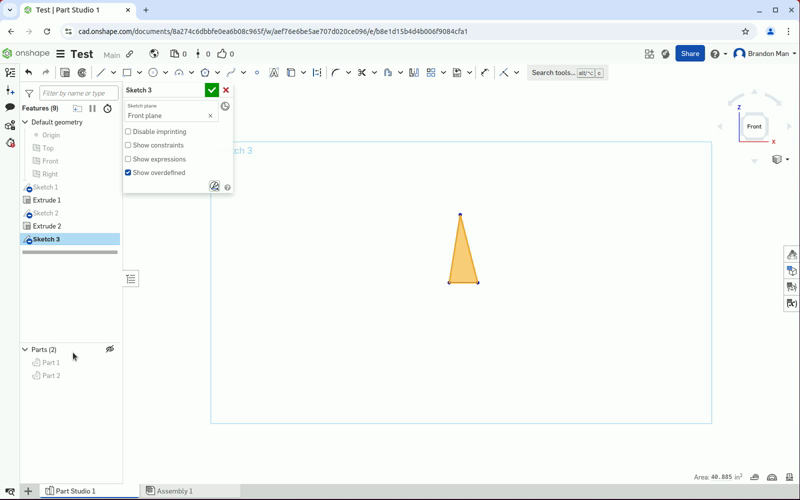
key(shift+e)
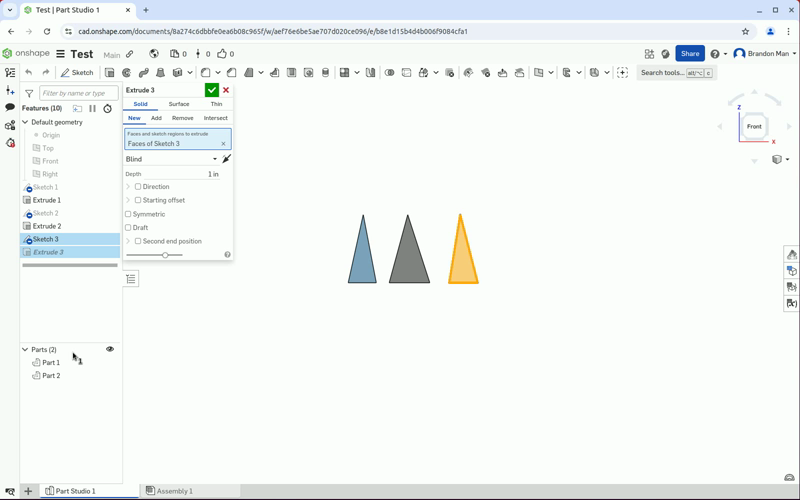
mouse_move(143, 106)
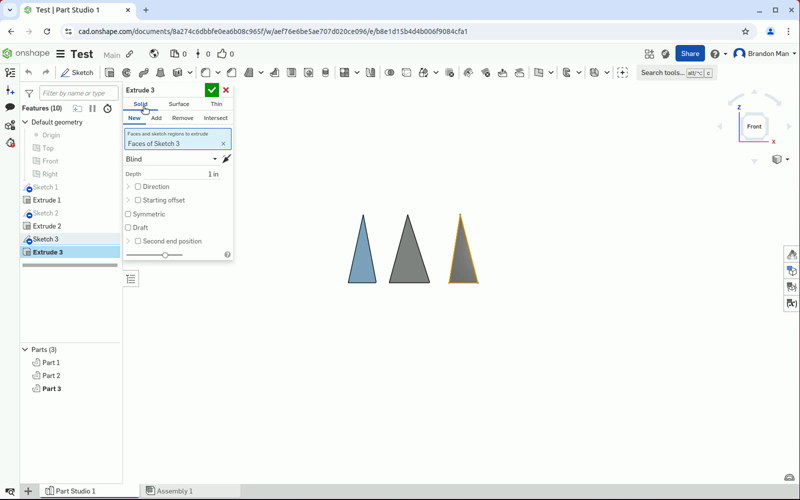
click(143, 106)
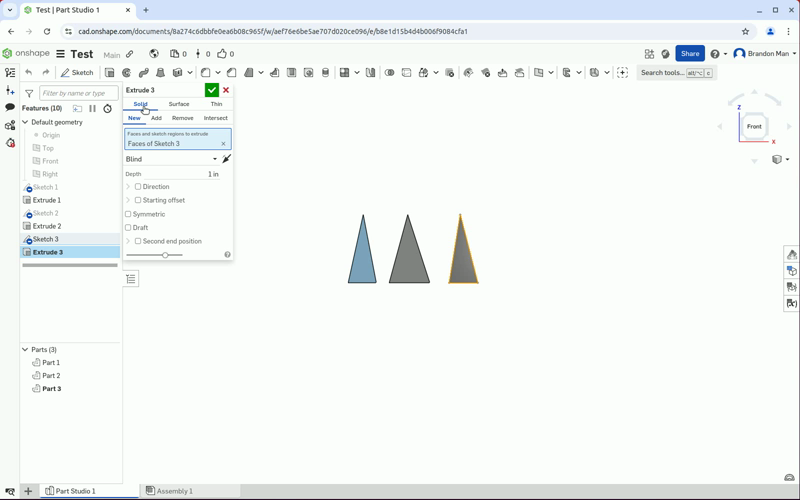
mouse_move(137, 120)
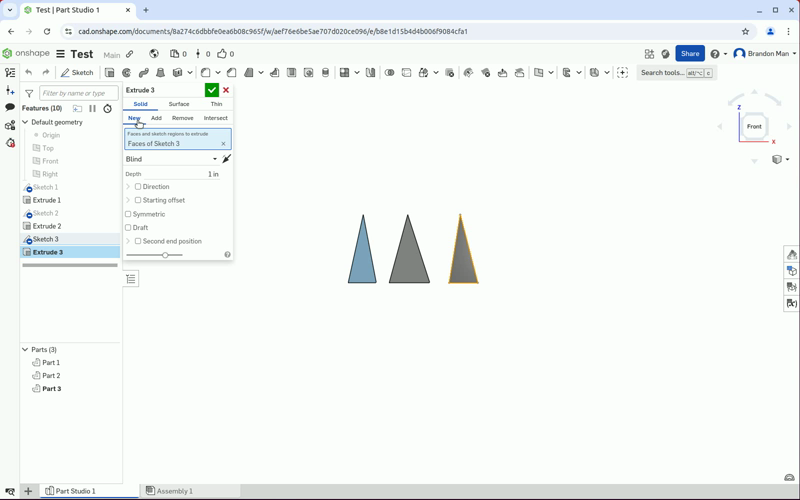
click(137, 120)
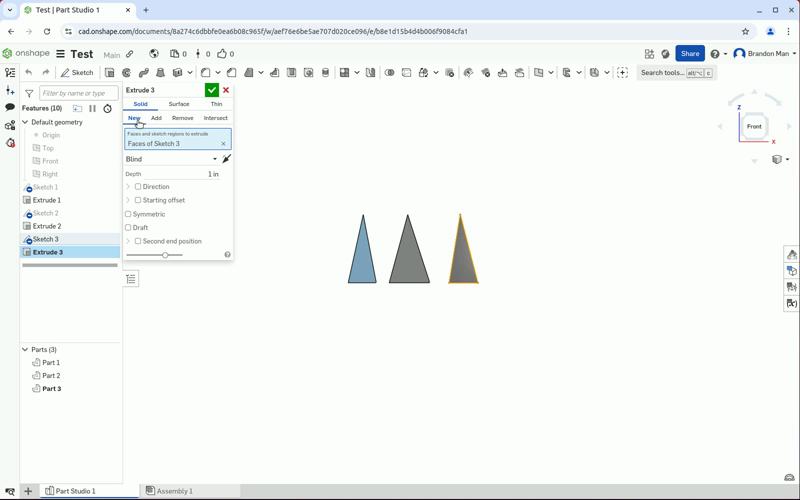
key(tab, 4)
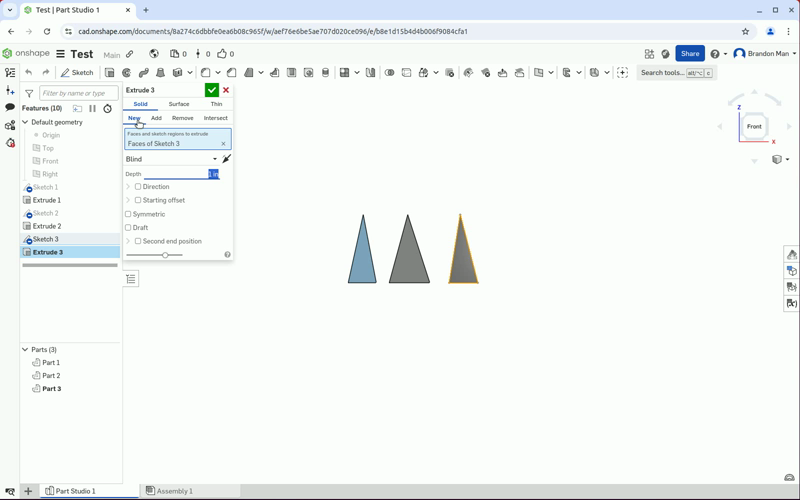
text(-8.425)
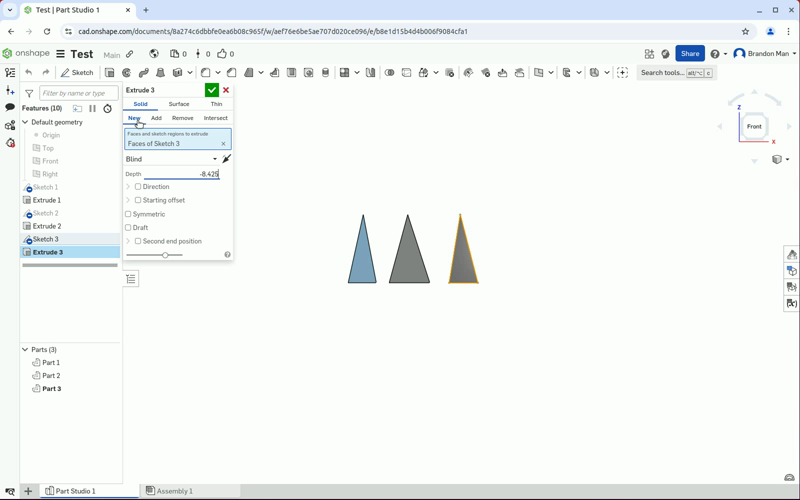
key(enter)
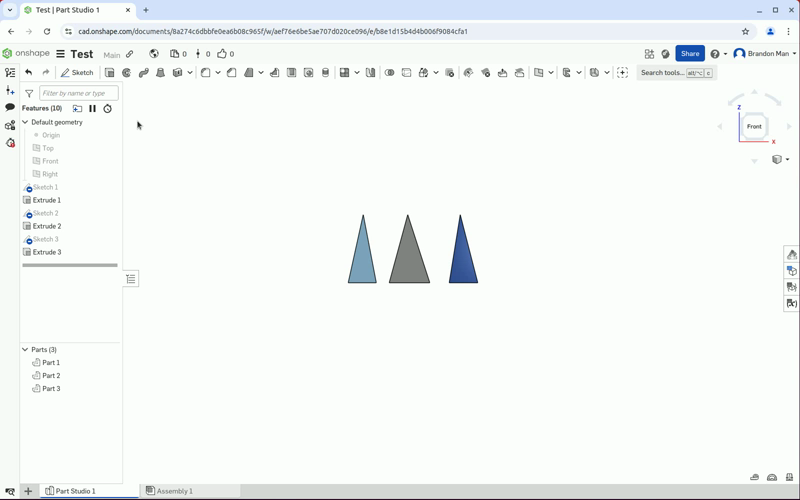
key(shift+h)
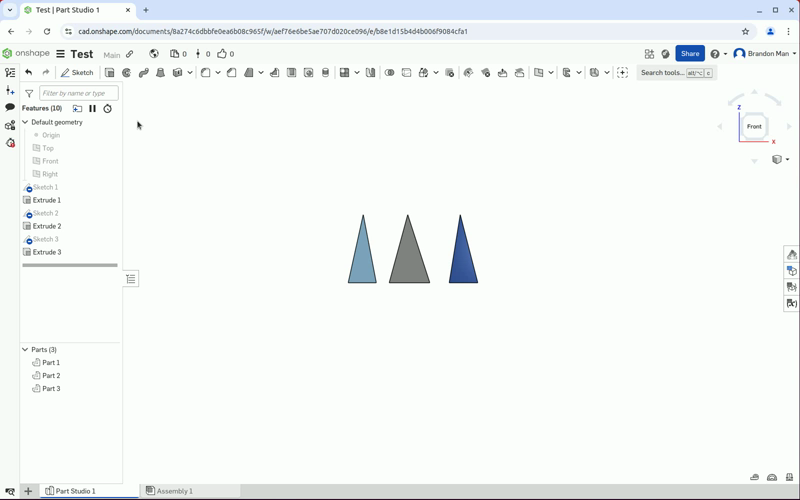
key(shift+h)
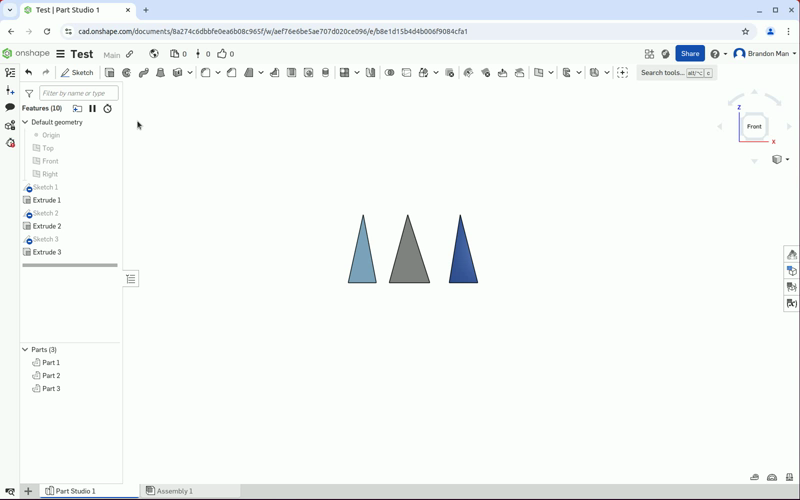
mouse_move(73, 189)
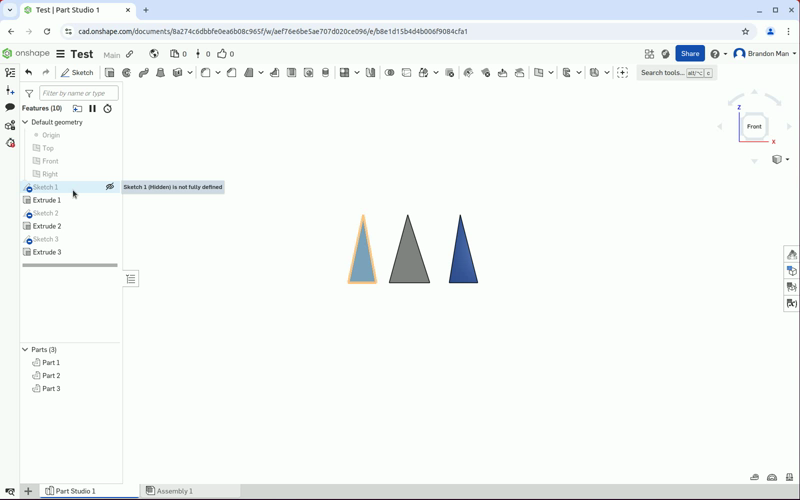
click(73, 189)
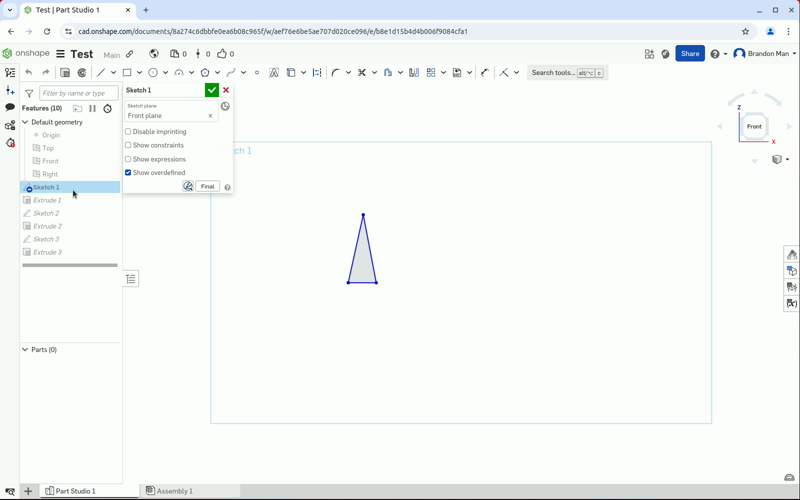
mouse_move(229, 92)
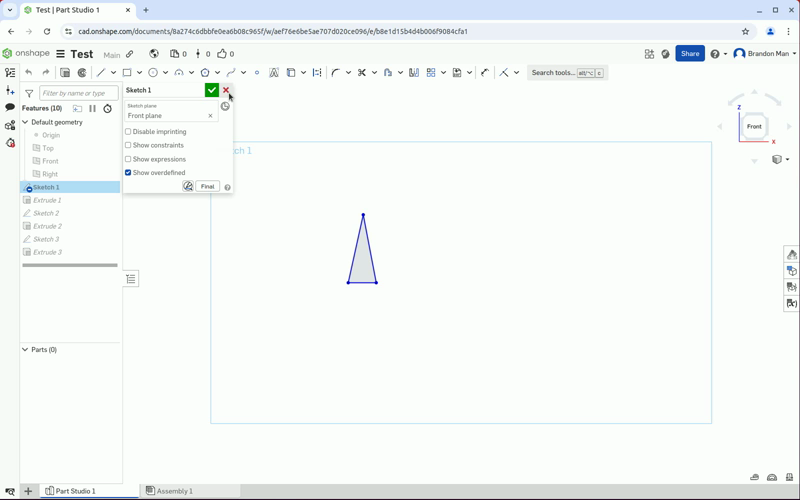
click(229, 92)
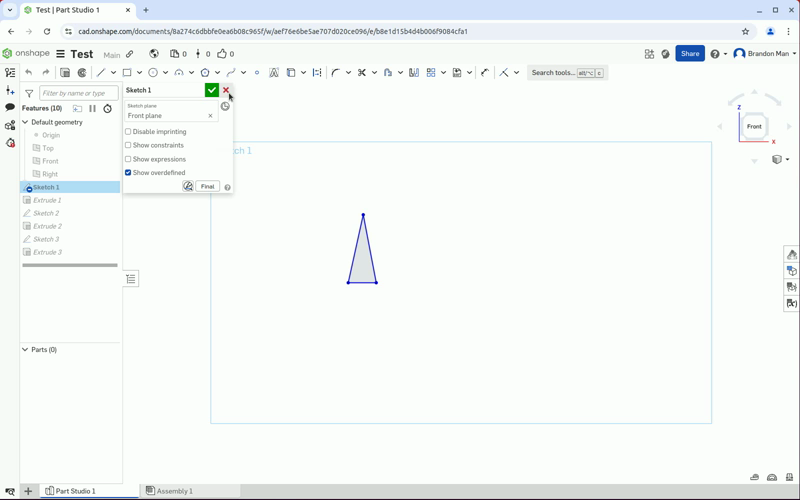
key(shift+s)
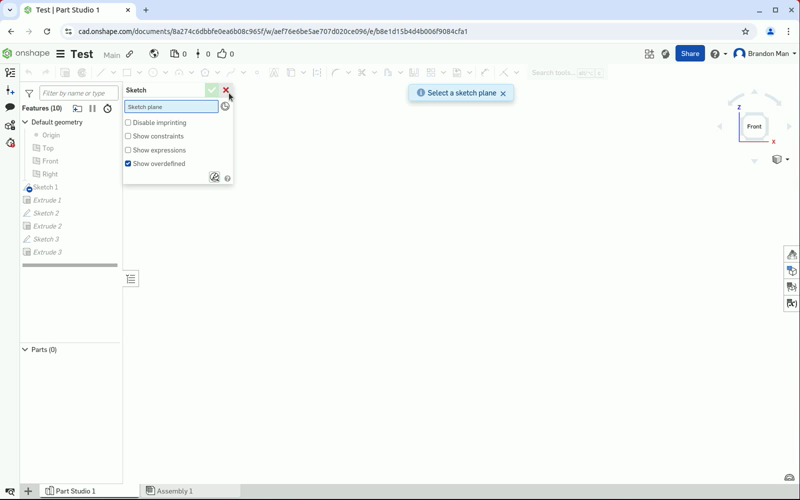
mouse_move(73, 163)
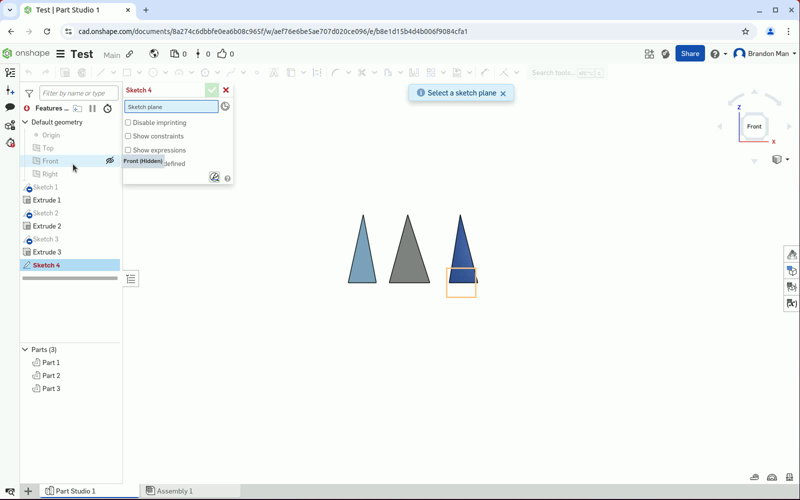
click(73, 163)
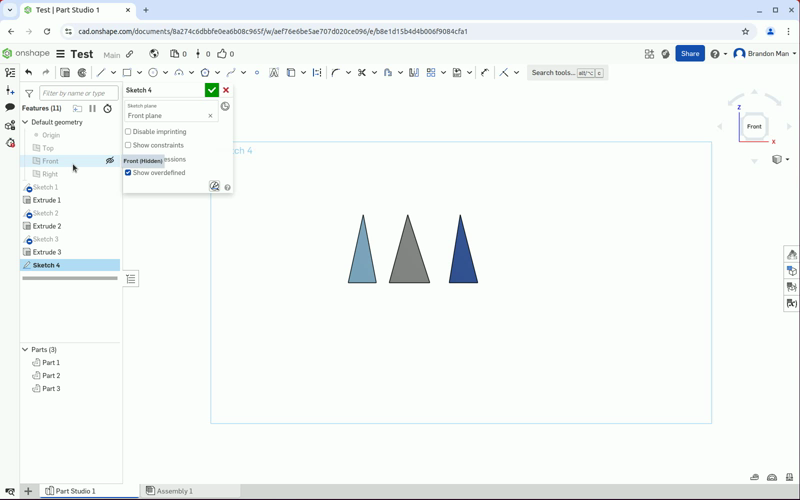
mouse_move(73, 352)
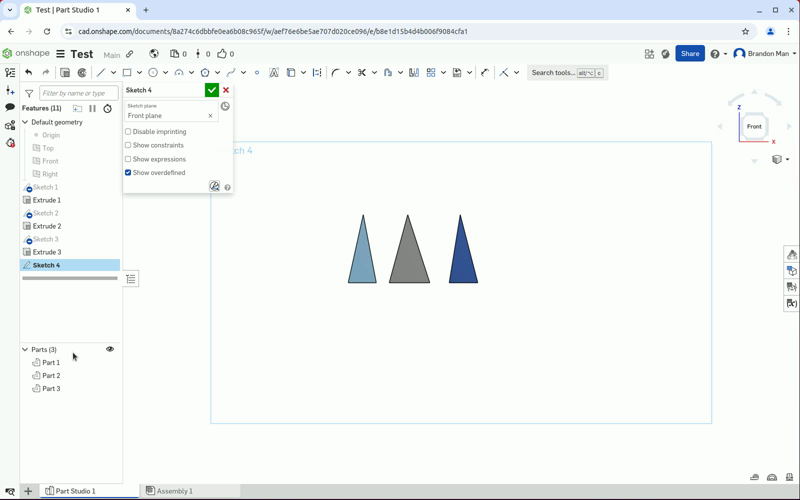
key(y)
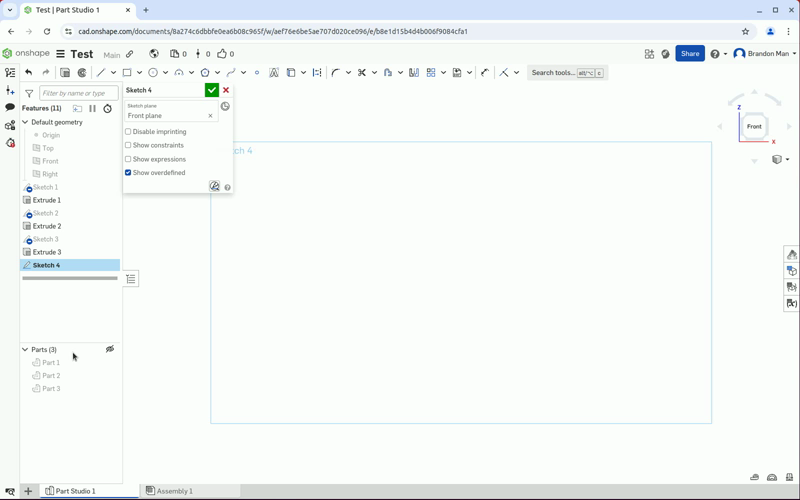
key(l)
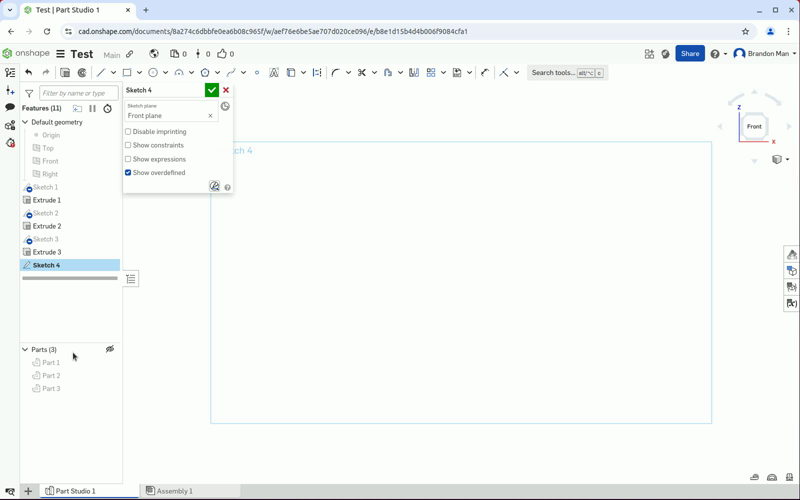
key_down(shift)
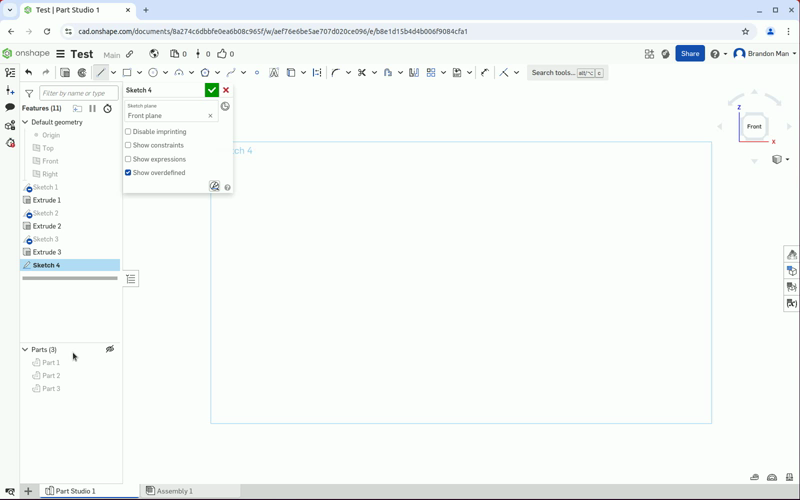
mouse_move(491, 282)
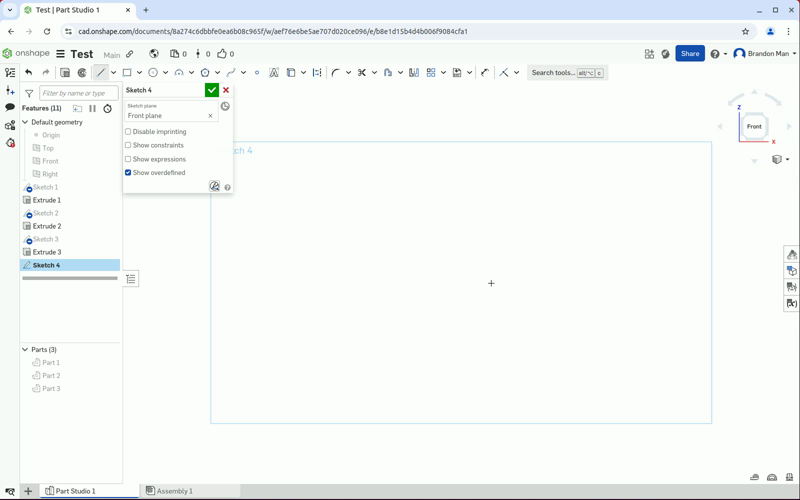
click(491, 282)
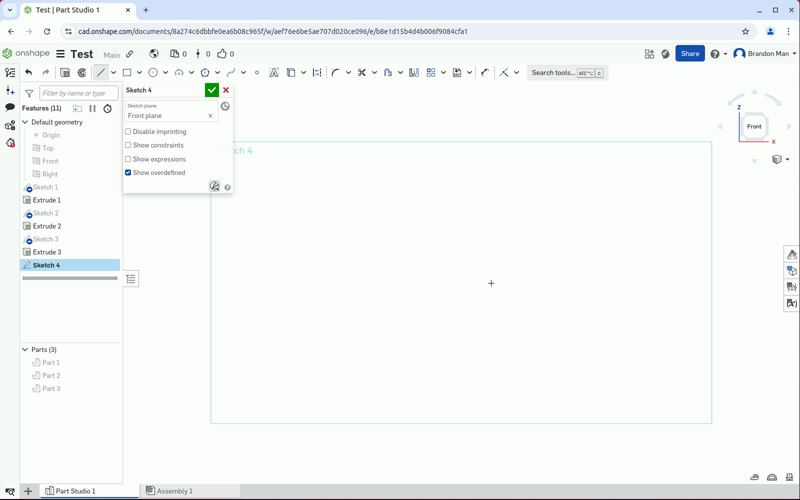
key_up(shift)
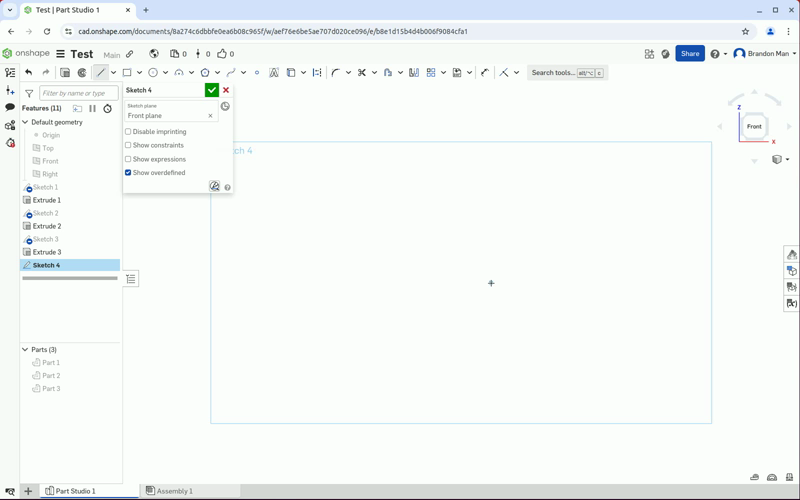
key_down(shift)
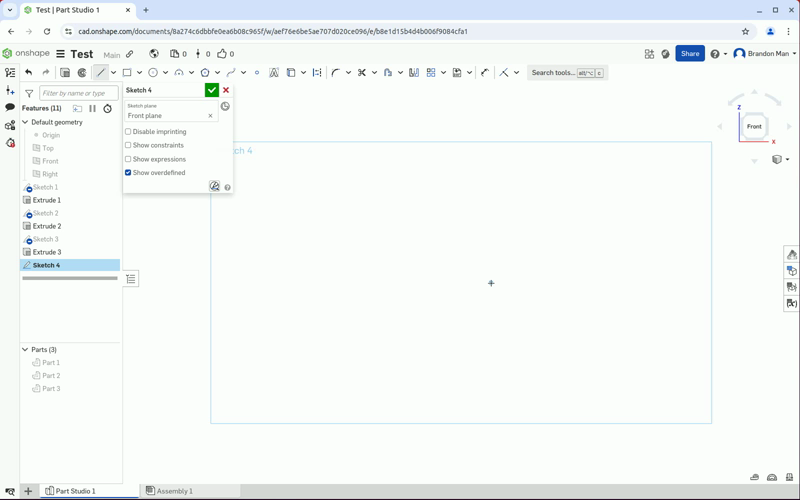
mouse_move(521, 282)
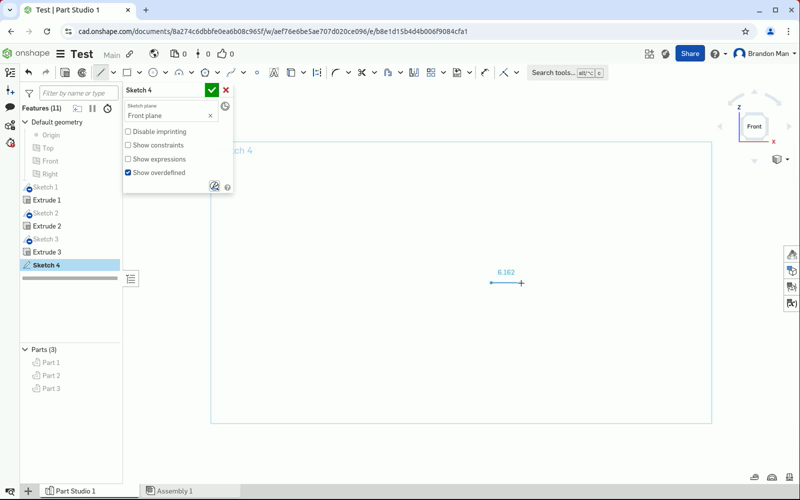
mouse_move(520, 281)
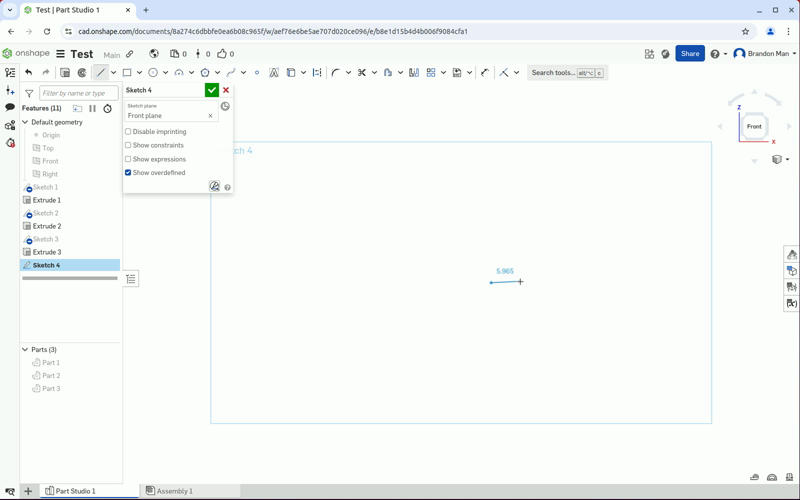
click(520, 281)
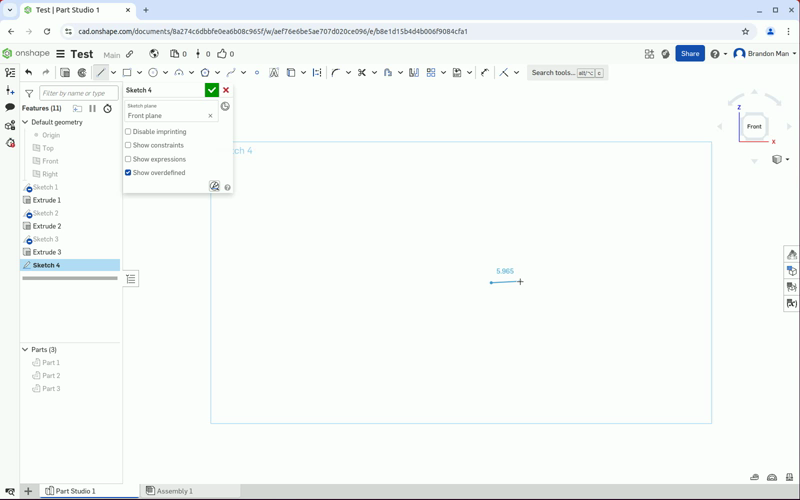
key_up(shift)
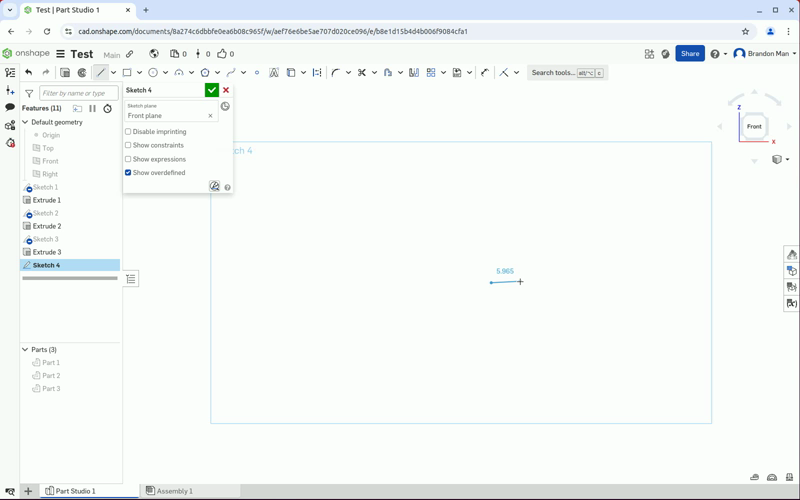
key_down(shift)
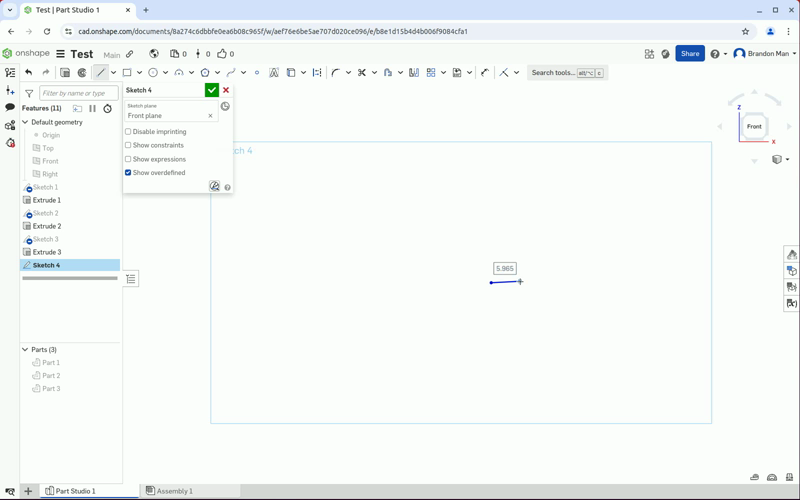
mouse_move(504, 214)
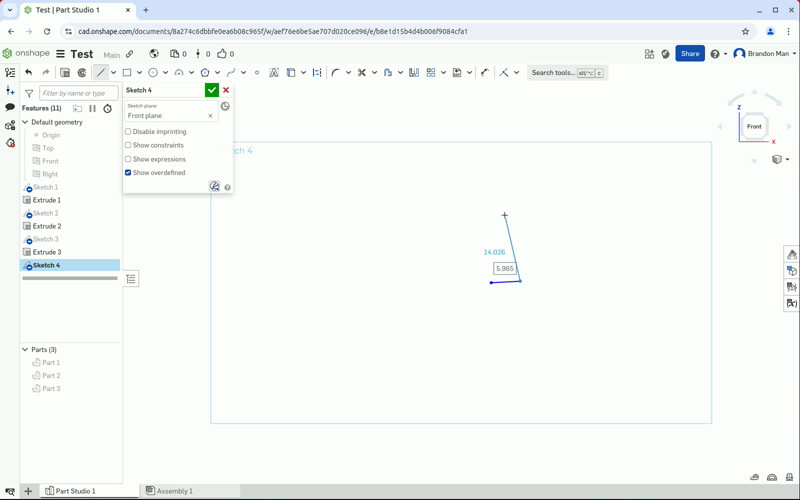
click(504, 214)
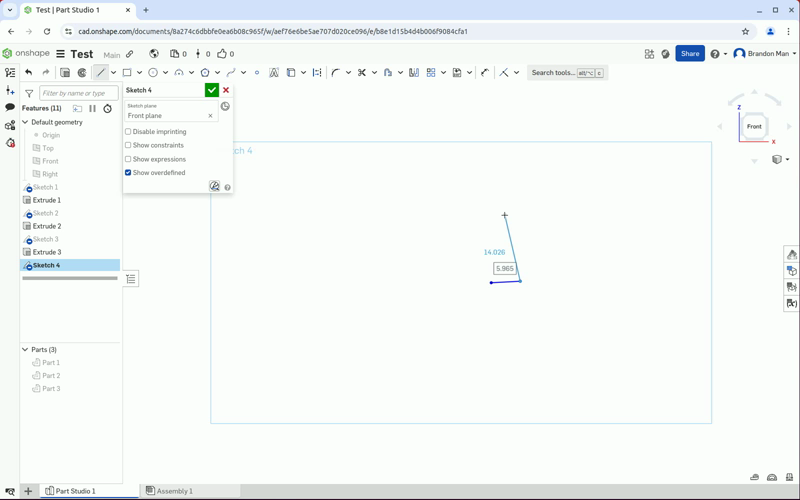
key_up(shift)
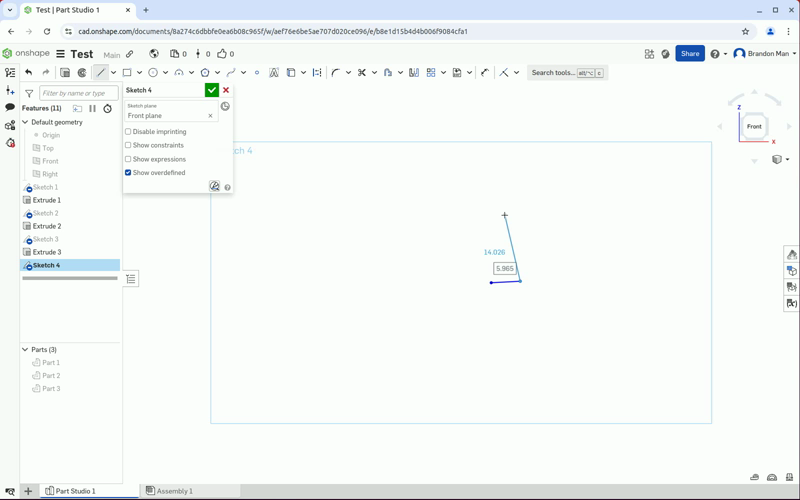
key_down(shift)
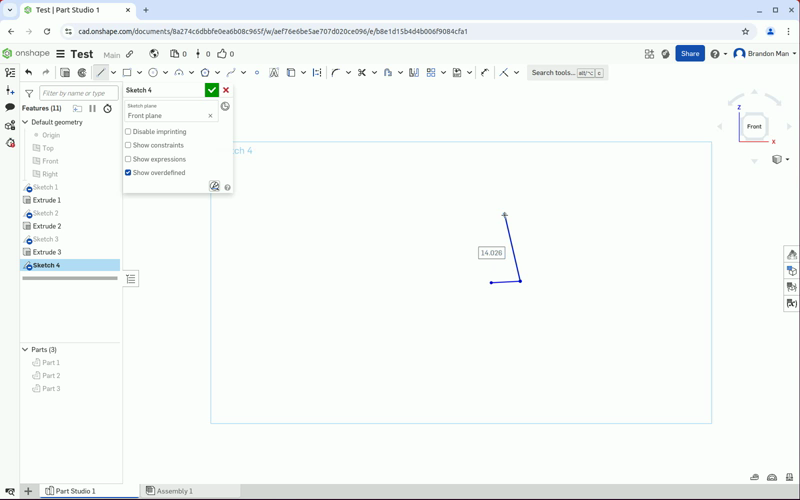
mouse_move(491, 282)
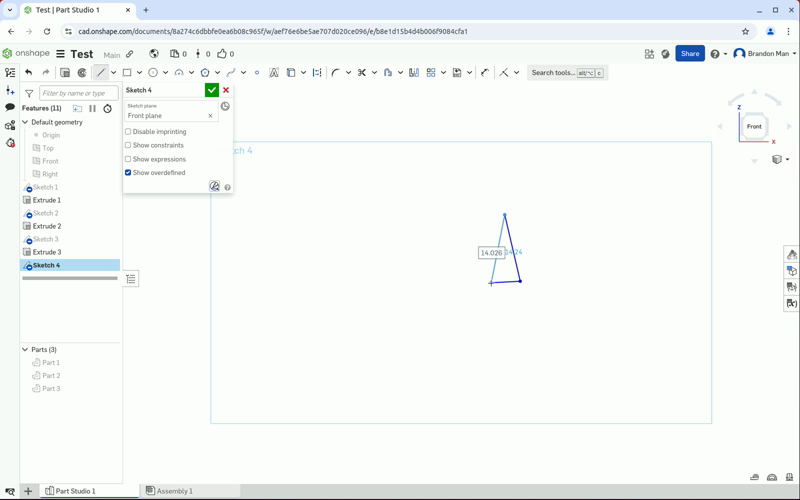
key_up(shift)
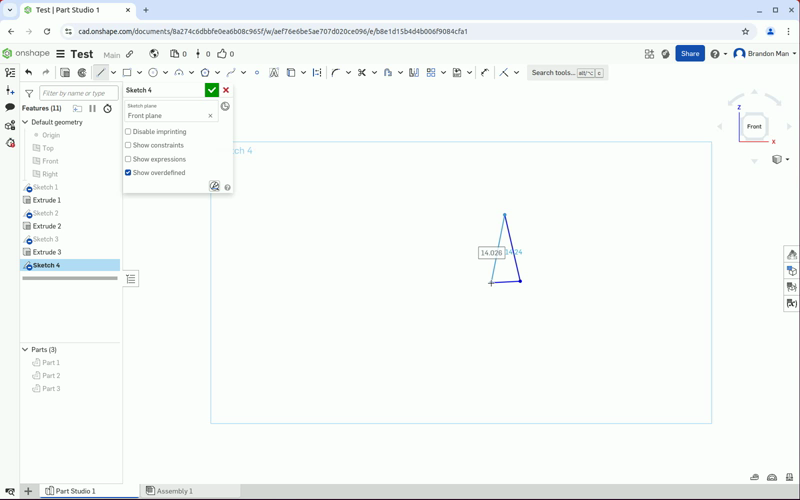
click(491, 282)
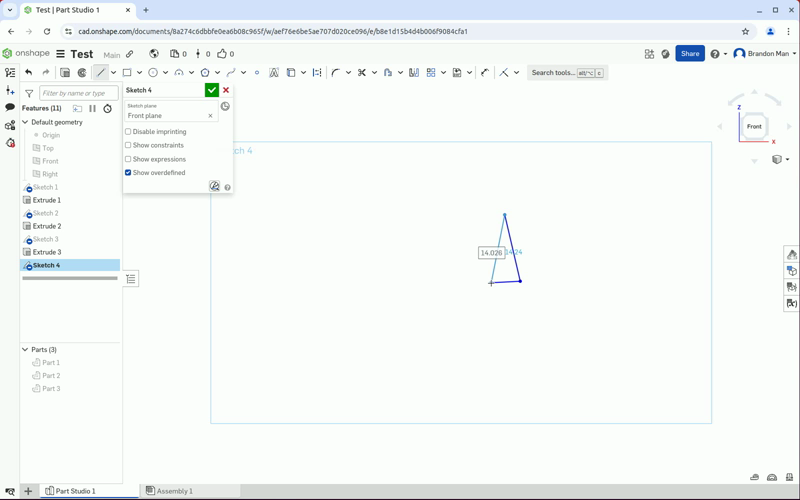
key(esc)
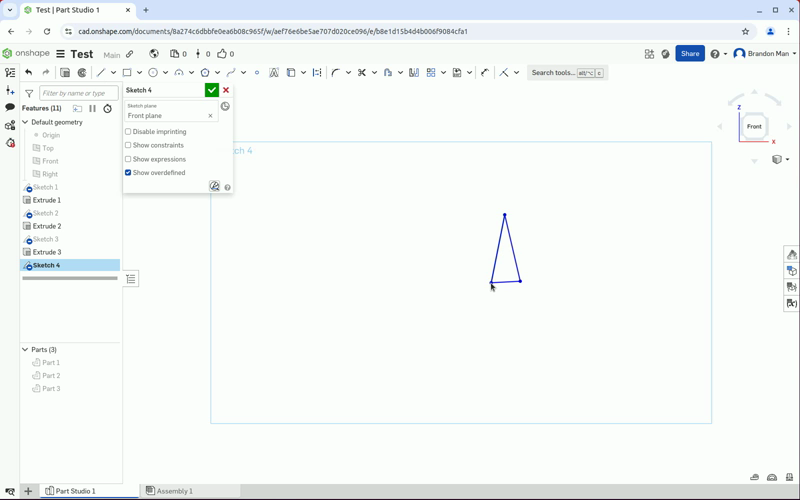
mouse_move(498, 267)
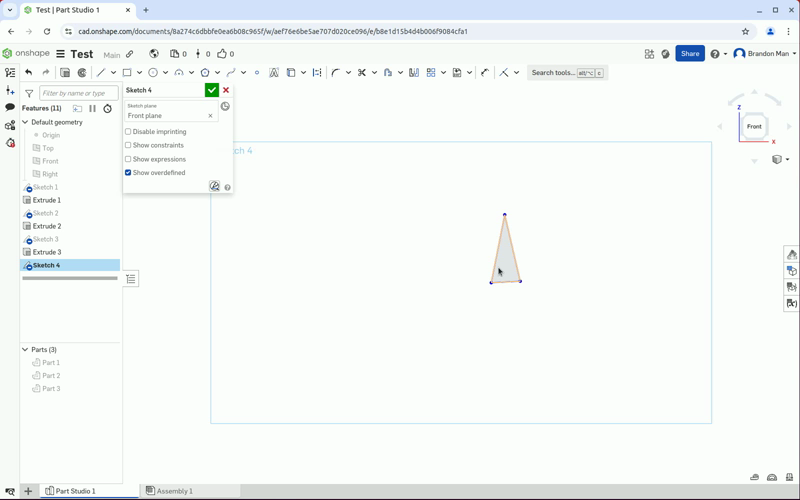
scroll(6)
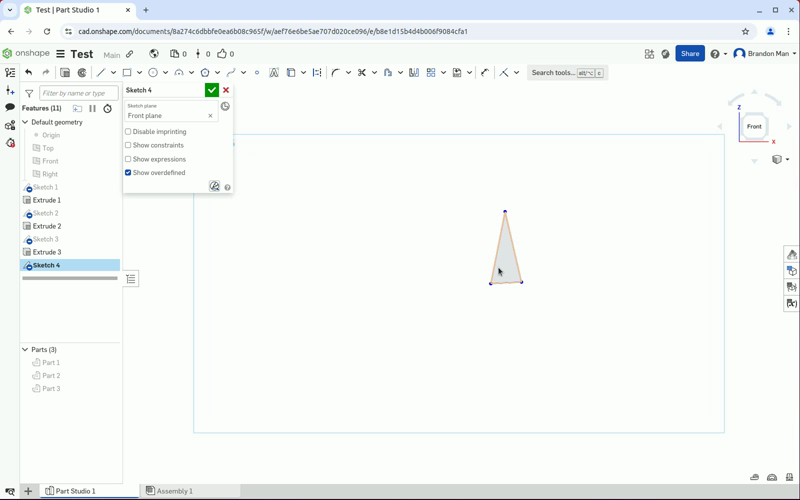
scroll(6)
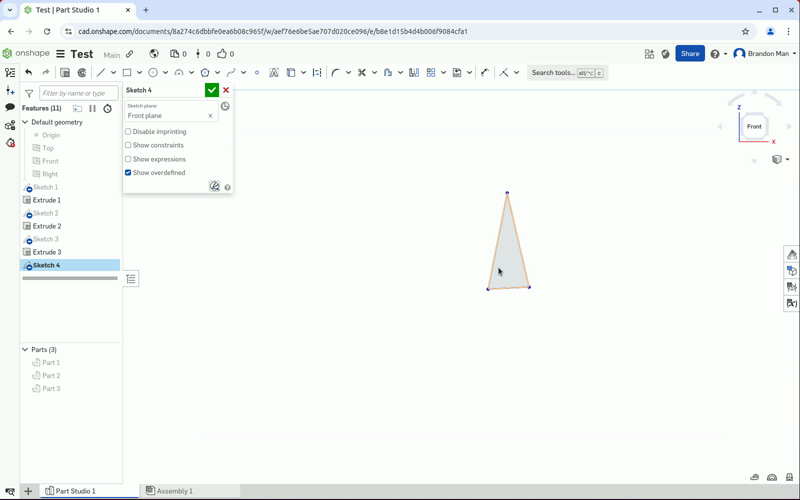
scroll(6)
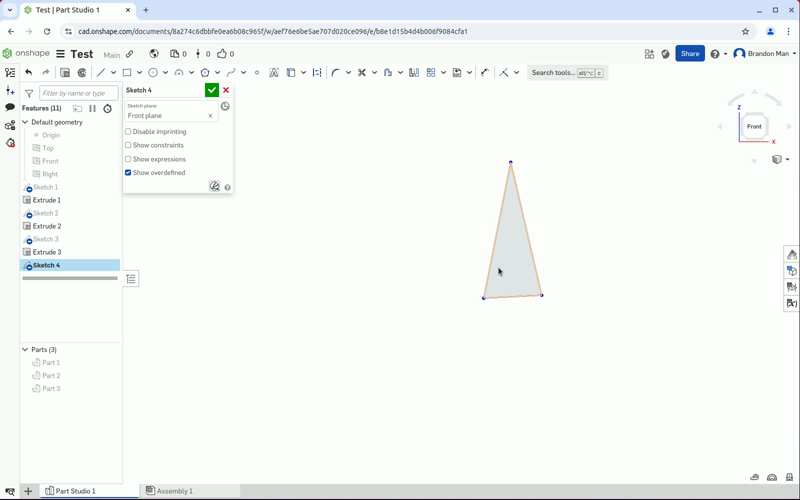
scroll(6)
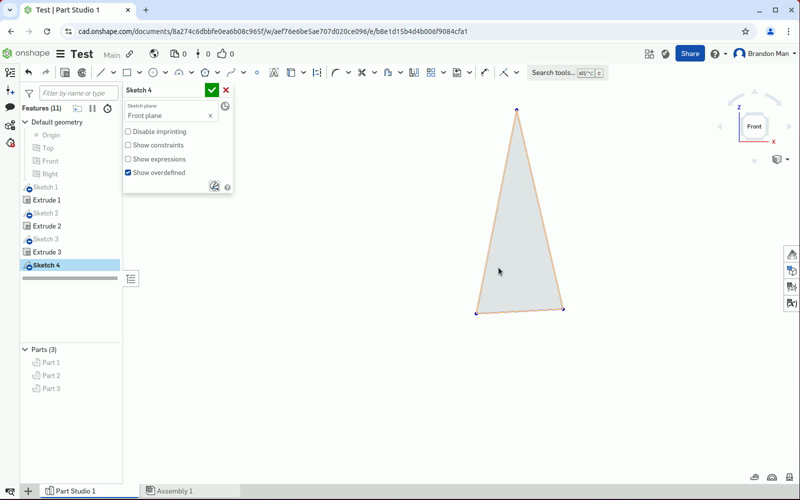
scroll(6)
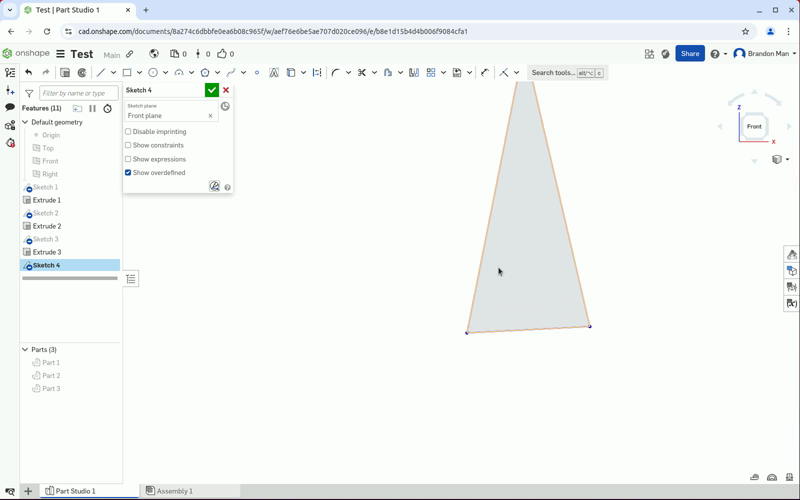
scroll(6)
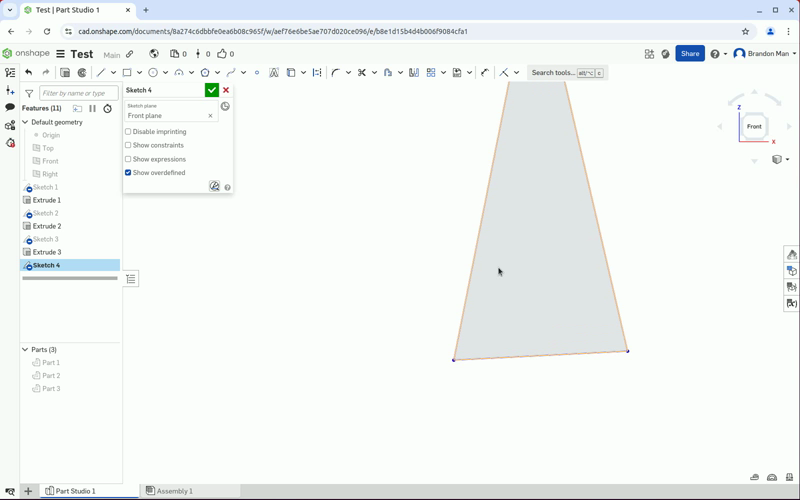
scroll(6)
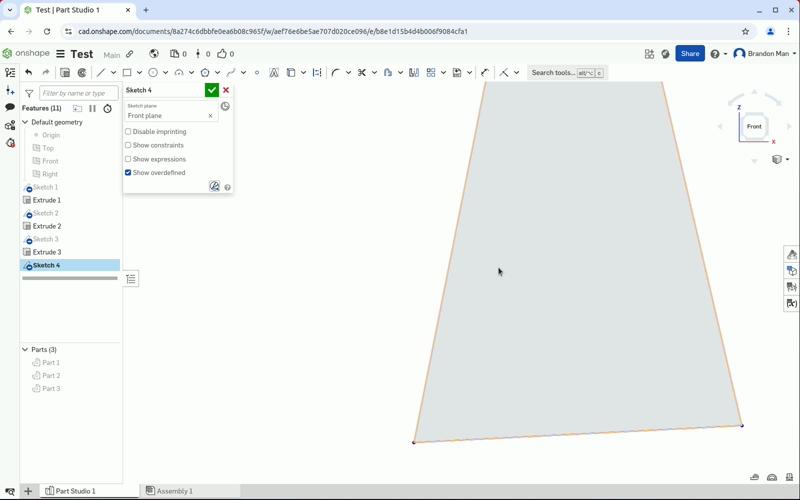
click(498, 267)
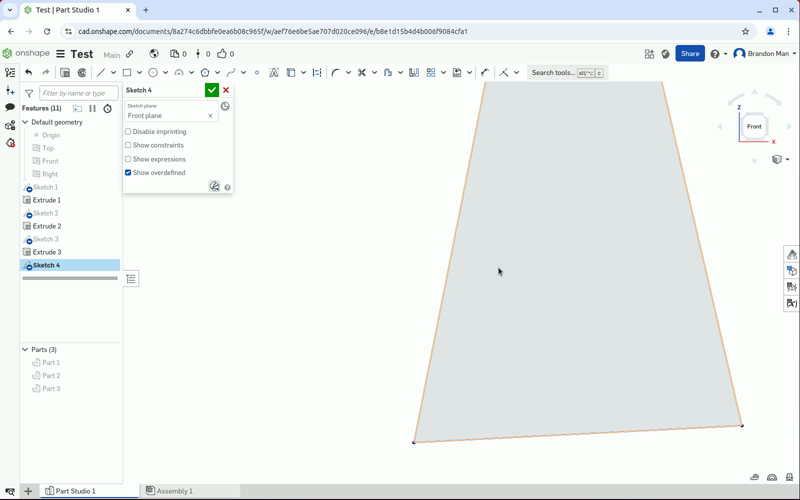
scroll(-6)
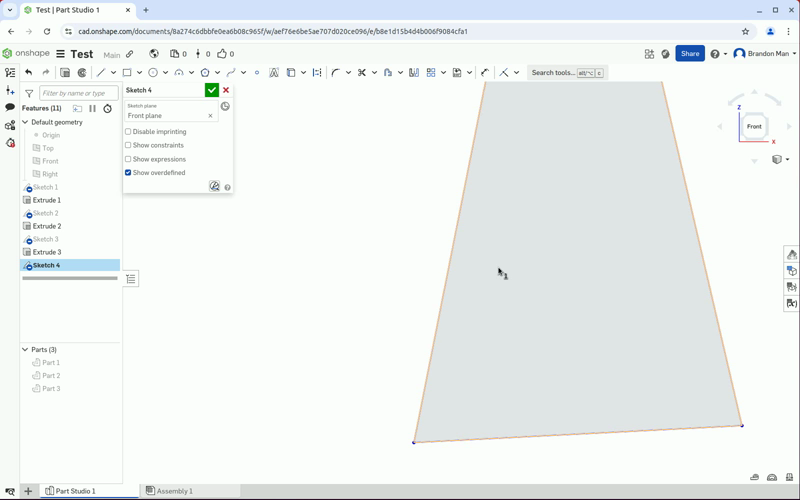
scroll(-6)
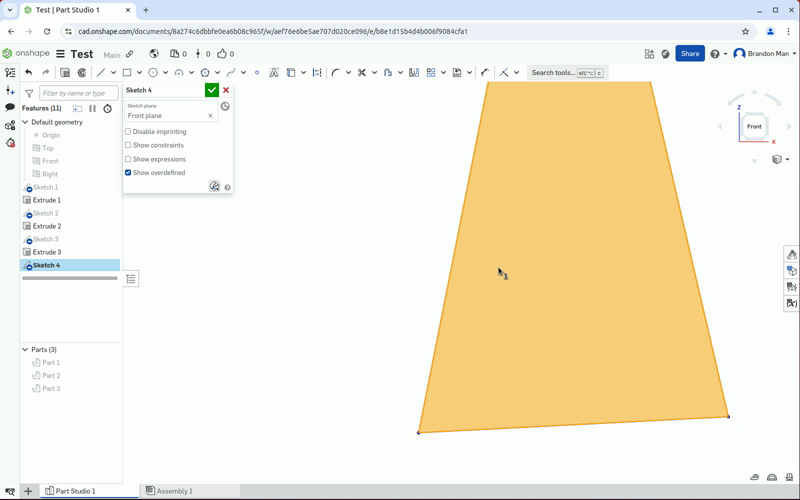
scroll(-6)
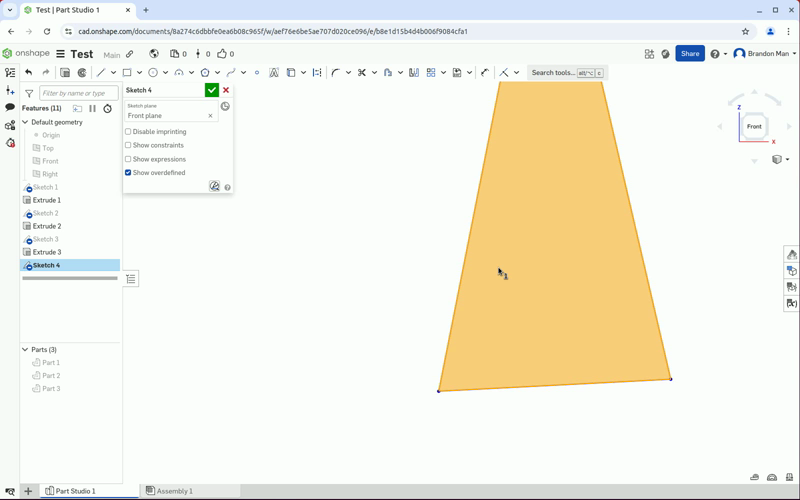
scroll(-6)
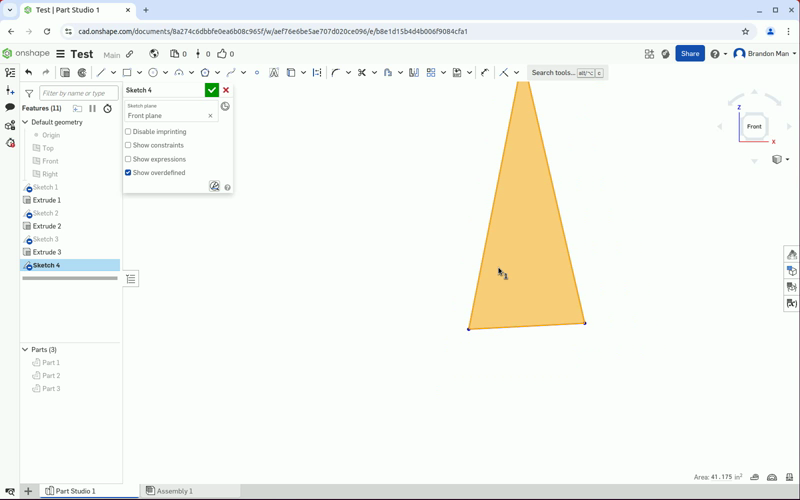
scroll(-6)
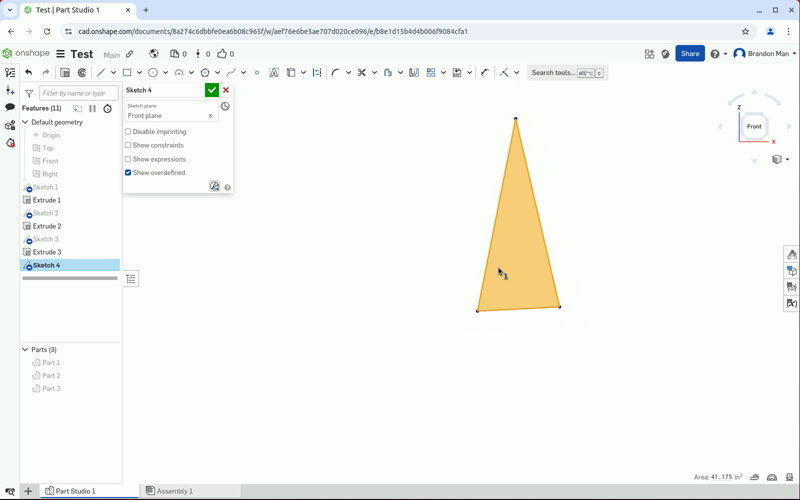
scroll(-6)
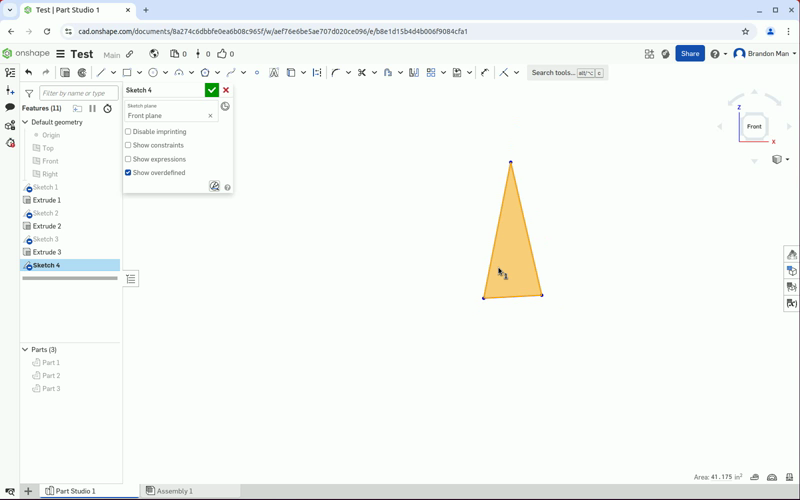
scroll(-6)
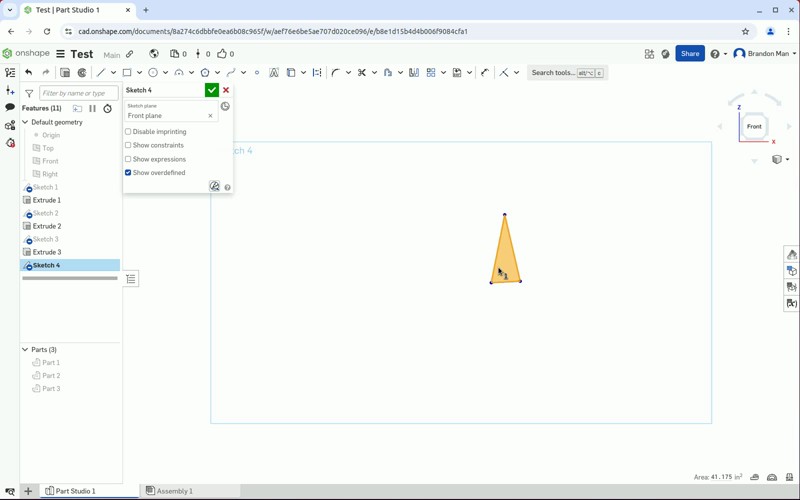
mouse_move(73, 352)
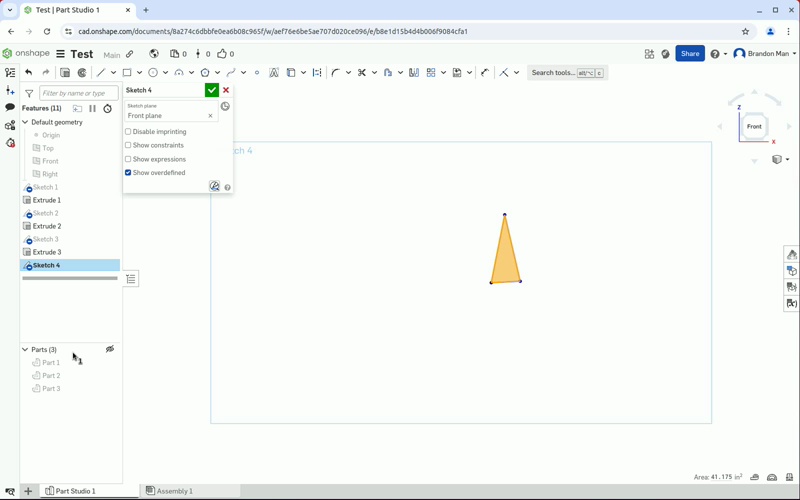
key(shift+y)
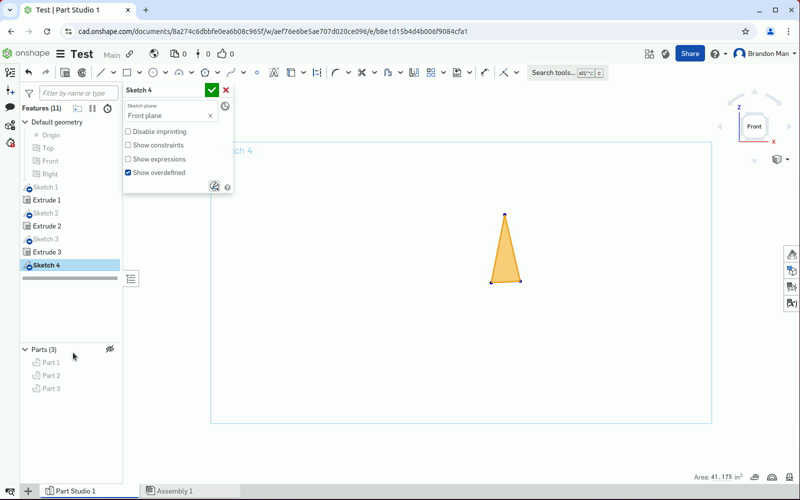
key(shift+e)
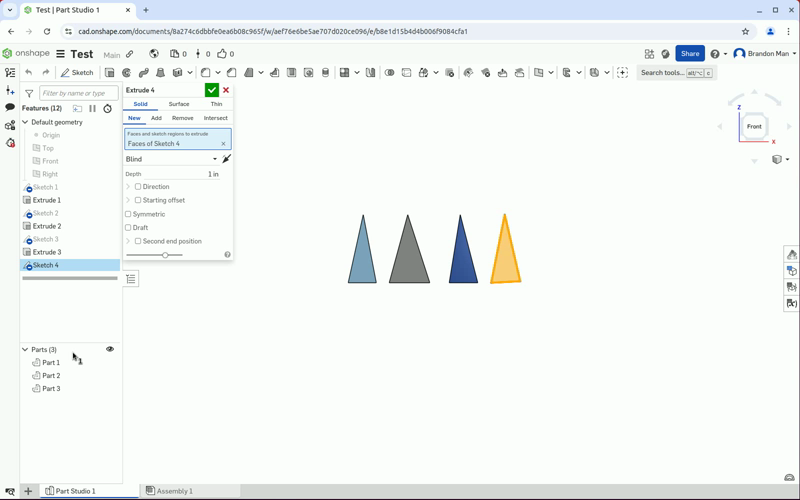
mouse_move(143, 106)
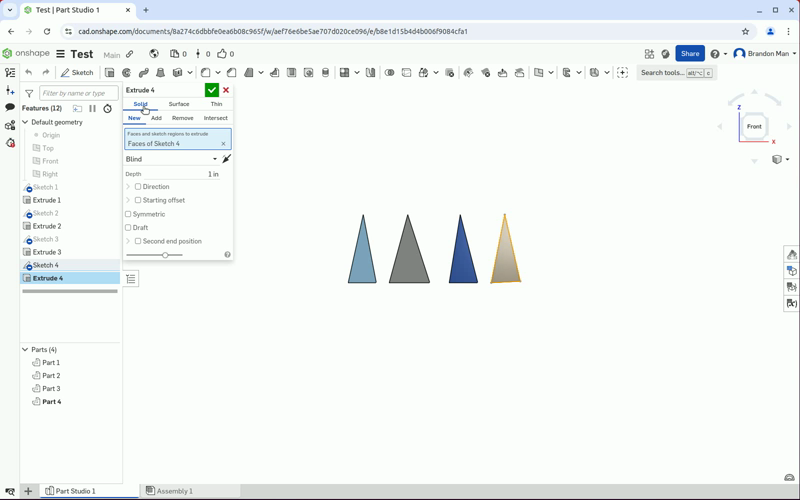
click(143, 106)
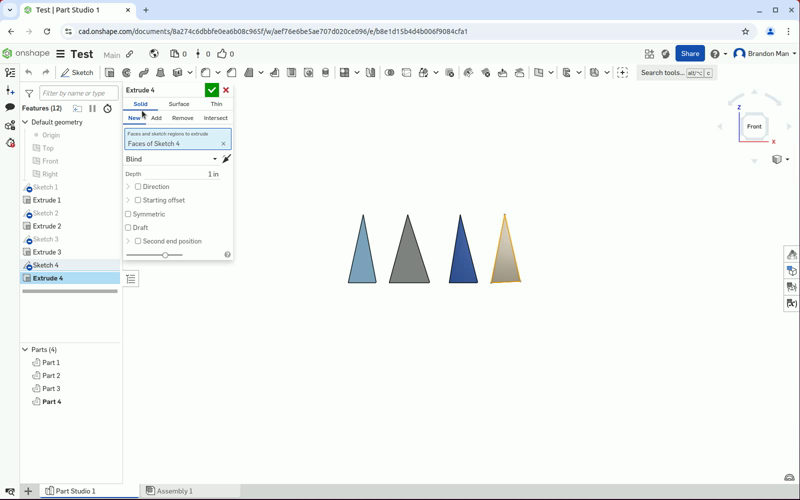
mouse_move(137, 120)
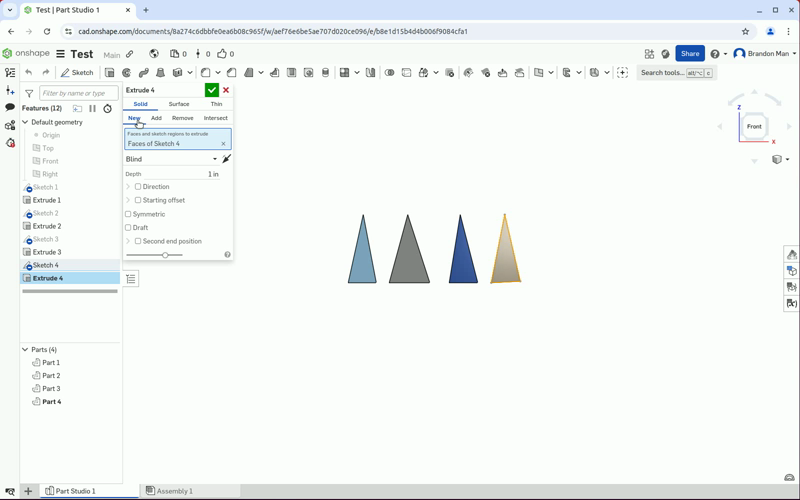
click(137, 120)
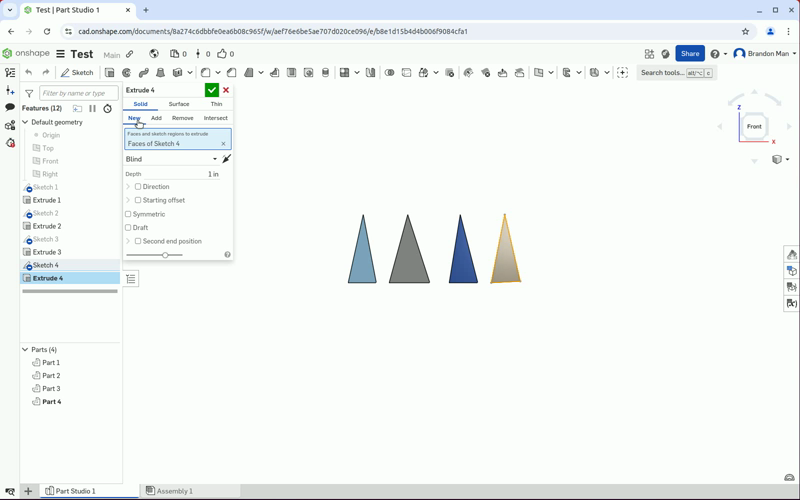
key(tab, 4)
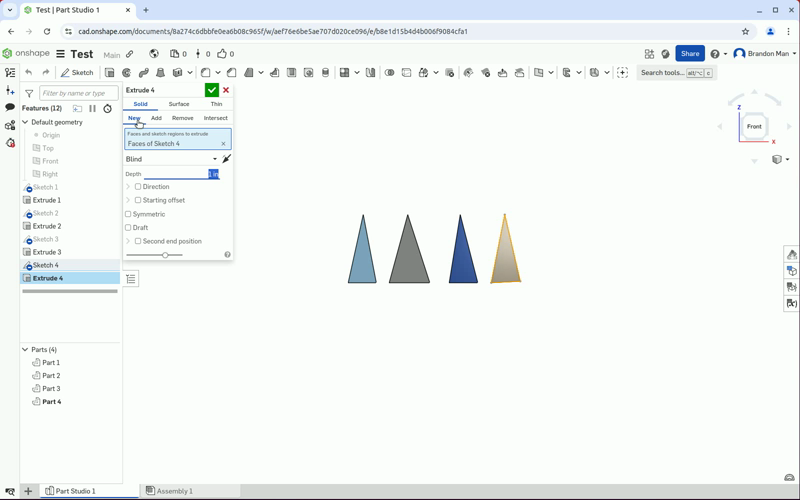
text(-8.425)
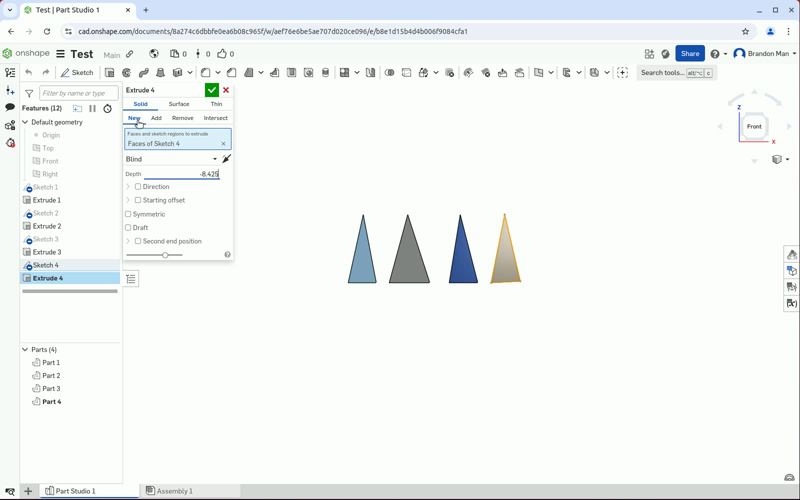
key(enter)
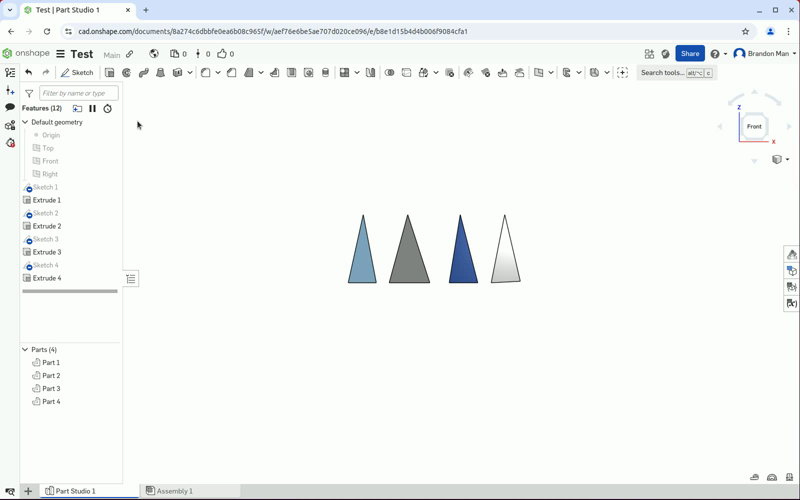
key(shift+h)
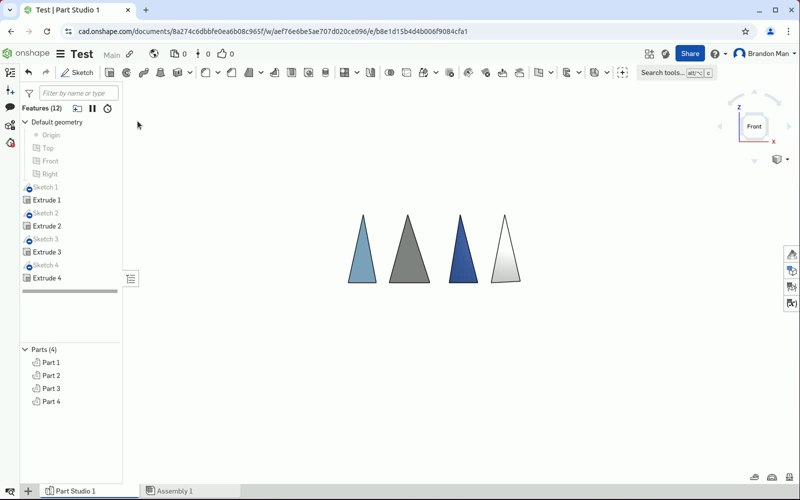
key(shift+h)
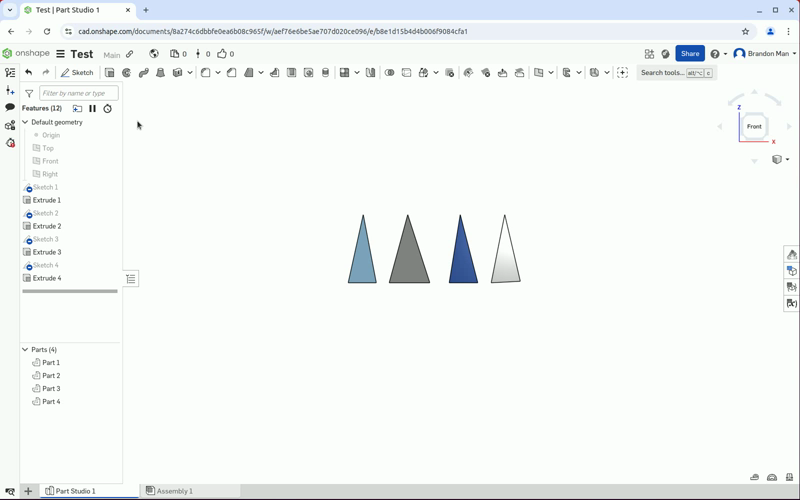
mouse_move(73, 189)
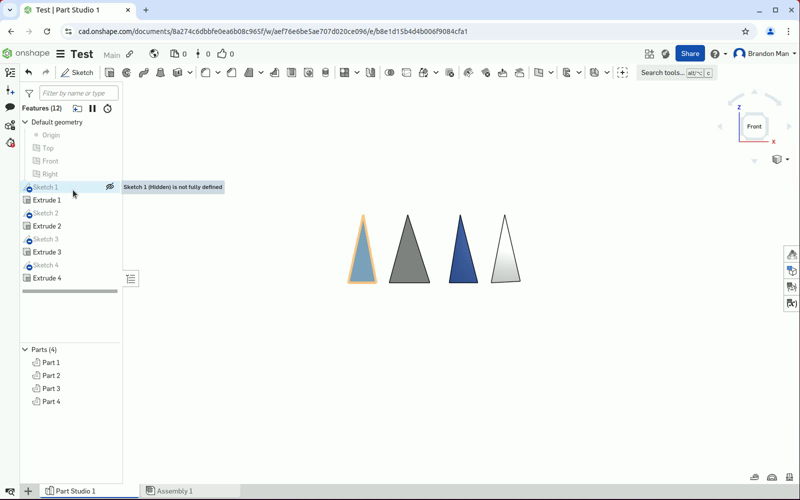
click(73, 189)
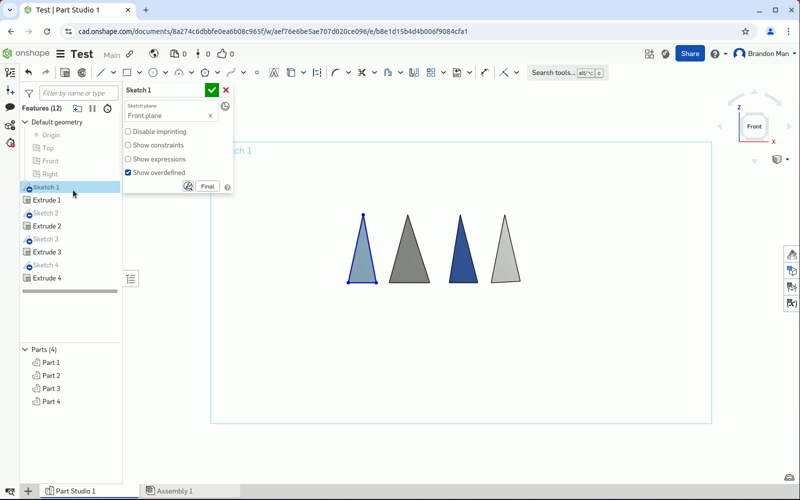
mouse_move(229, 92)
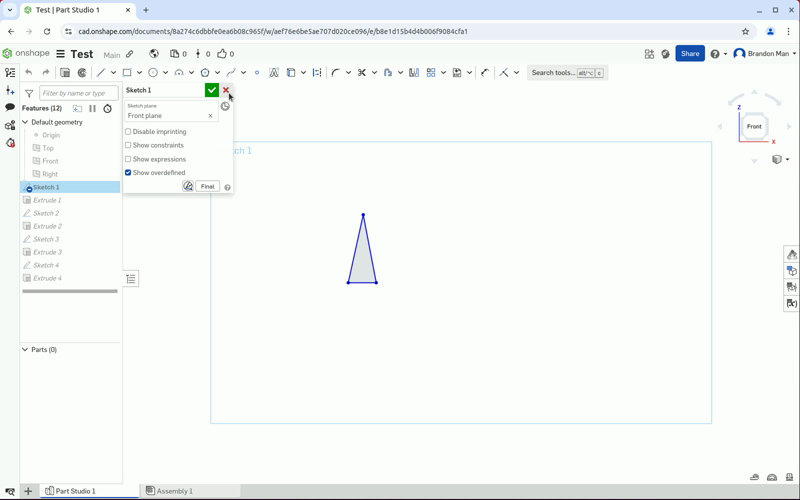
click(229, 92)
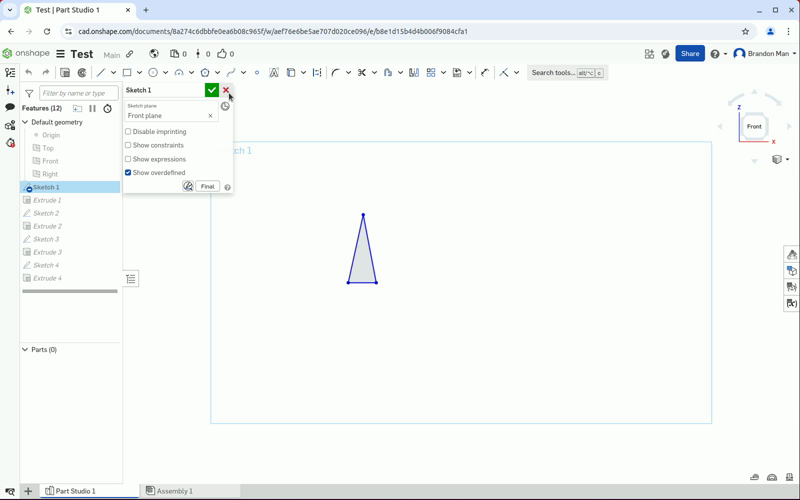
key(shift+s)
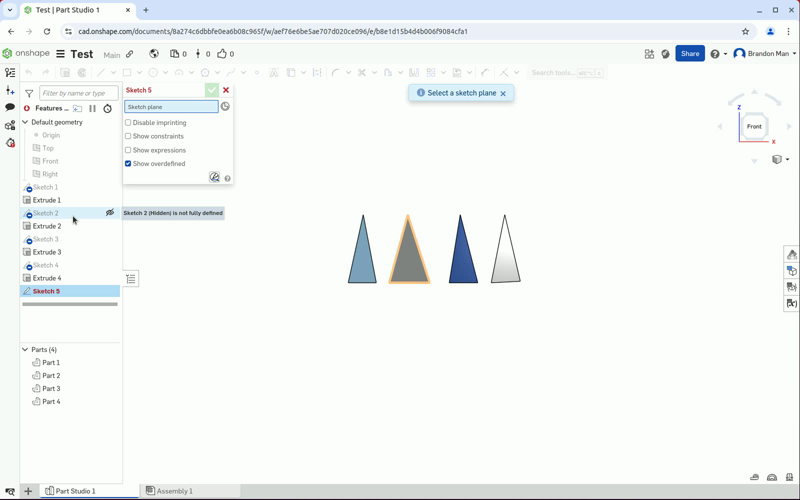
scroll(3)
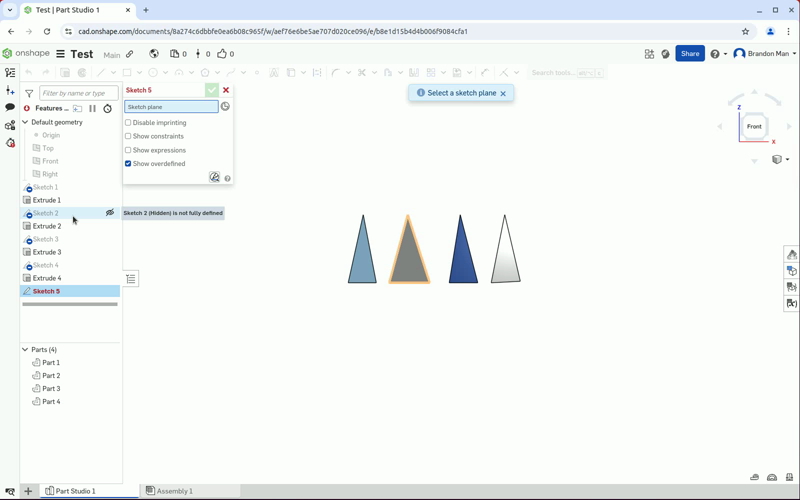
mouse_move(73, 163)
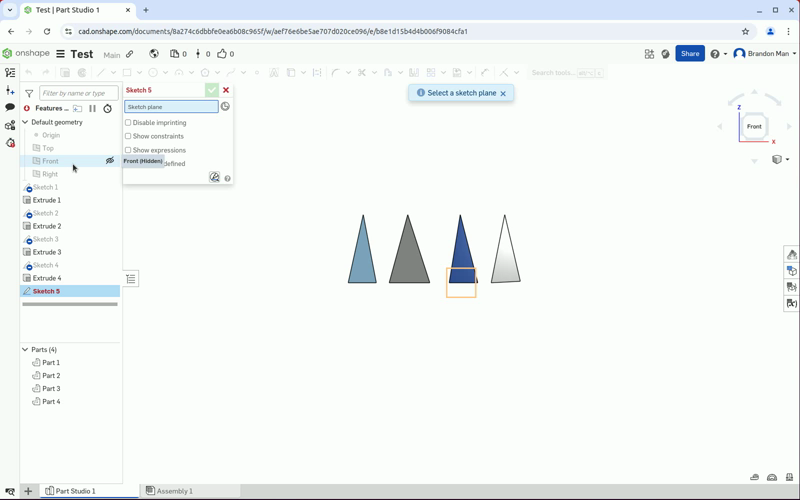
click(73, 163)
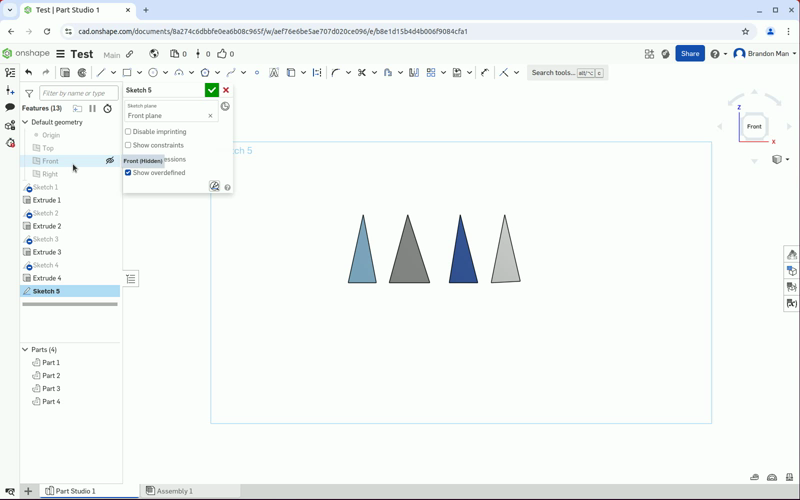
mouse_move(73, 352)
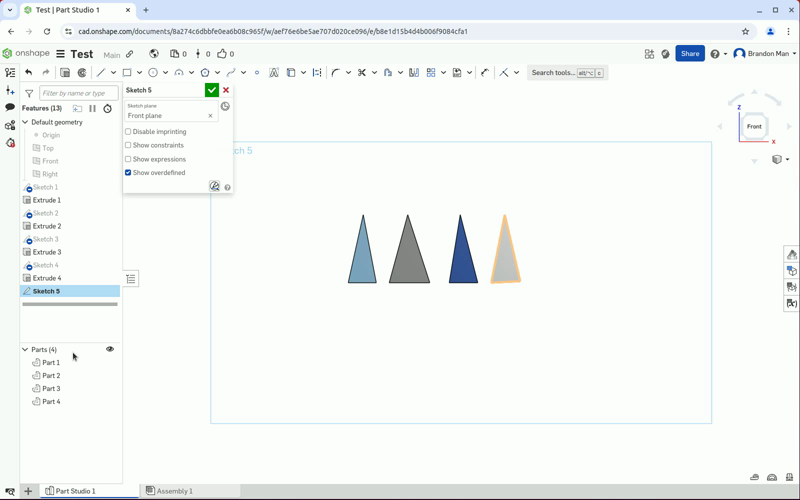
key(y)
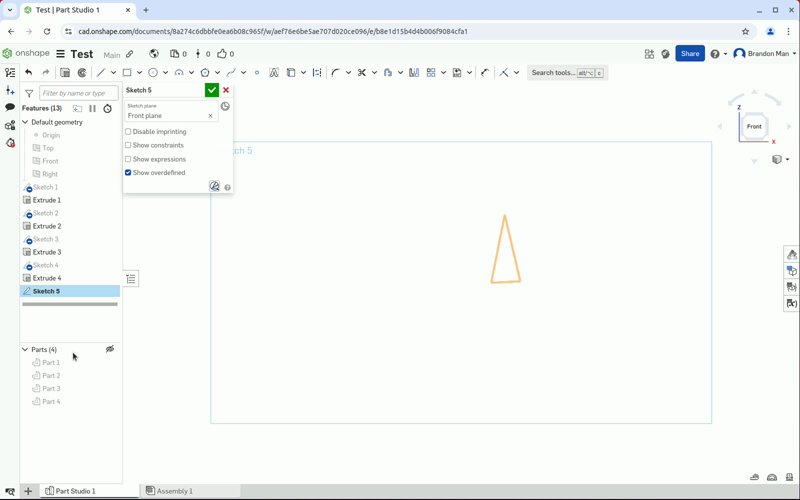
key(l)
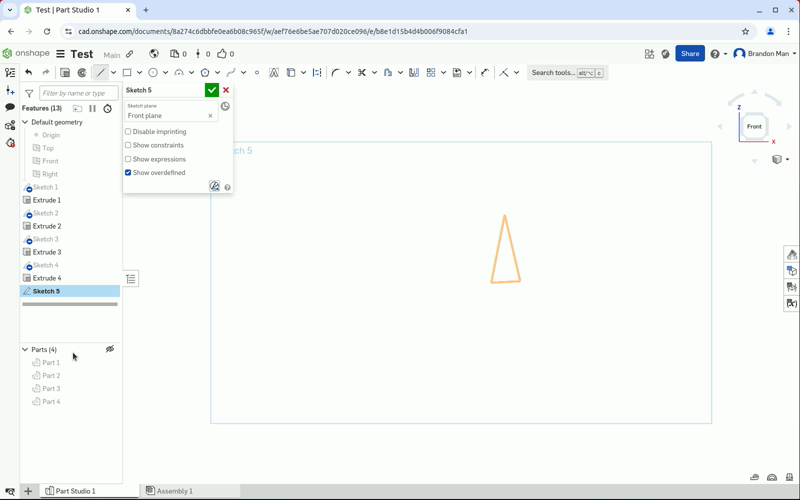
key_down(shift)
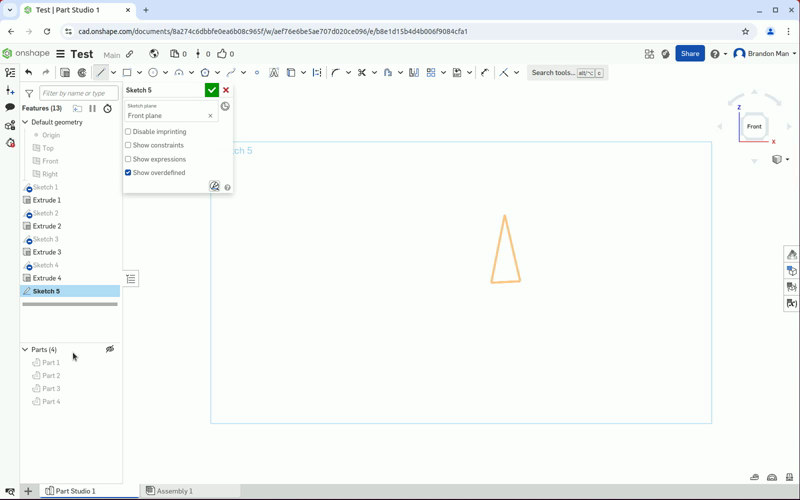
mouse_move(539, 281)
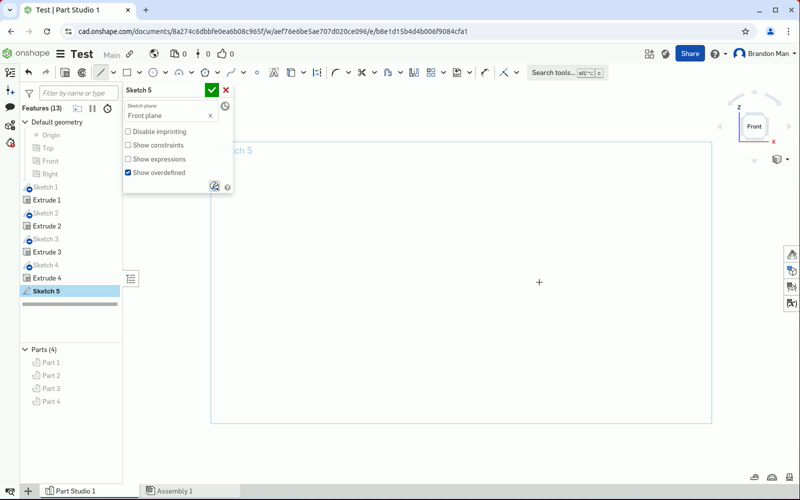
click(539, 281)
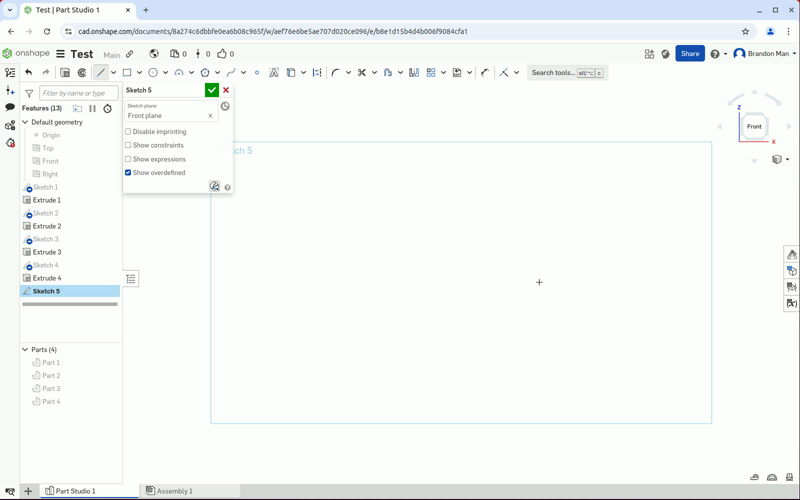
key_up(shift)
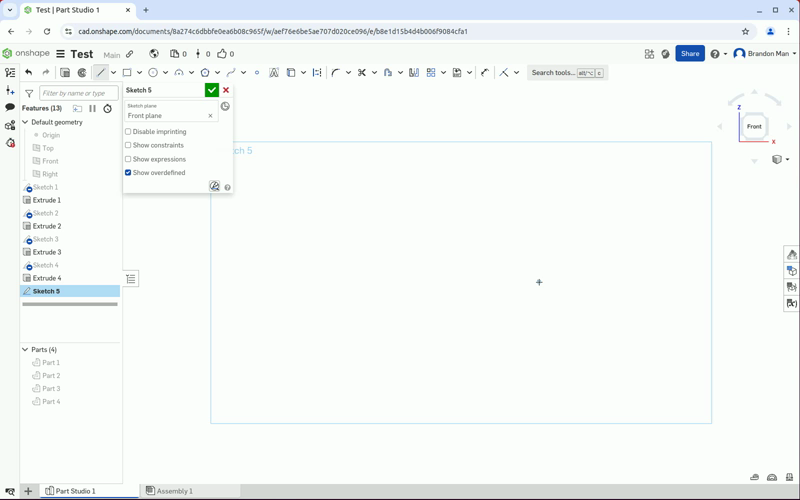
key_down(shift)
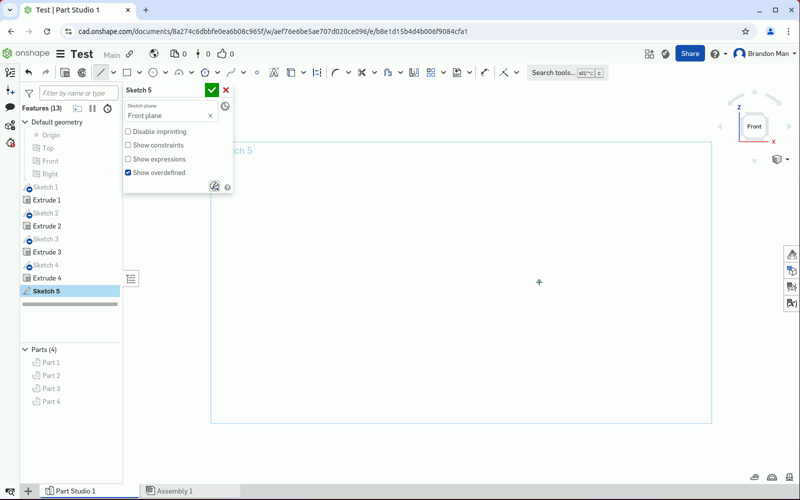
mouse_move(569, 281)
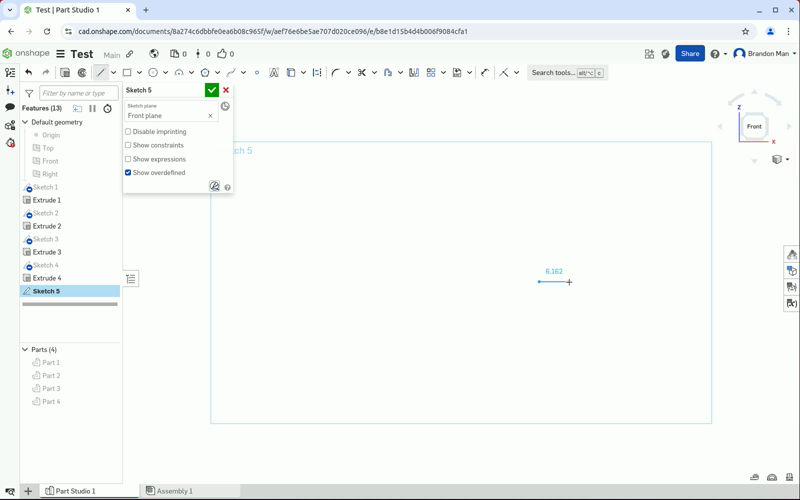
mouse_move(569, 283)
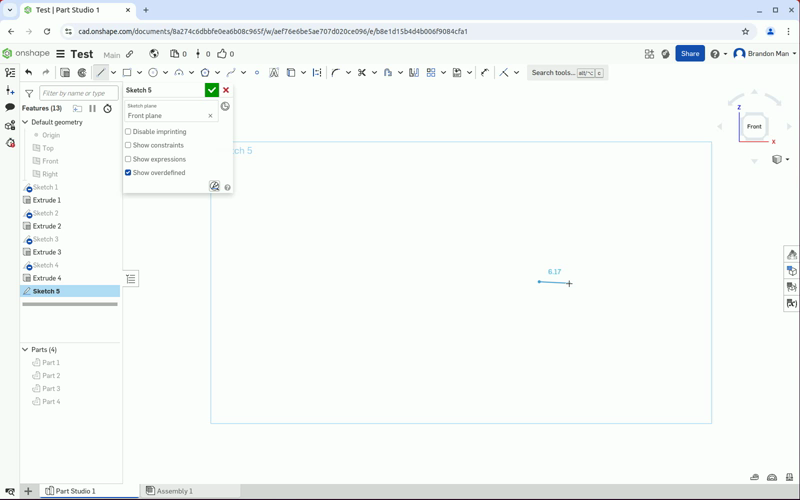
click(569, 283)
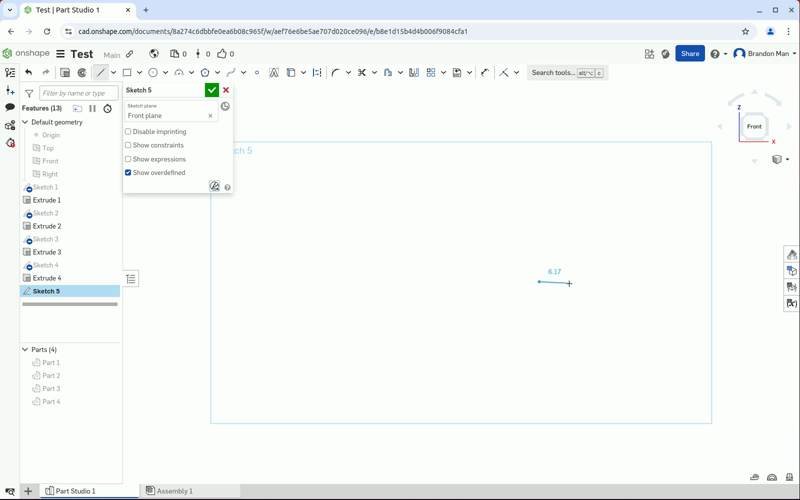
key_up(shift)
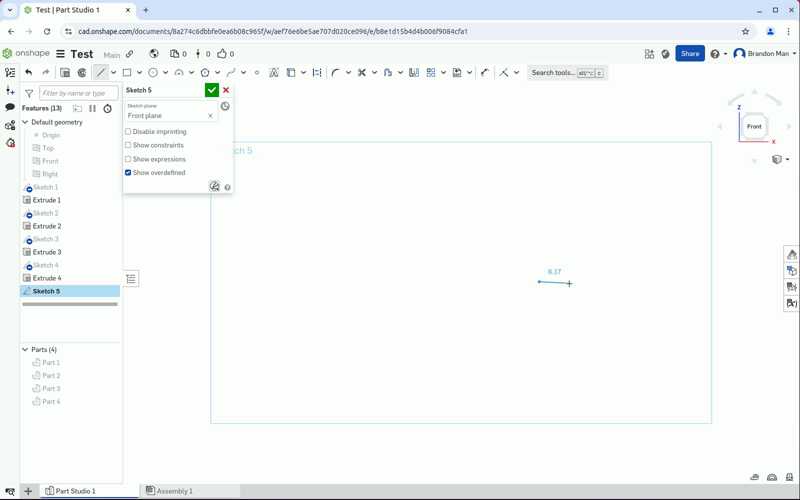
key_down(shift)
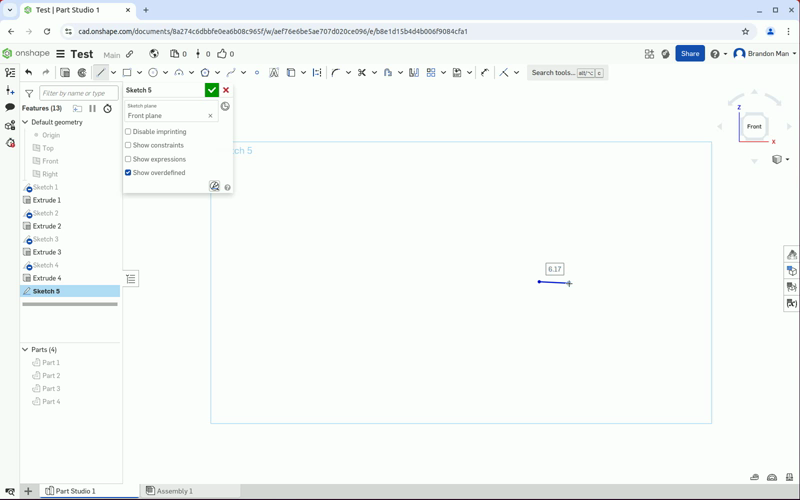
mouse_move(552, 214)
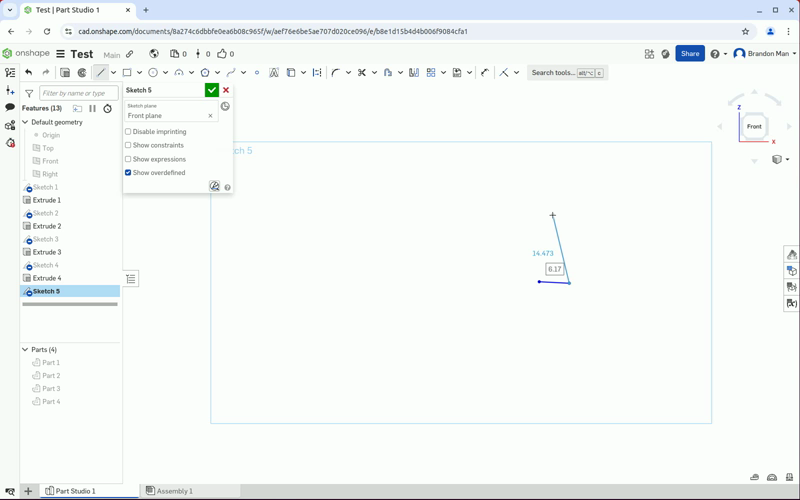
click(552, 214)
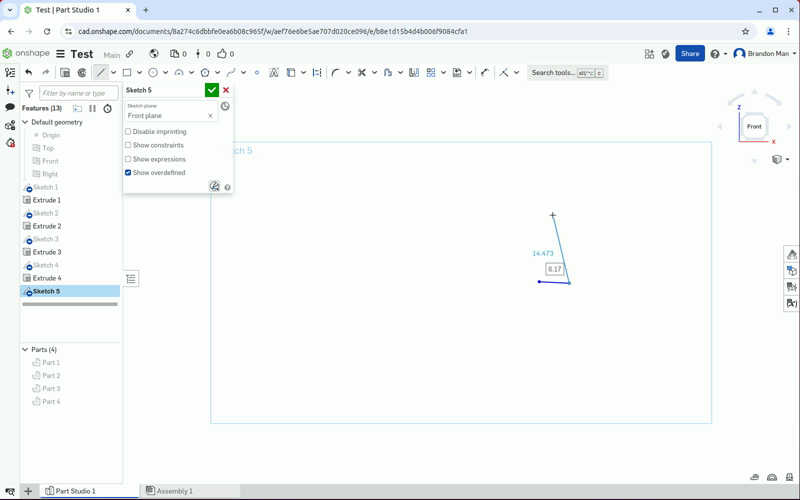
key_up(shift)
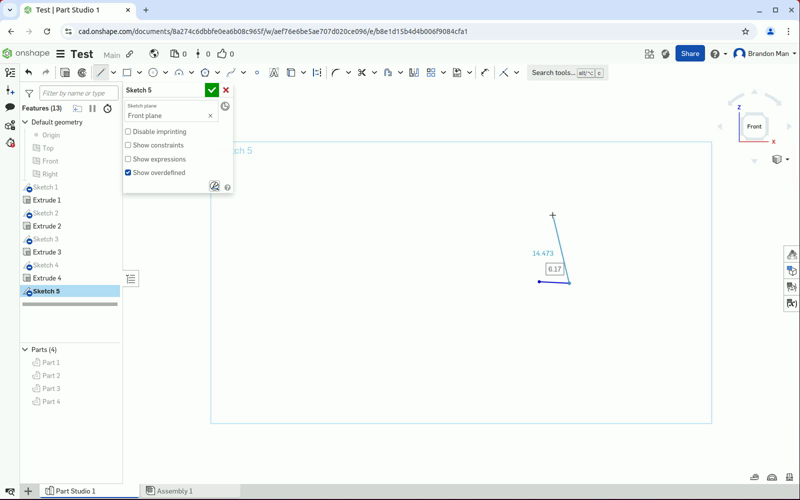
key_down(shift)
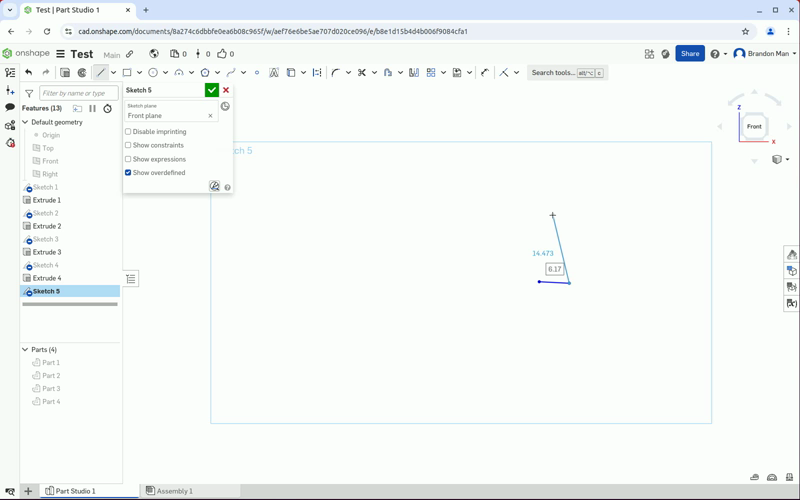
mouse_move(539, 281)
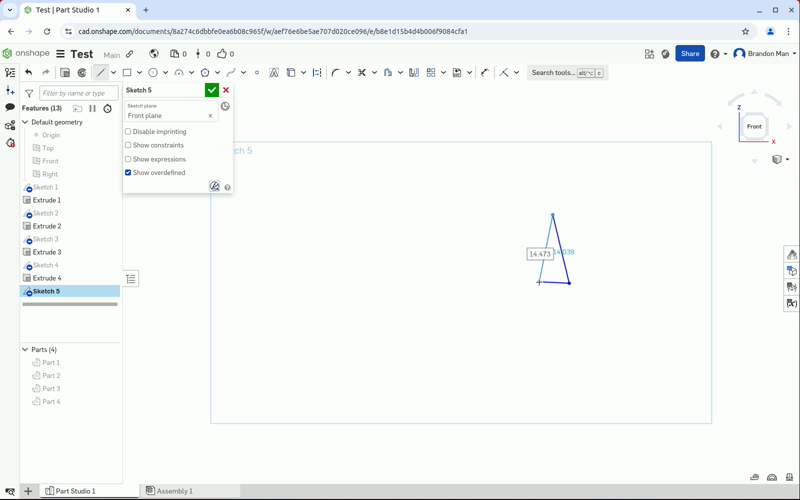
key_up(shift)
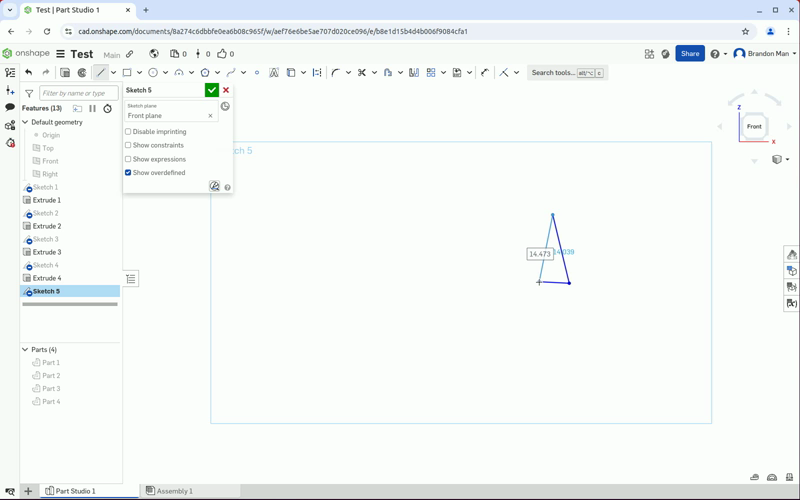
click(539, 281)
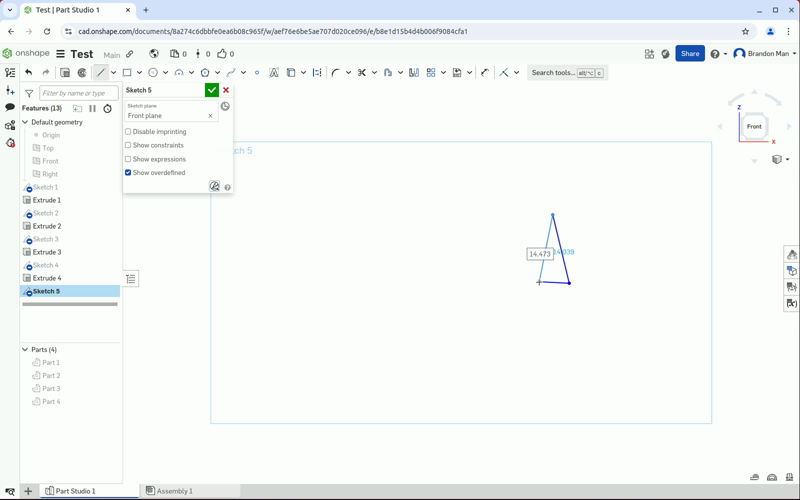
key(esc)
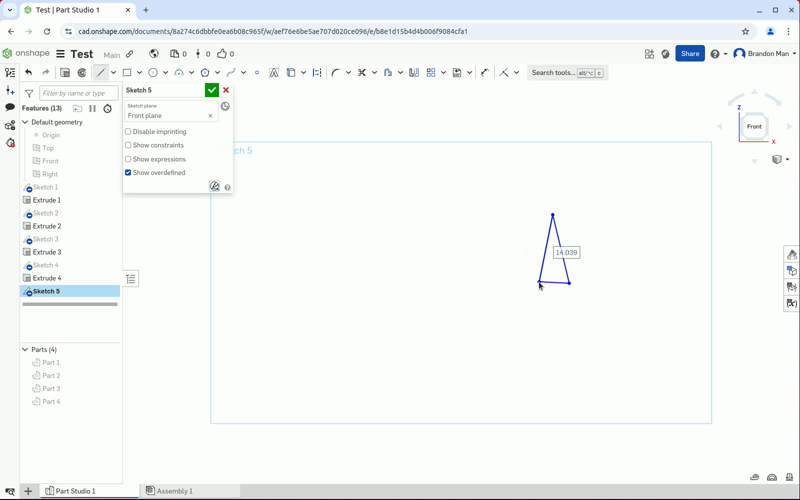
mouse_move(560, 258)
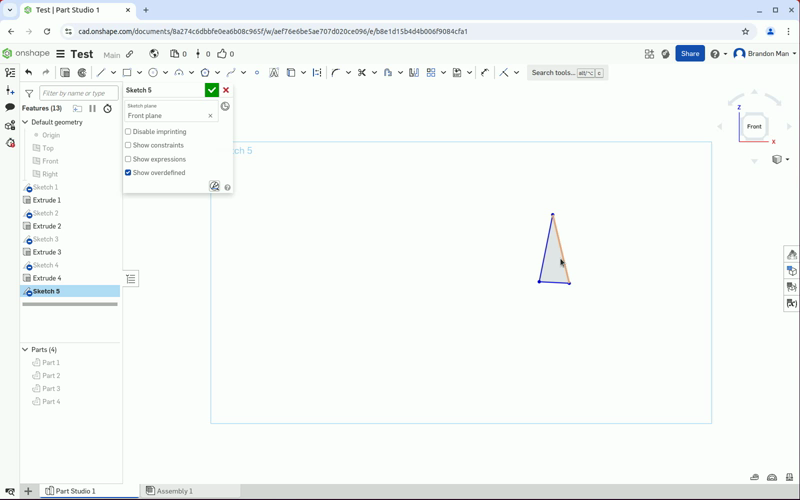
scroll(6)
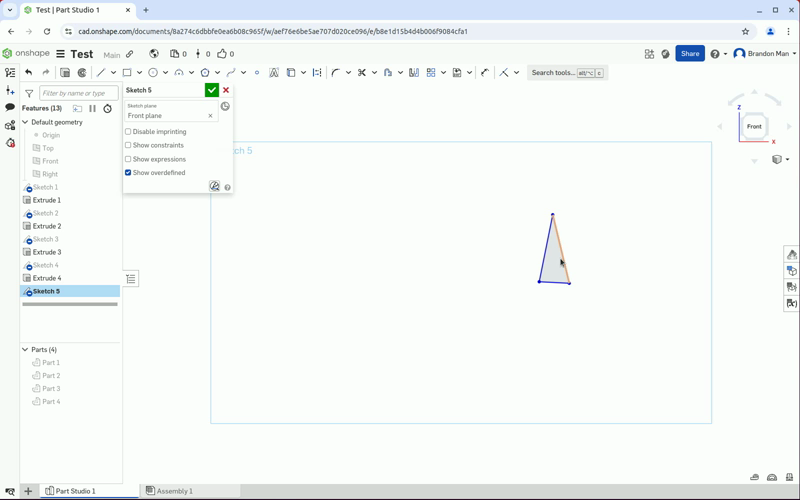
scroll(6)
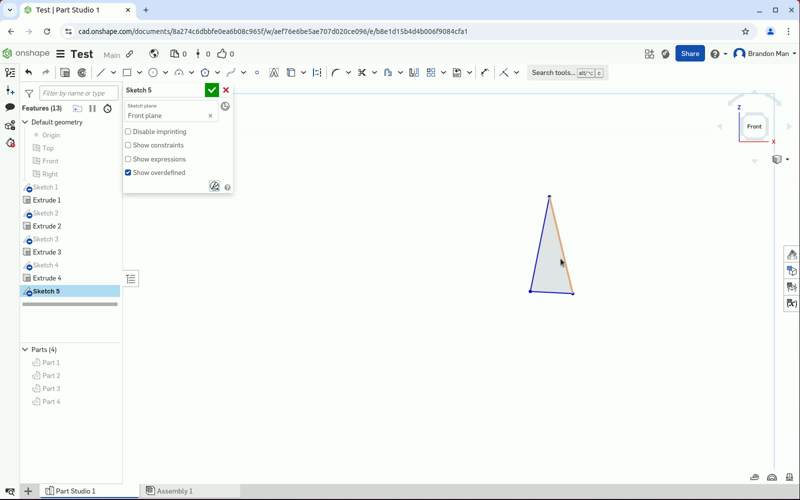
scroll(6)
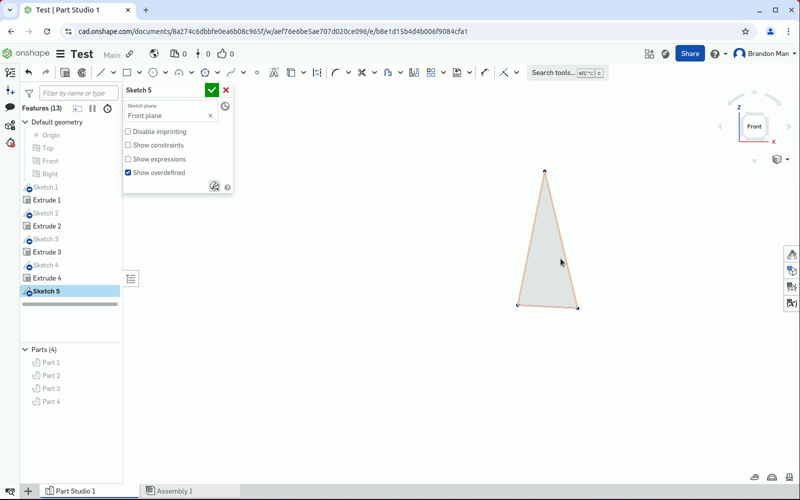
scroll(6)
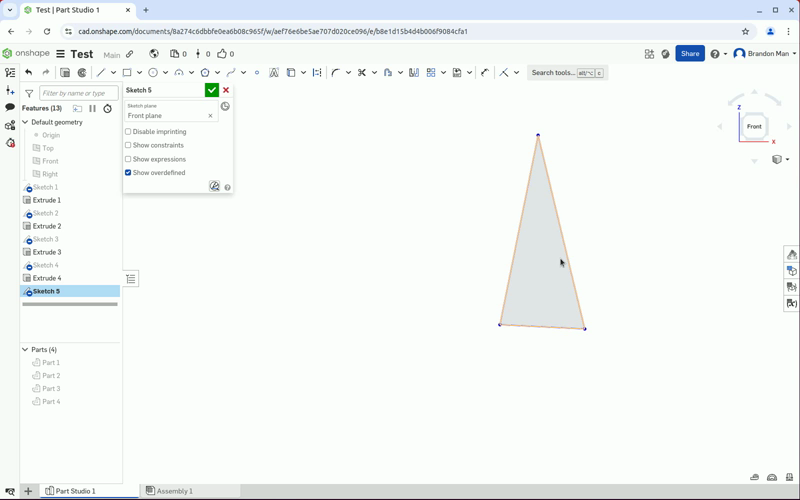
scroll(6)
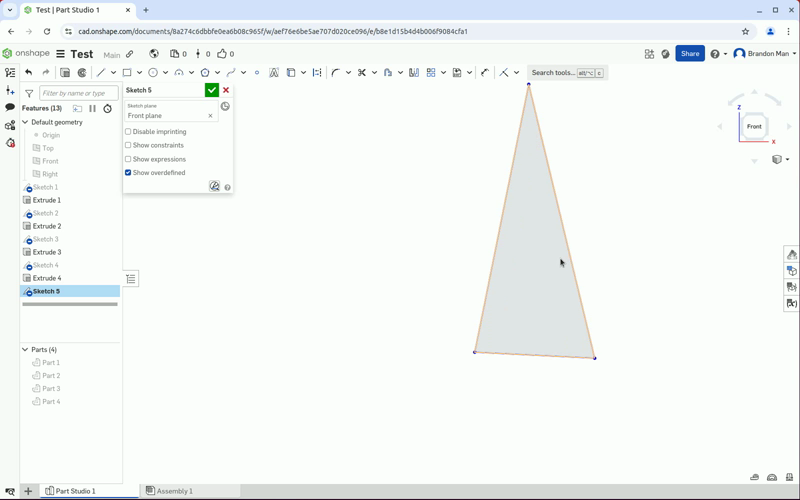
scroll(6)
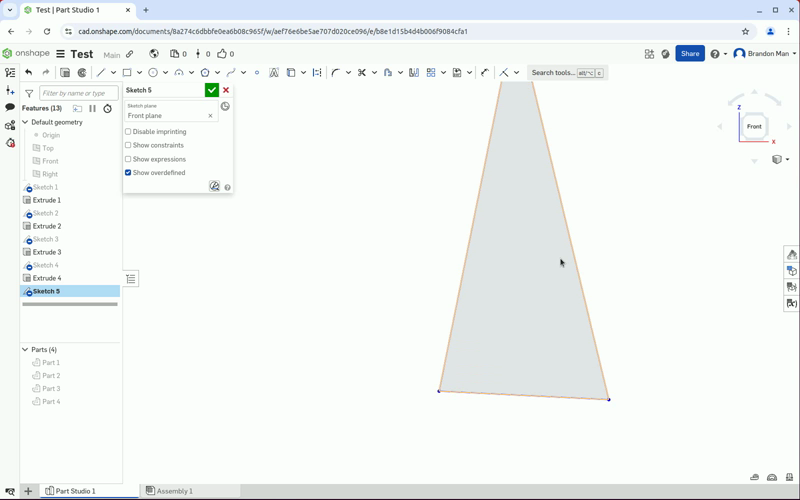
scroll(6)
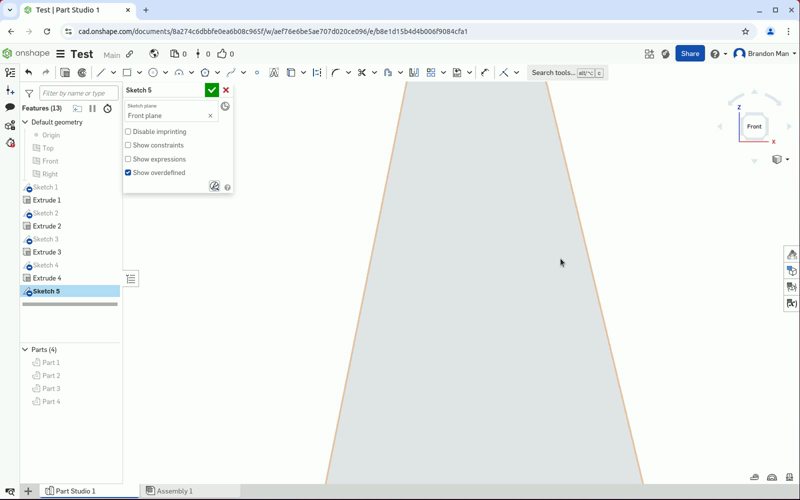
click(560, 258)
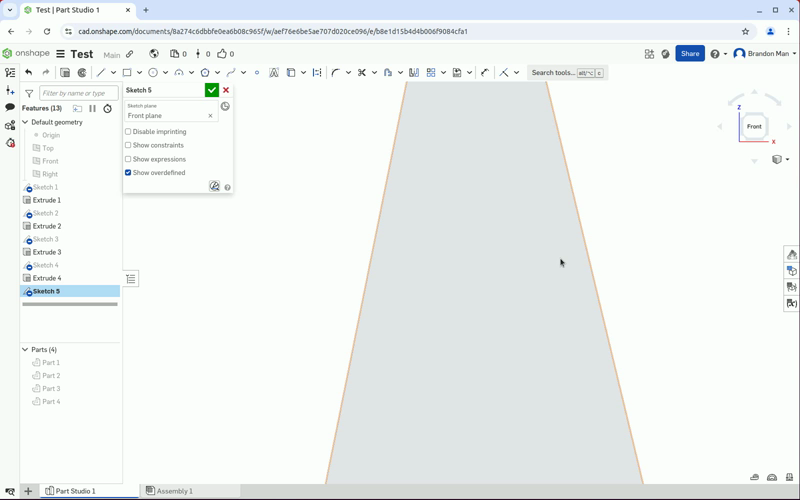
scroll(-6)
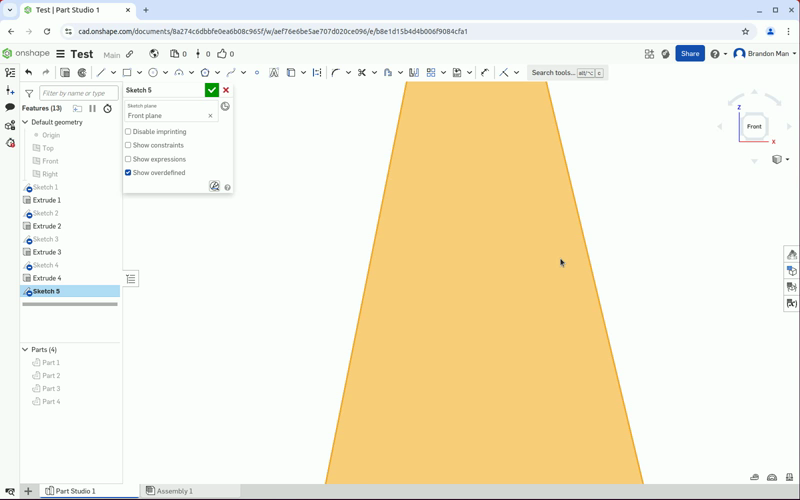
scroll(-6)
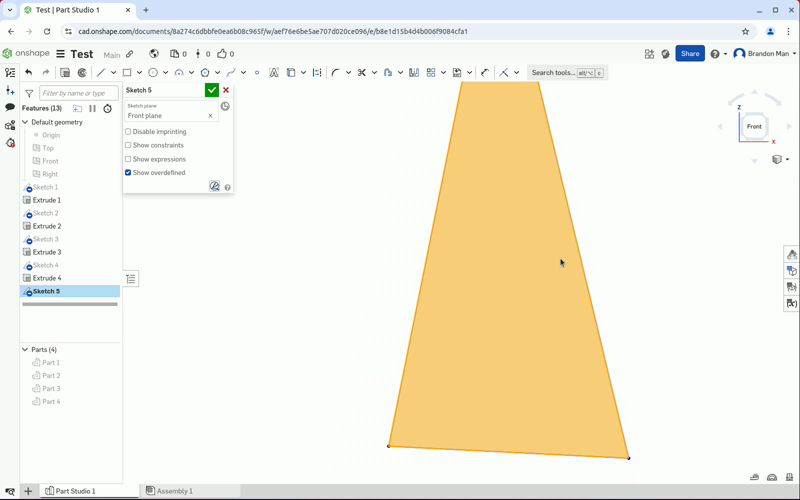
scroll(-6)
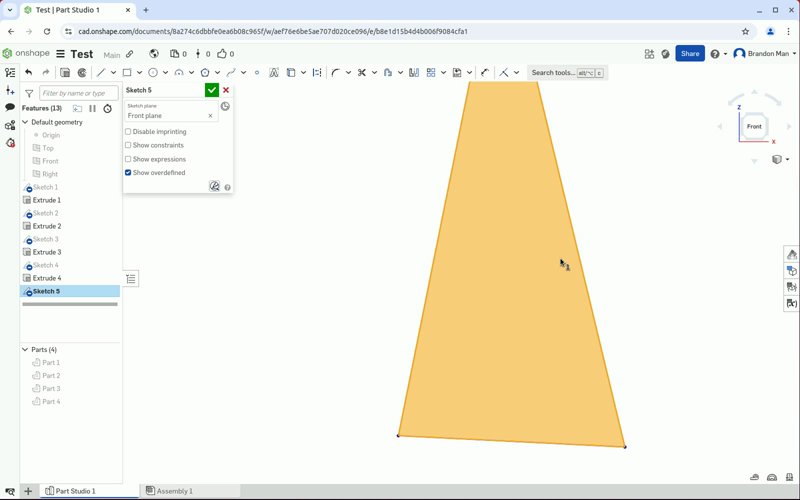
scroll(-6)
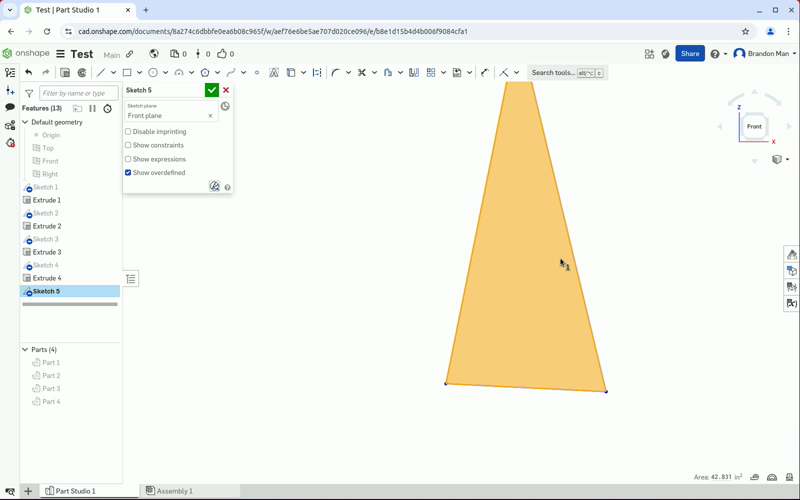
scroll(-6)
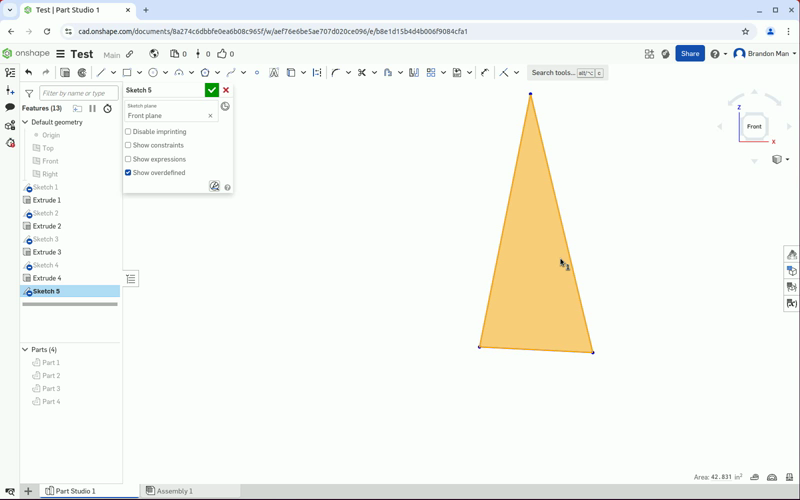
scroll(-6)
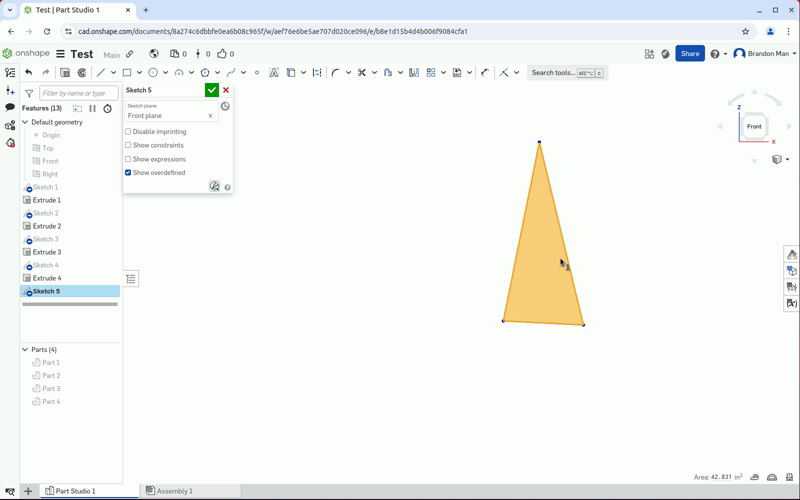
scroll(-6)
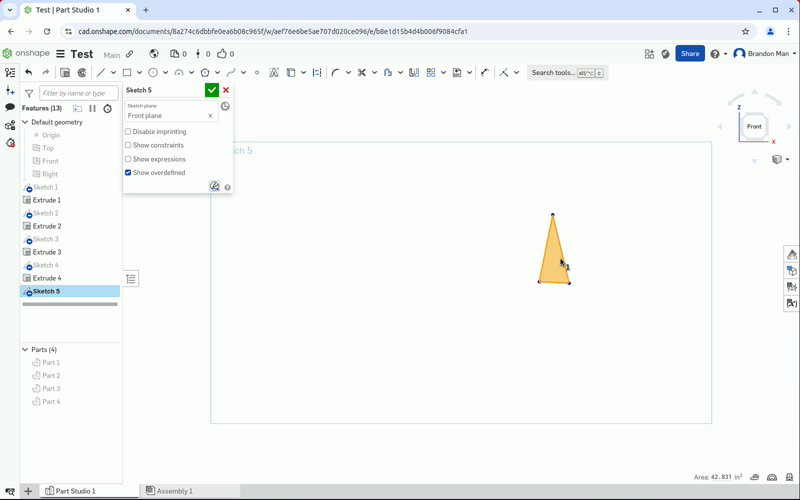
mouse_move(73, 352)
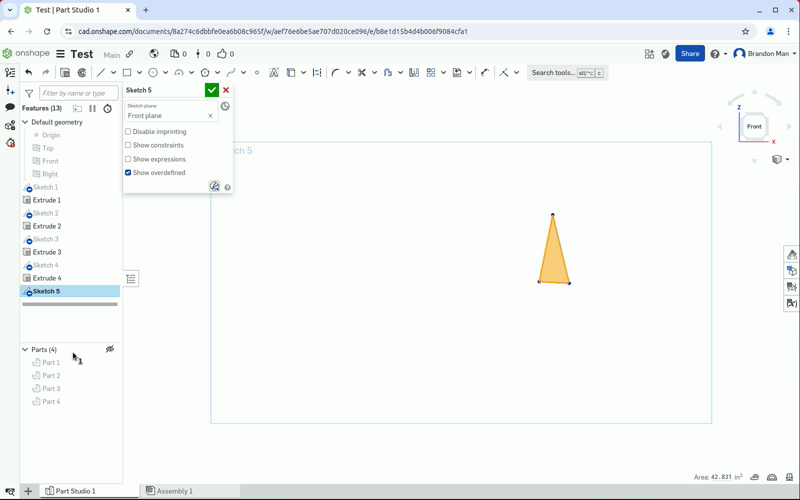
key(shift+y)
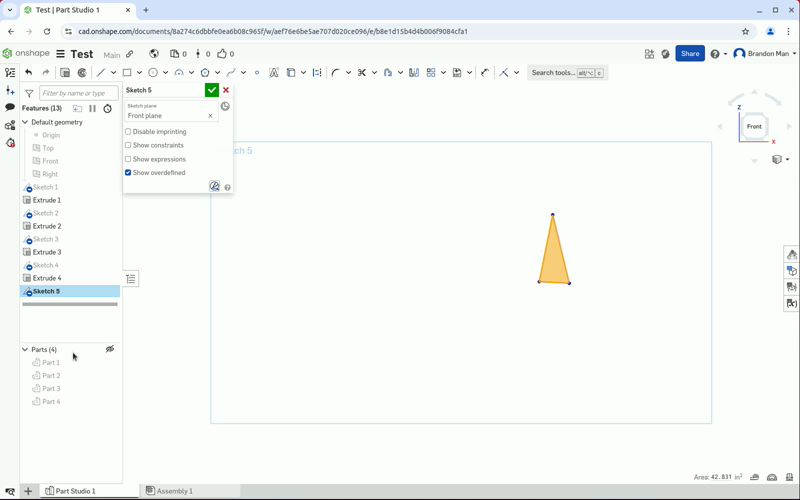
key(shift+e)
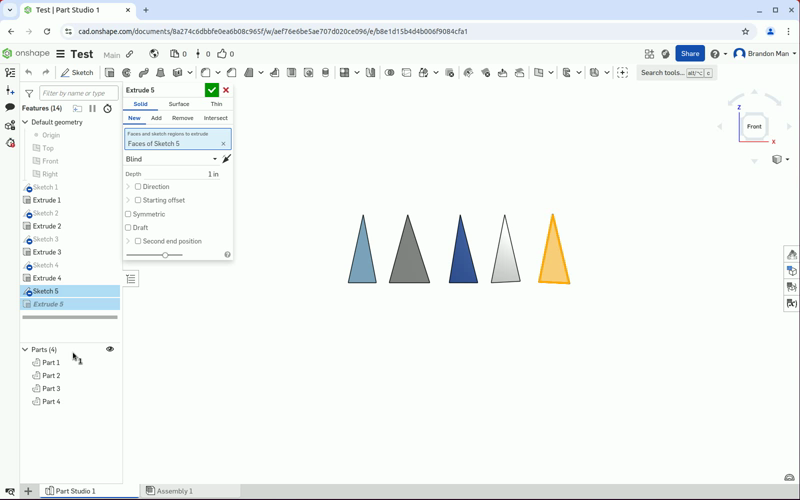
mouse_move(143, 106)
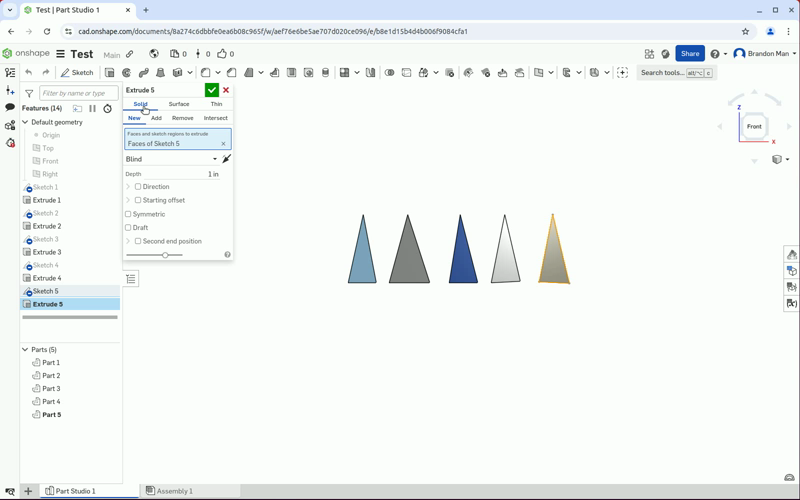
click(143, 106)
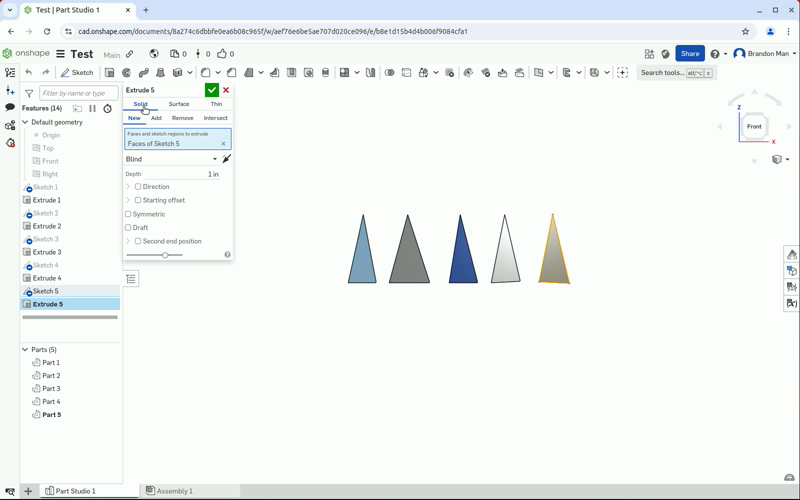
mouse_move(137, 120)
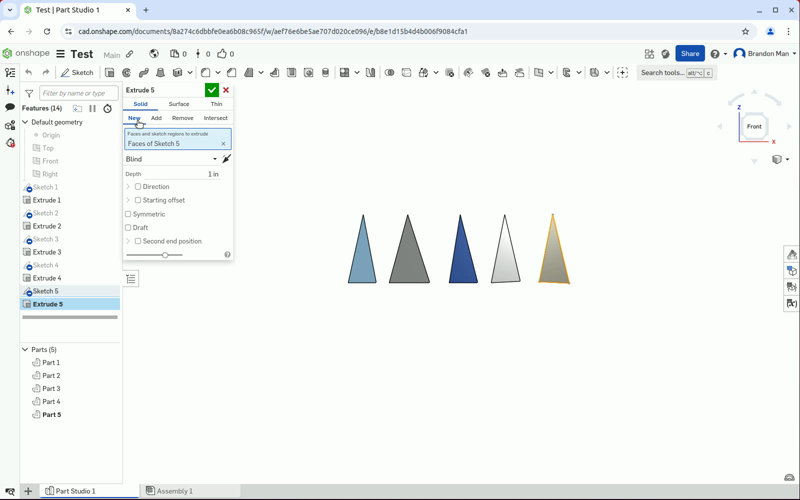
click(137, 120)
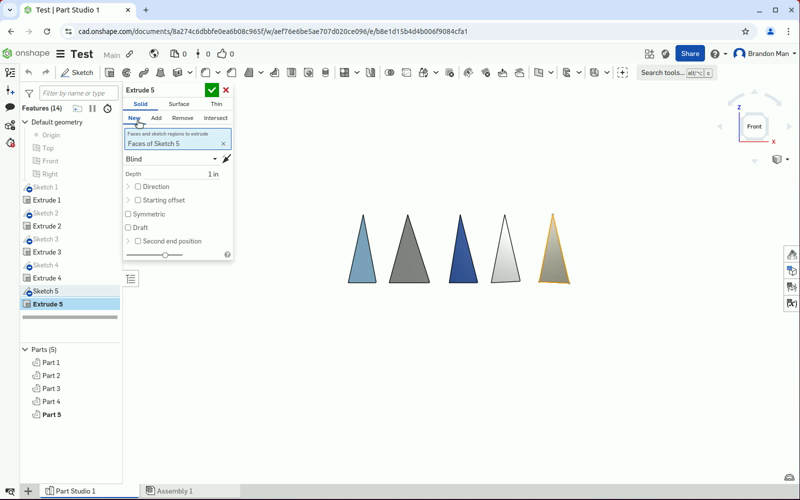
key(tab, 4)
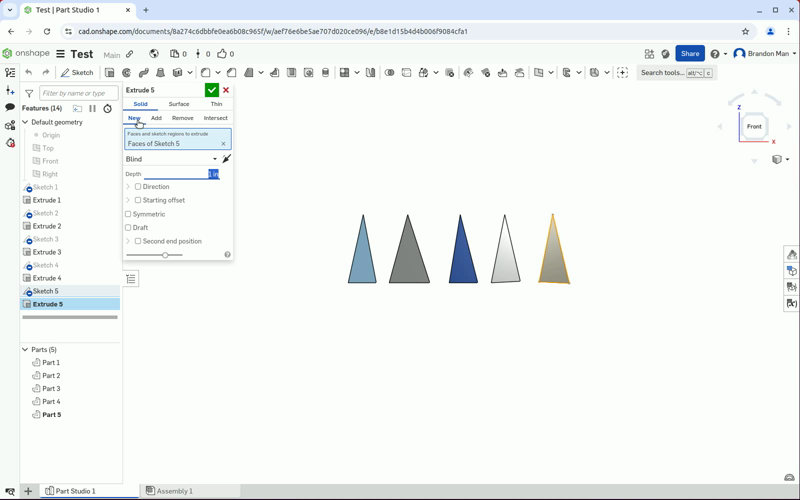
text(-8.425)
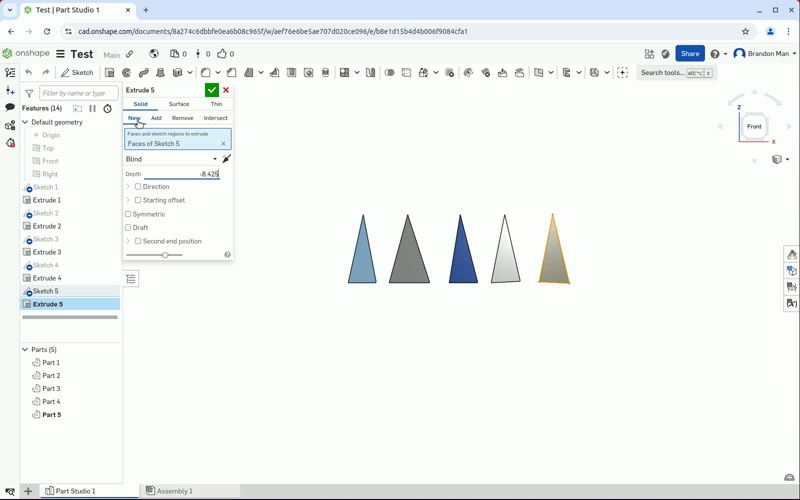
key(enter)
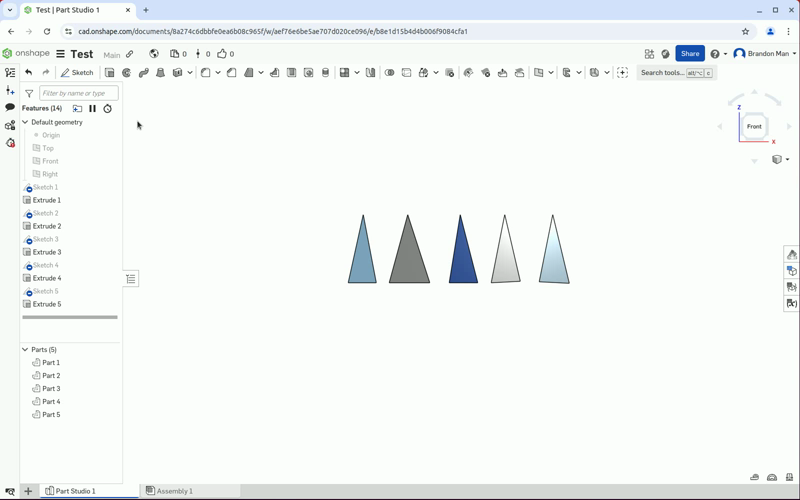
key(shift+h)
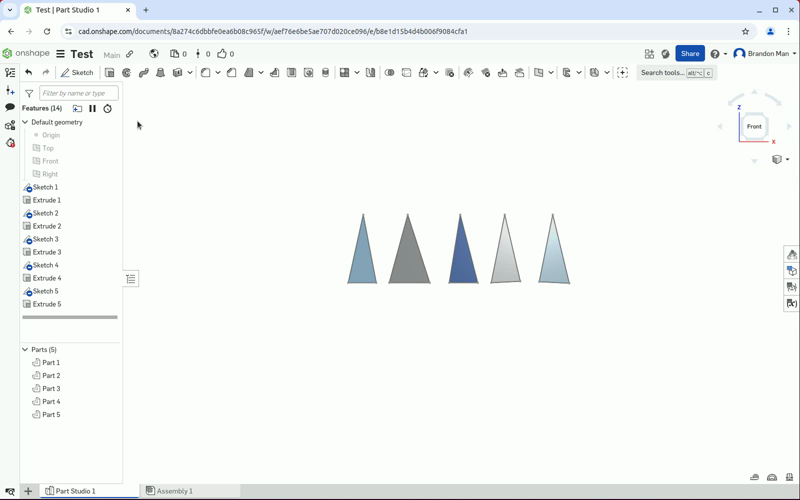
key(shift+h)
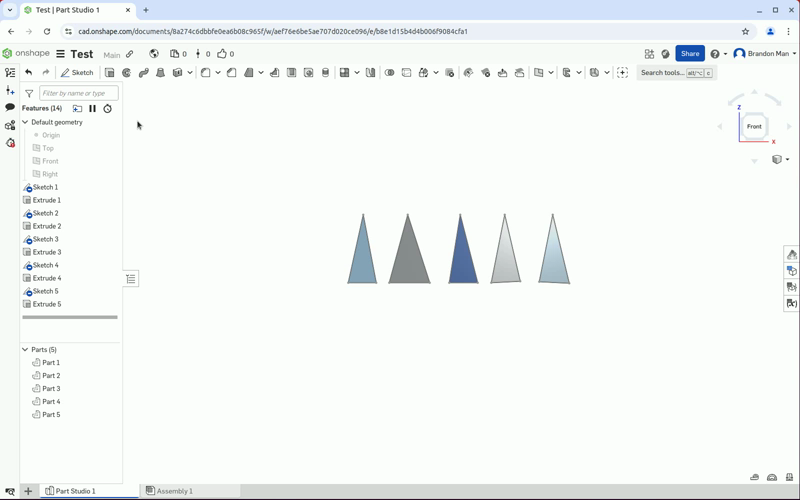
key(shift+7)
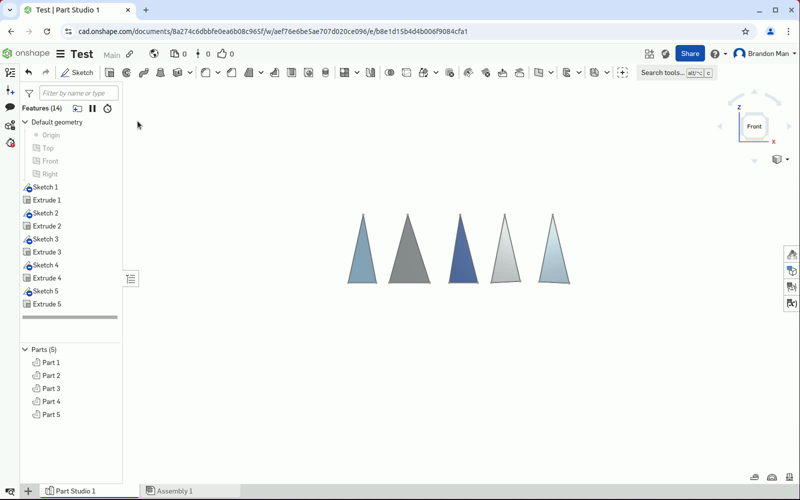
key(left, 2)
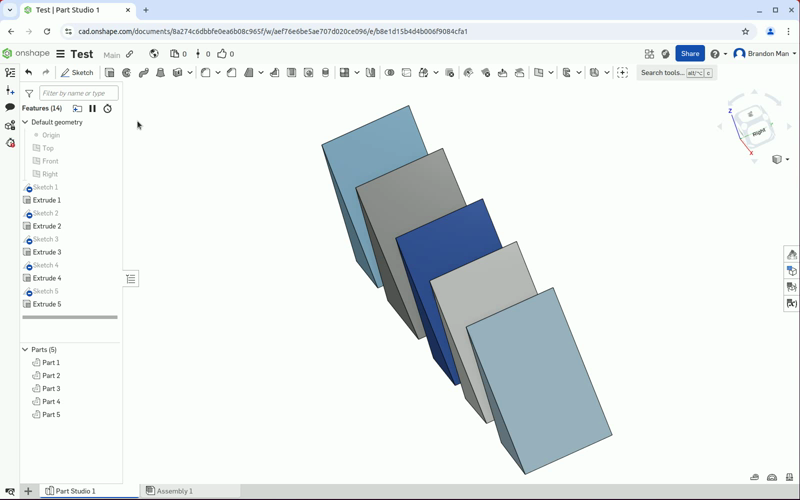
key(down, 2)
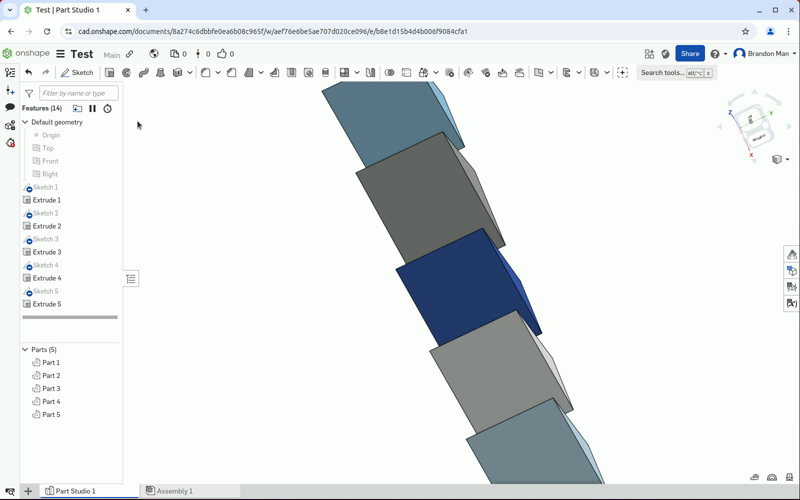
key(up, 2)
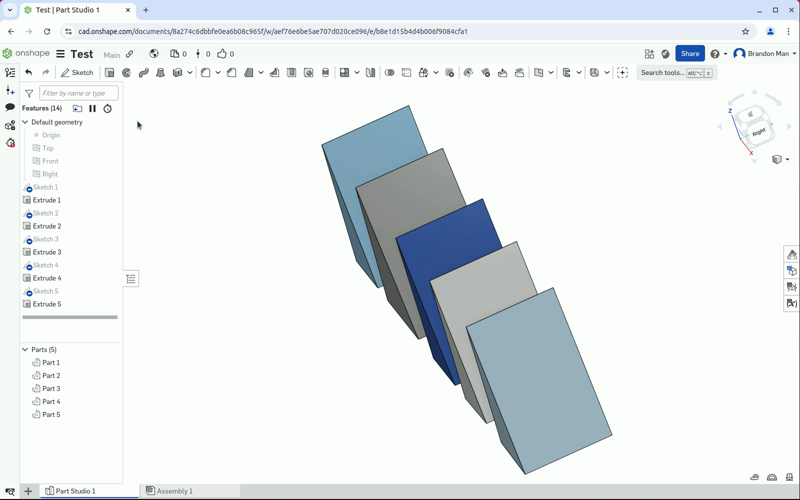
key(right, 2)
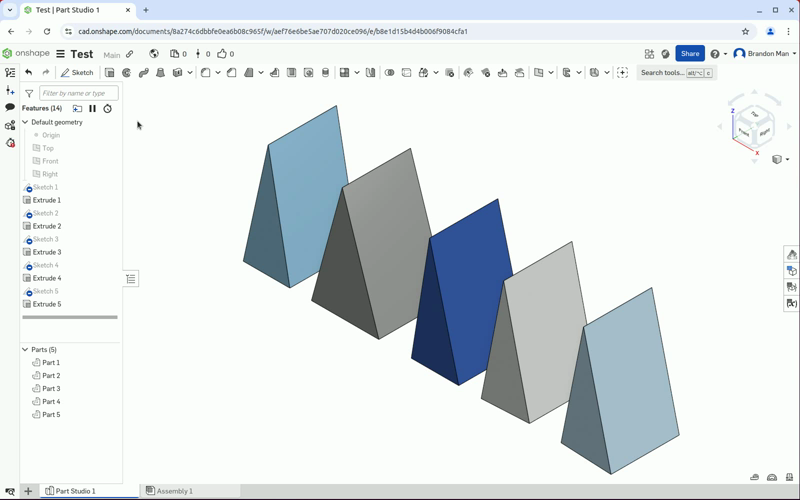
mouse_move(73, 189)
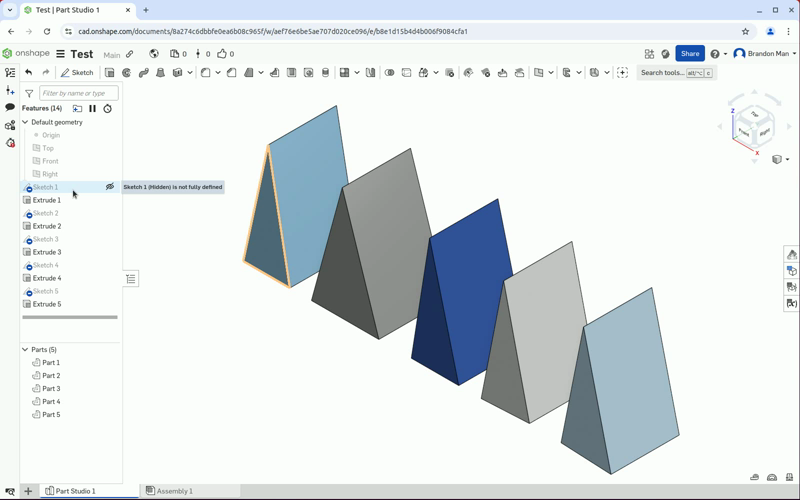
click(73, 189)